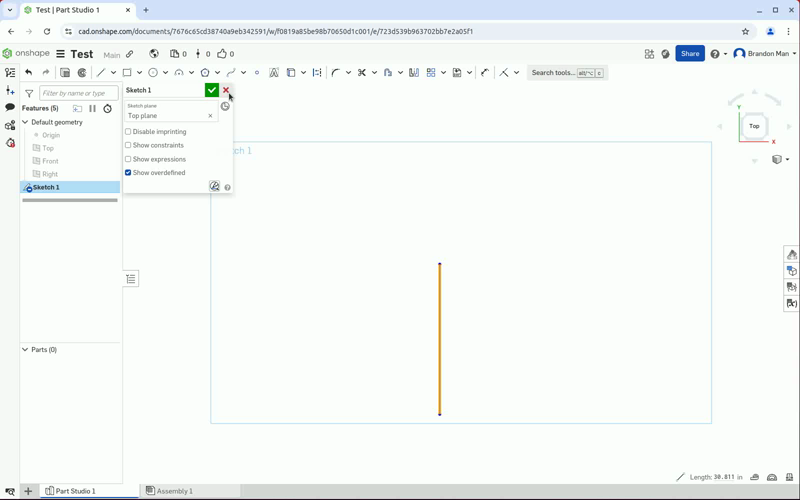
key(shift+h)
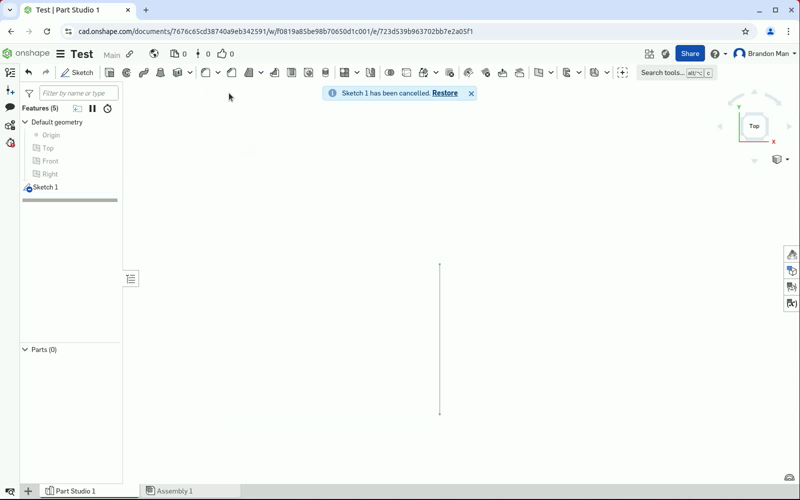
key(shift+s)
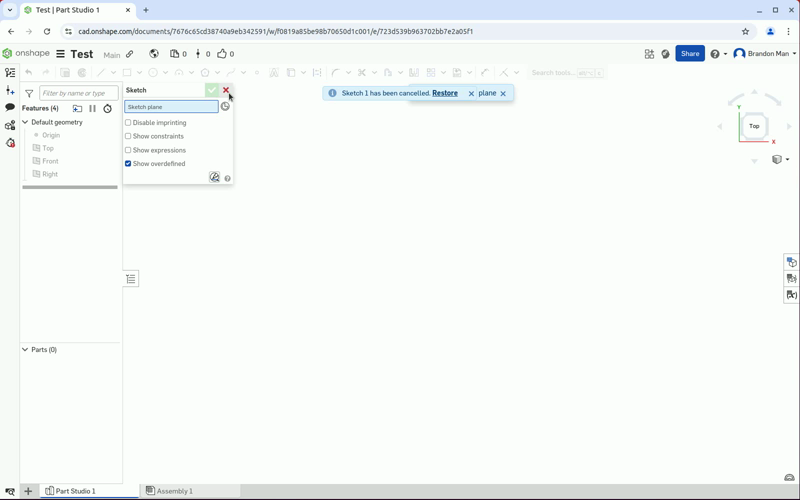
mouse_move(73, 150)
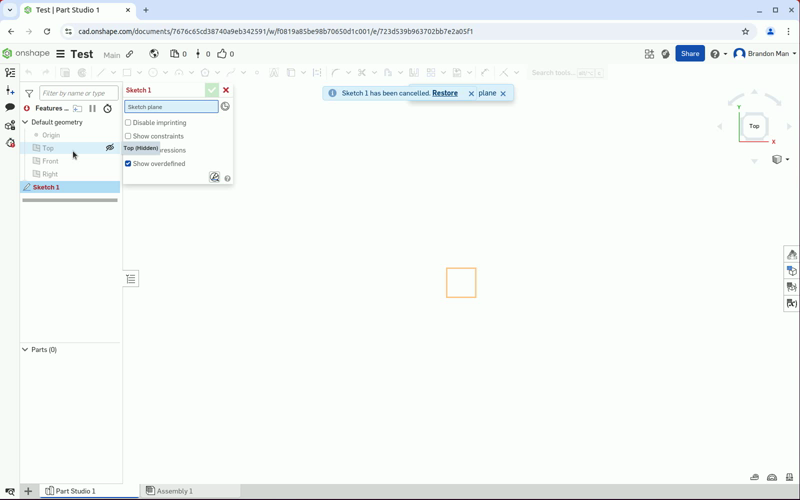
click(73, 150)
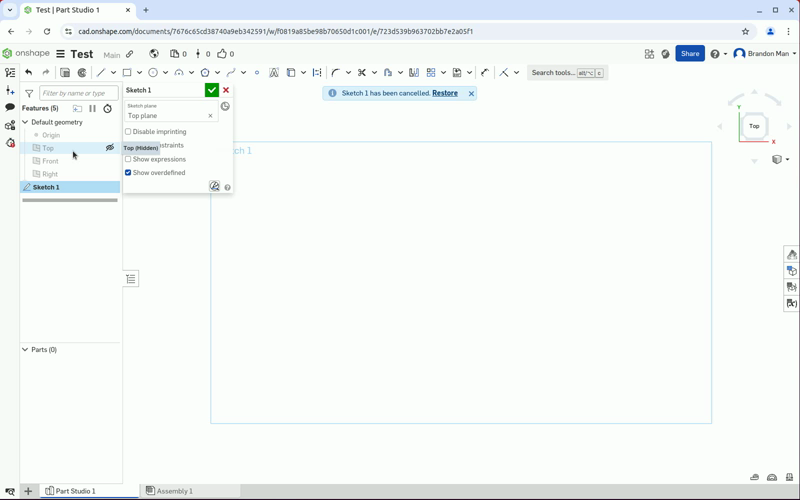
mouse_move(73, 352)
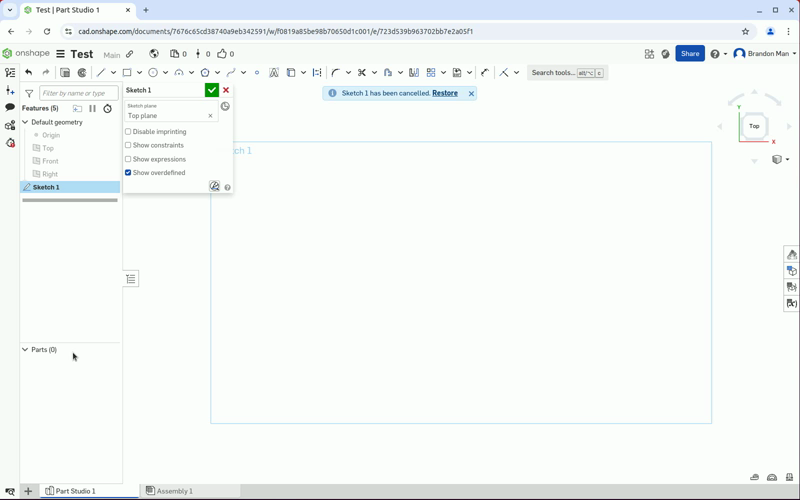
key(y)
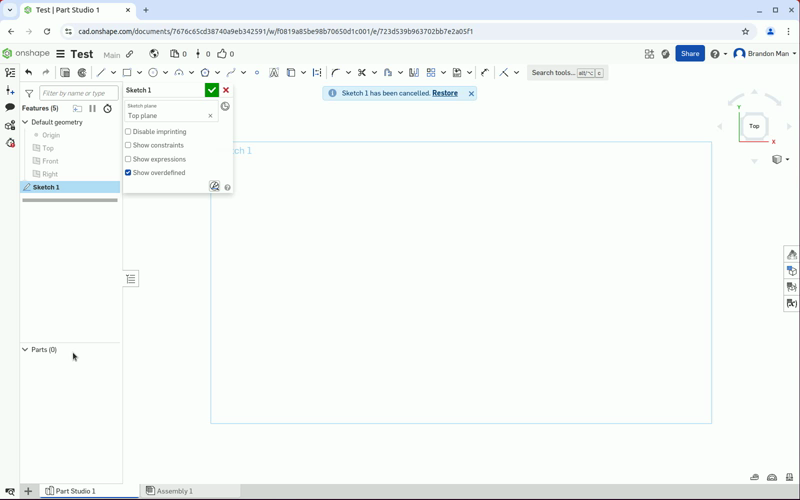
key(l)
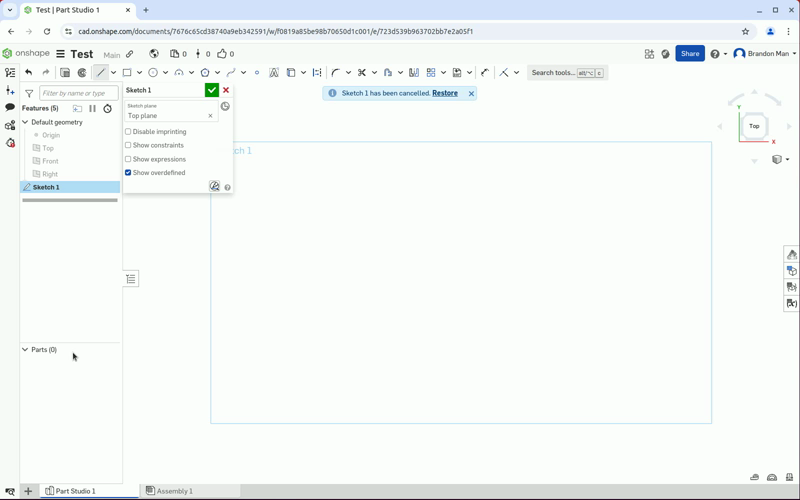
key_down(shift)
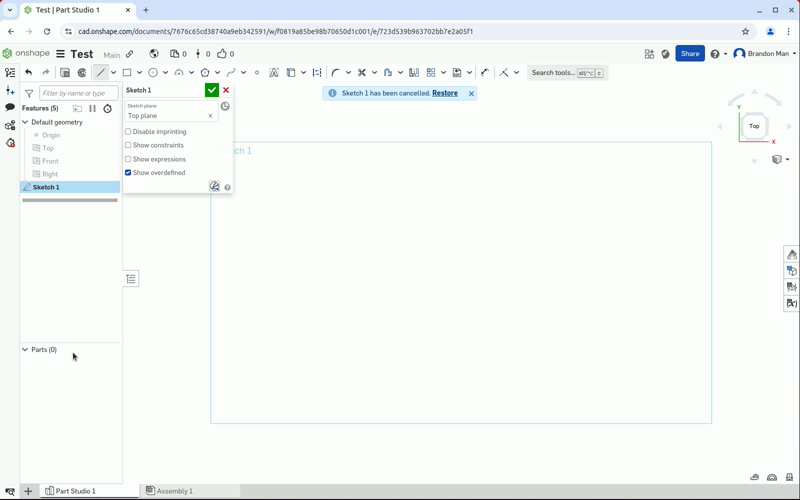
mouse_move(395, 348)
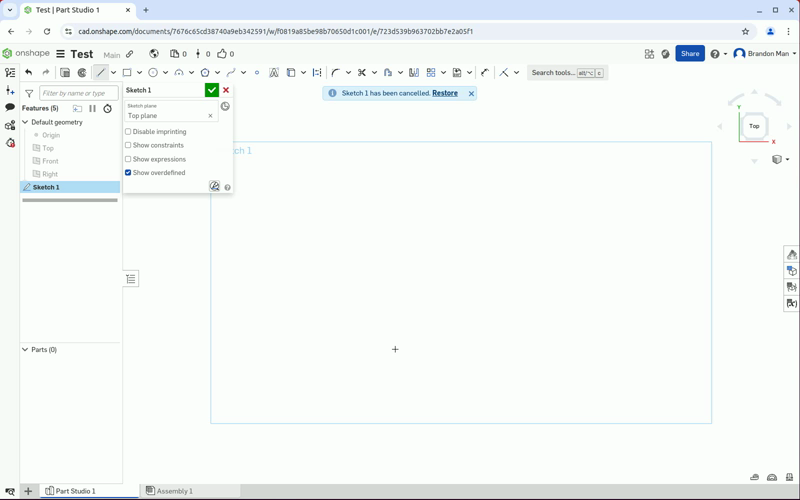
click(395, 348)
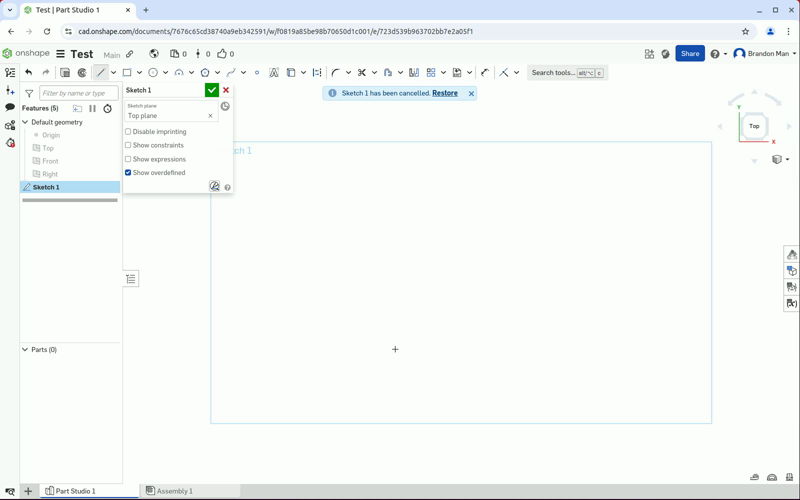
key_up(shift)
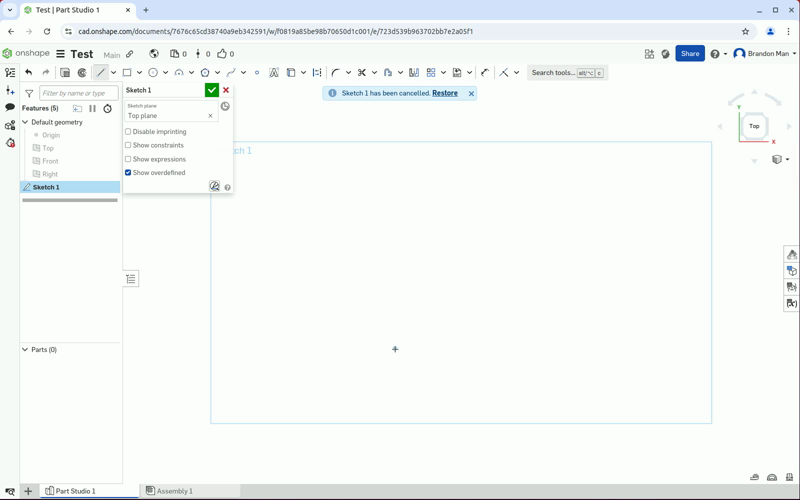
key_down(shift)
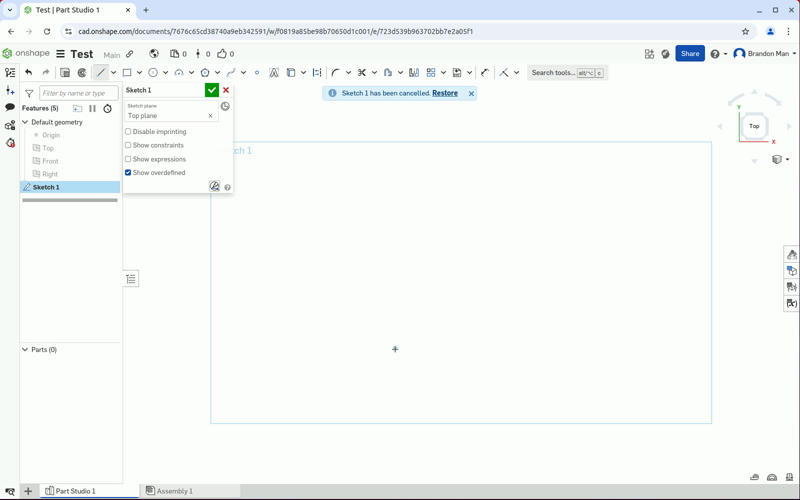
mouse_move(425, 348)
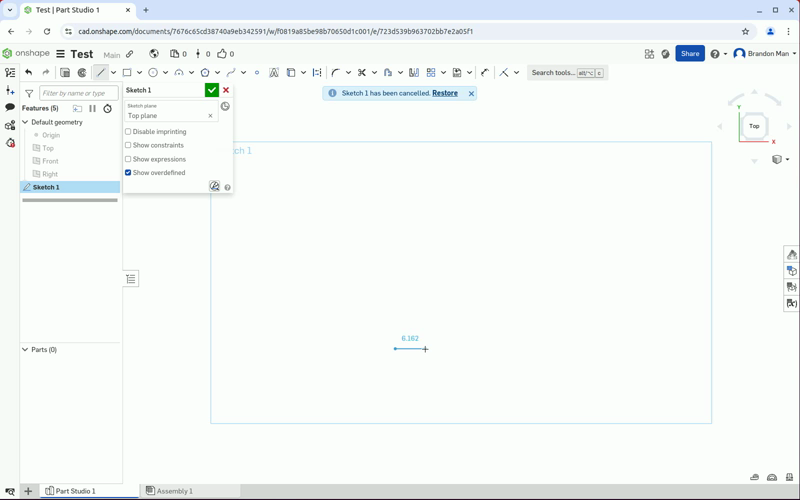
mouse_move(439, 348)
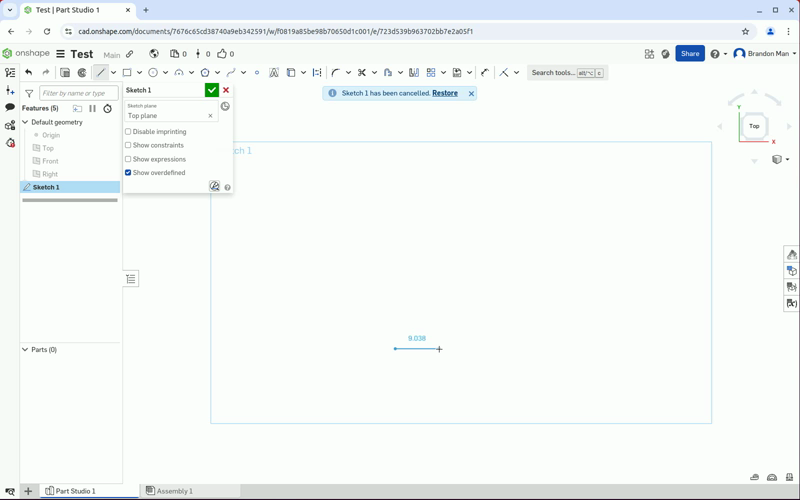
click(439, 348)
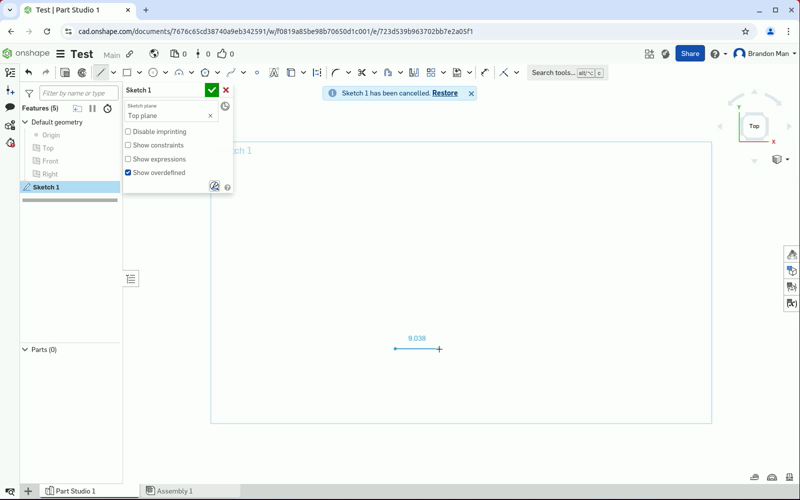
key_up(shift)
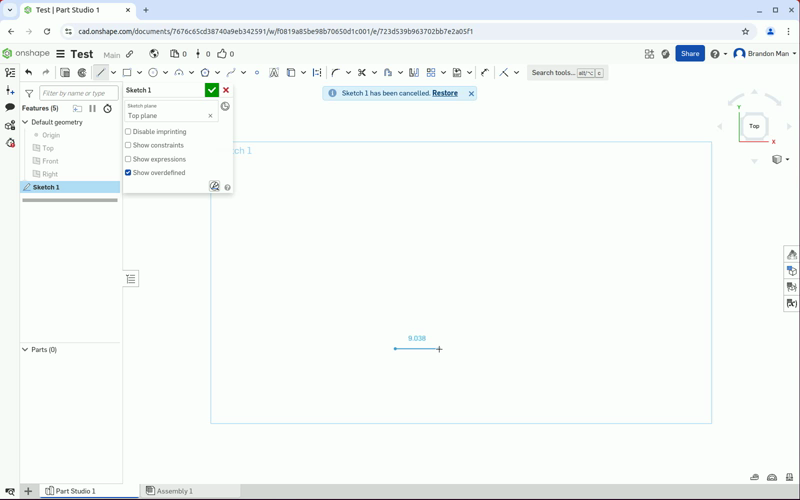
key_down(shift)
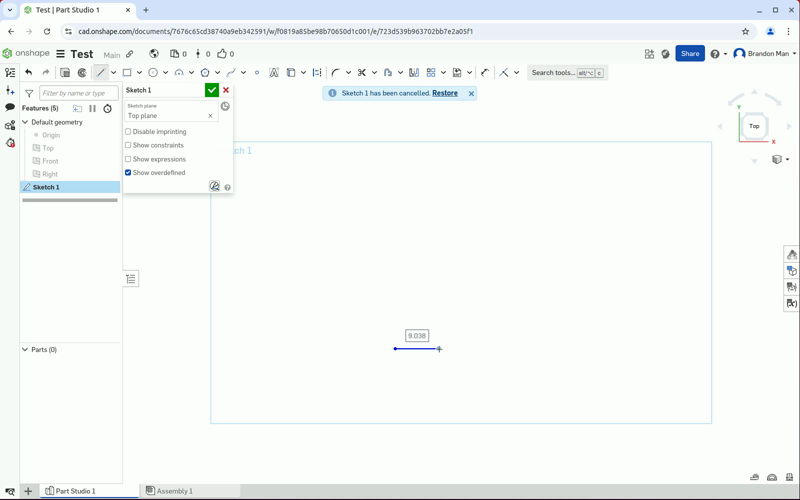
mouse_move(469, 348)
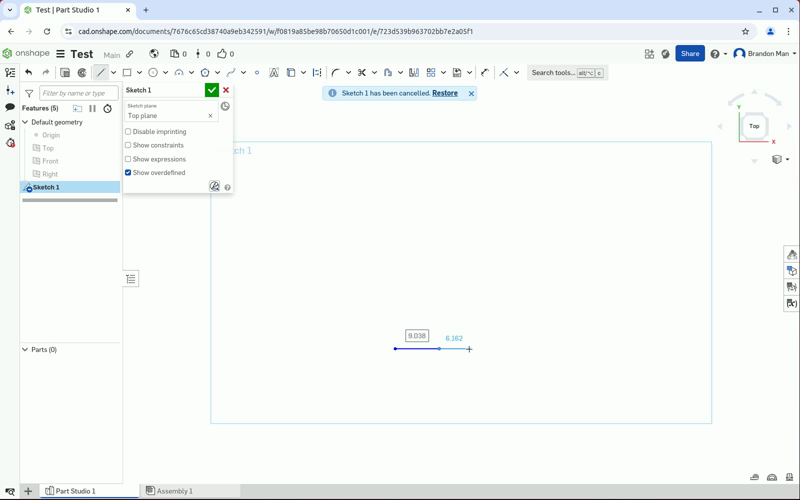
mouse_move(439, 304)
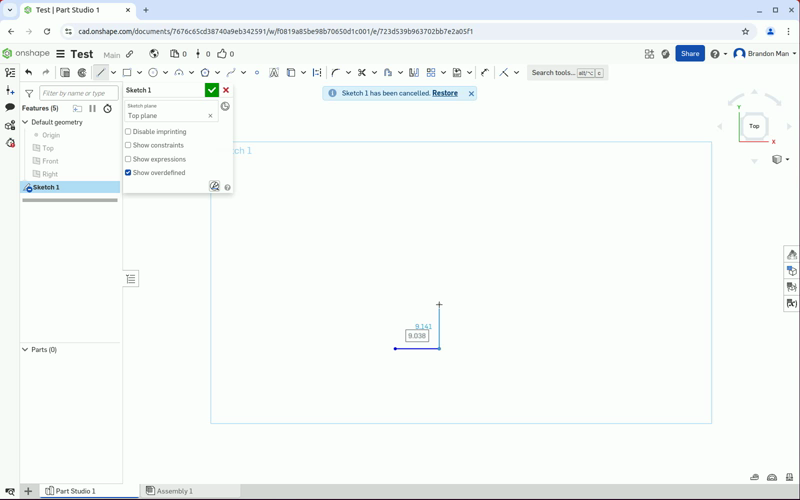
click(439, 304)
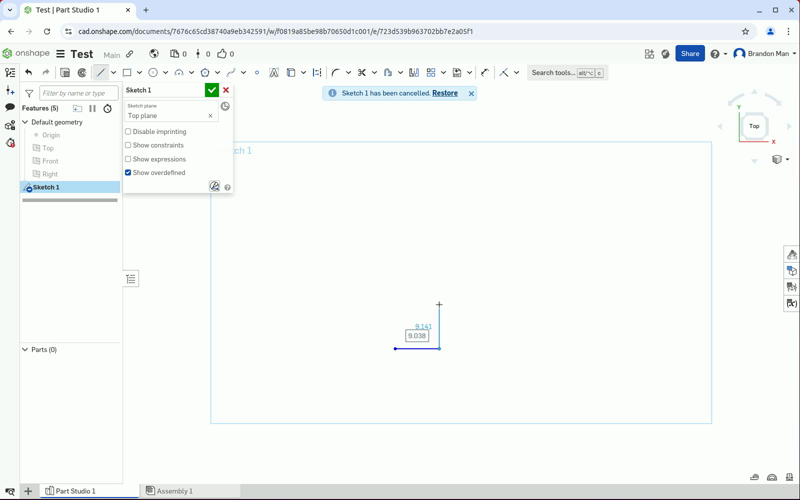
key_up(shift)
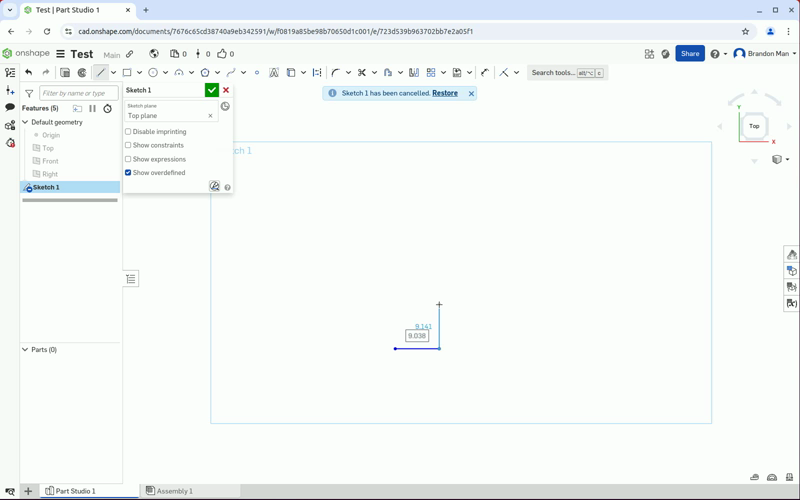
key_down(shift)
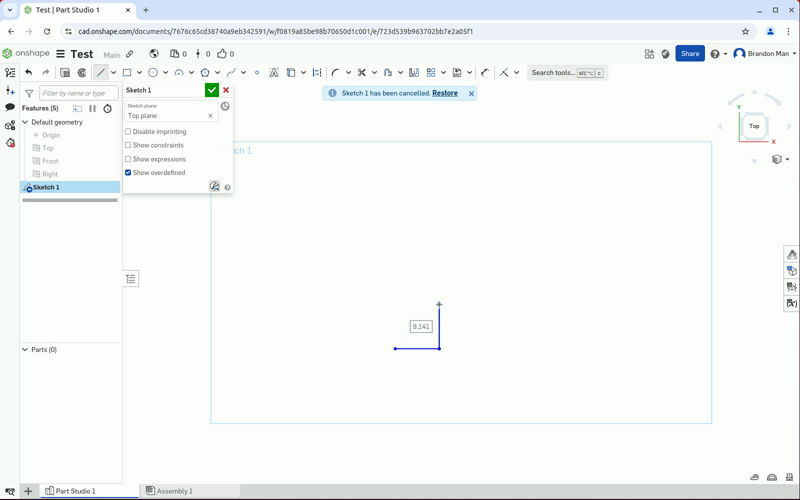
mouse_move(469, 304)
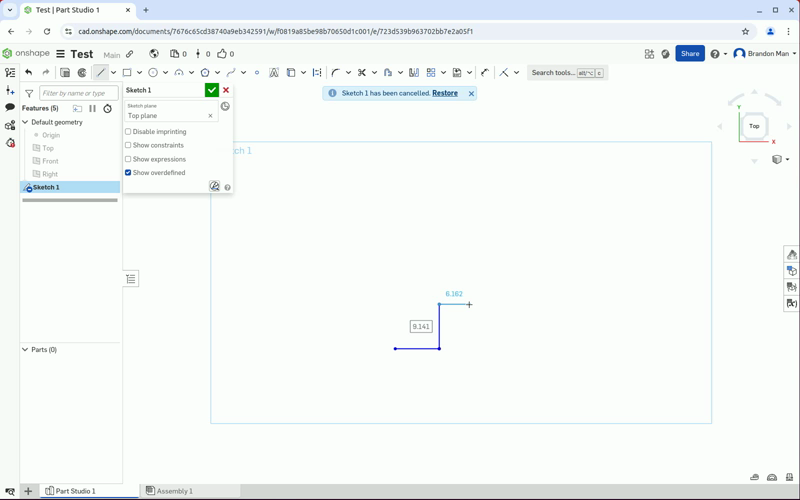
mouse_move(439, 261)
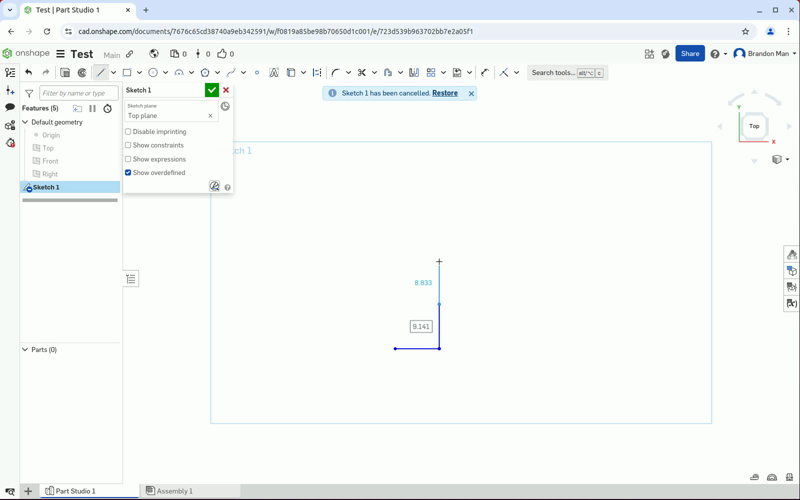
click(439, 261)
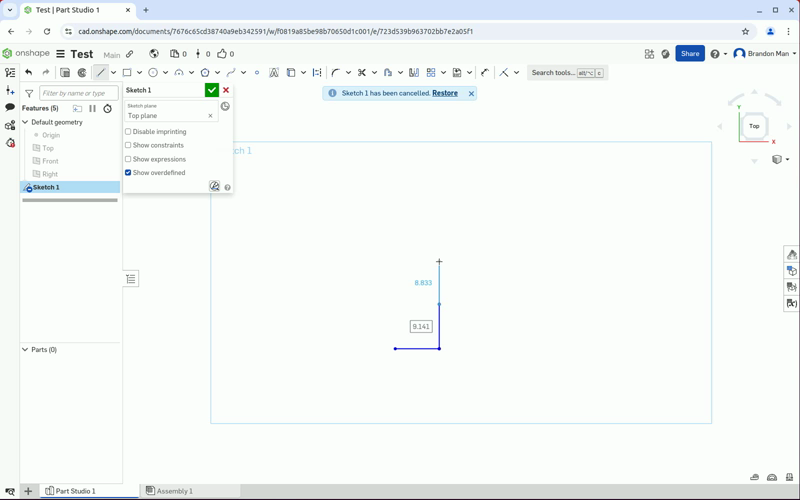
key_up(shift)
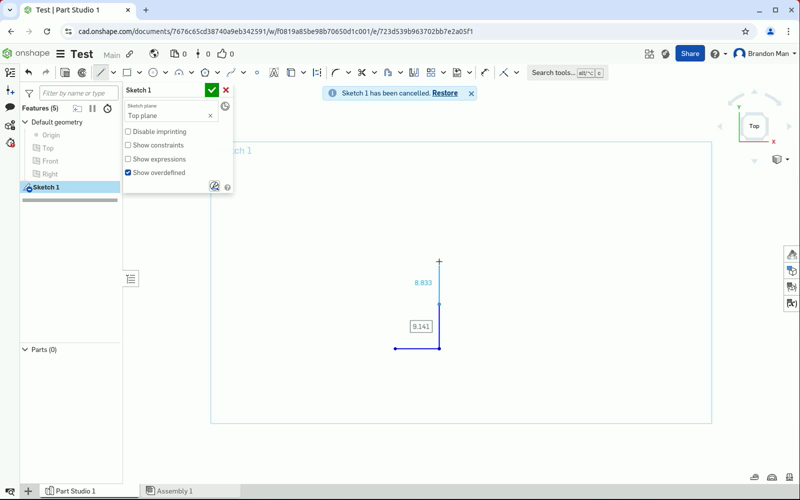
key_down(shift)
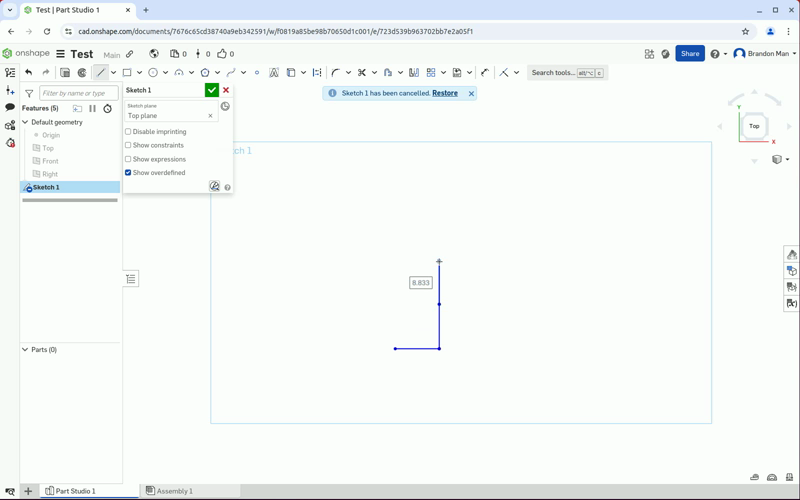
mouse_move(469, 261)
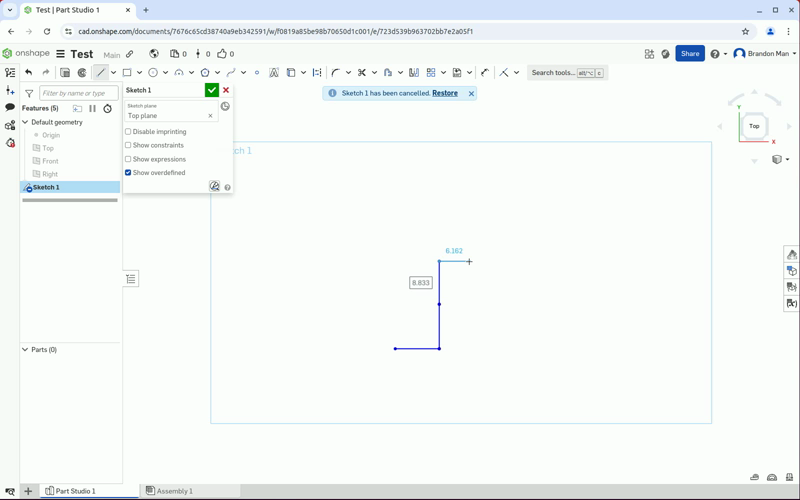
mouse_move(439, 216)
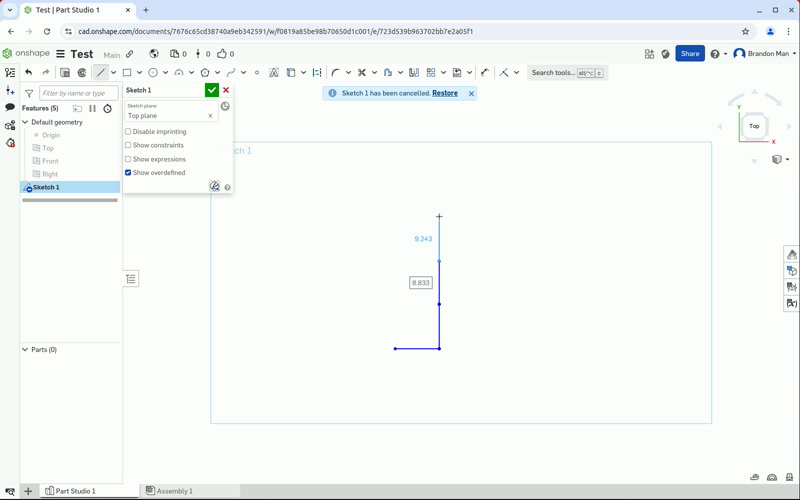
click(439, 216)
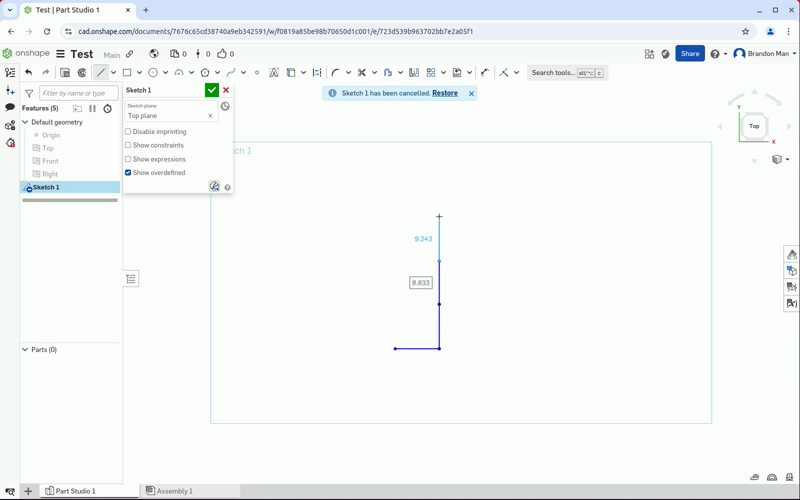
key_up(shift)
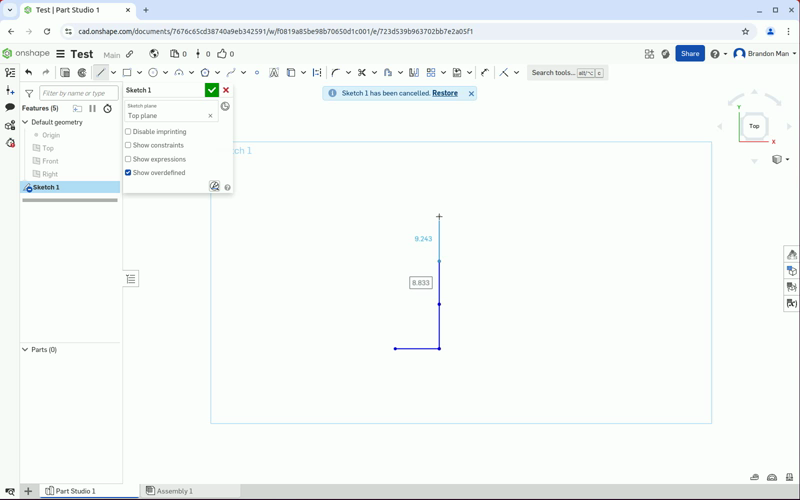
key_down(shift)
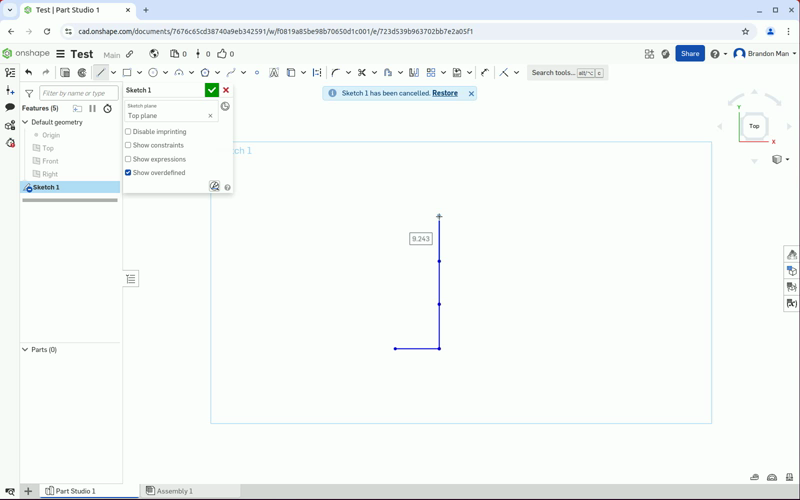
mouse_move(469, 216)
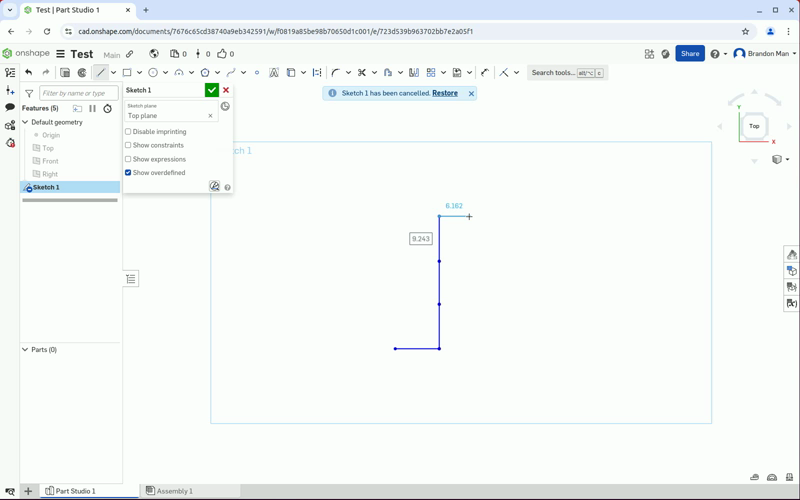
mouse_move(395, 216)
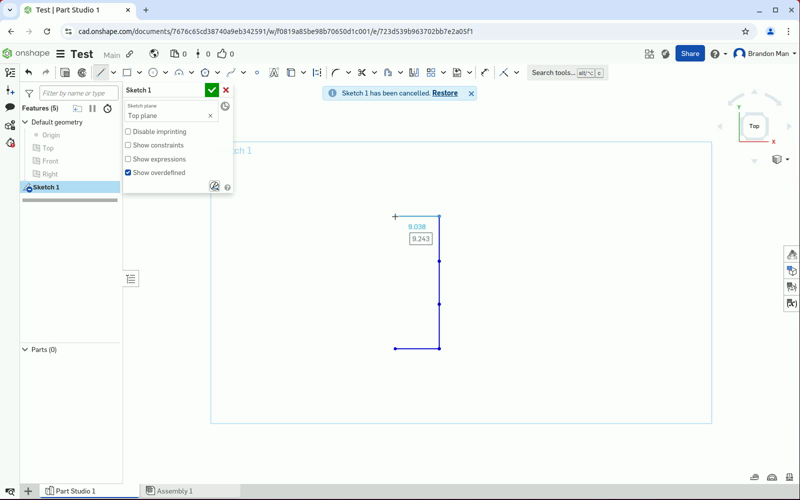
click(395, 216)
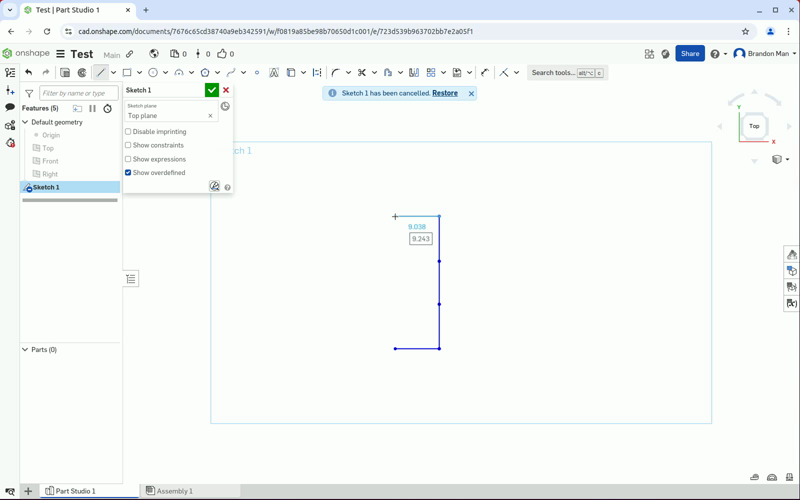
key_up(shift)
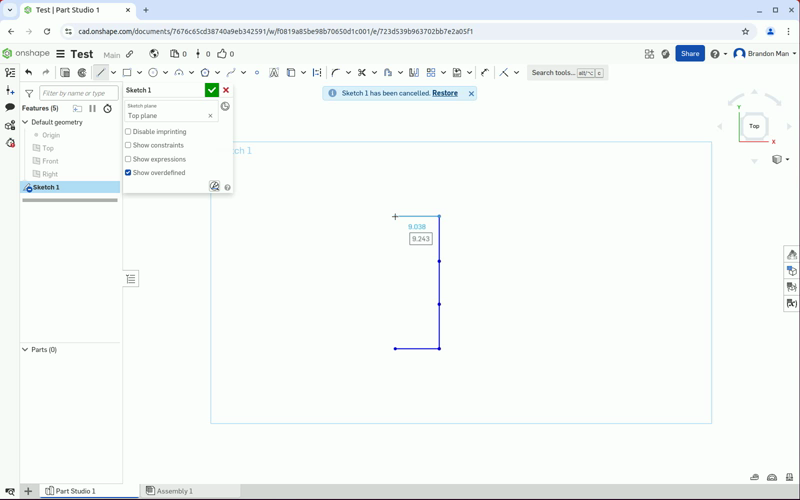
key_down(shift)
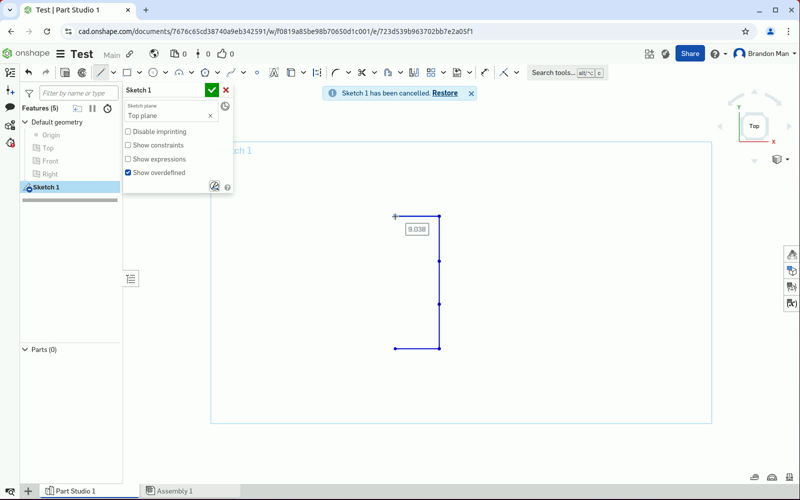
mouse_move(395, 348)
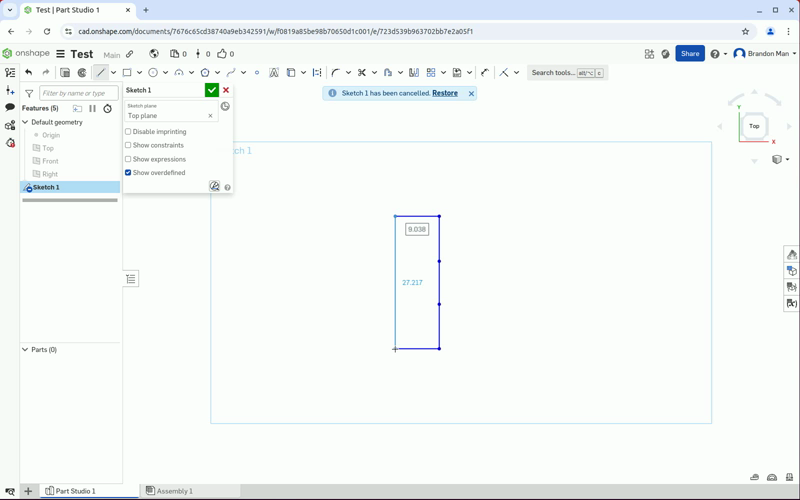
key_up(shift)
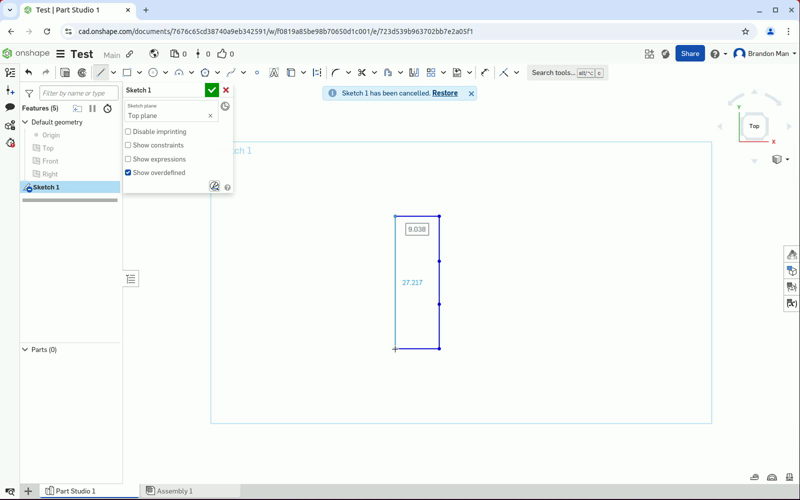
click(395, 348)
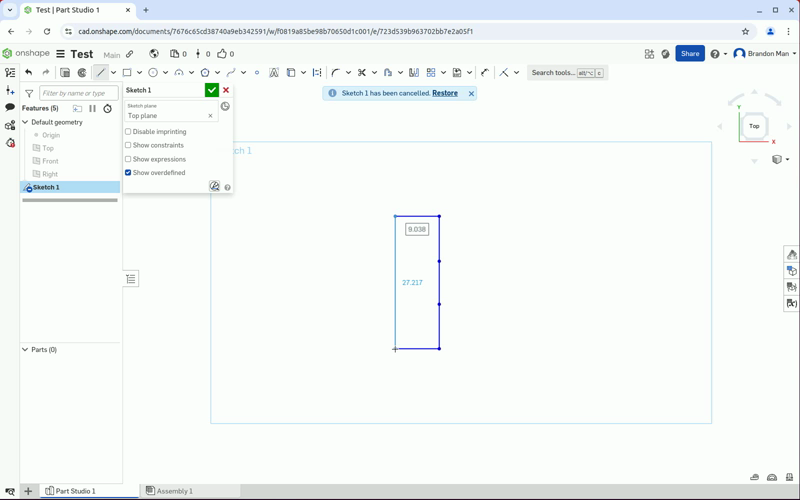
key(esc)
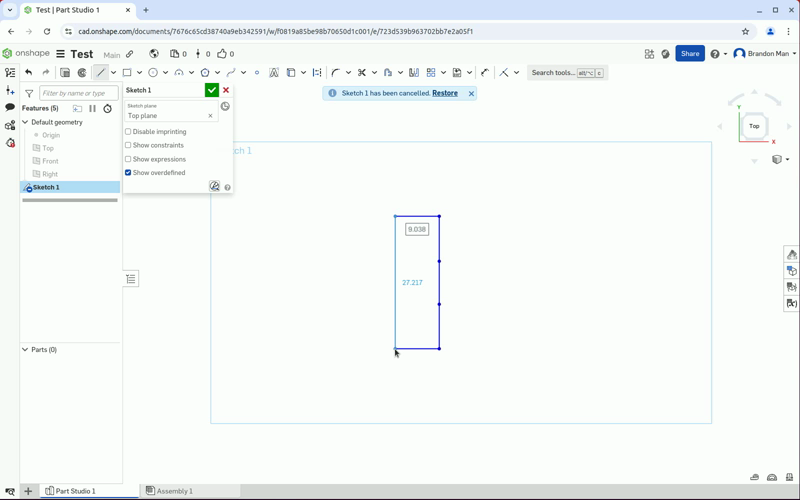
mouse_move(424, 232)
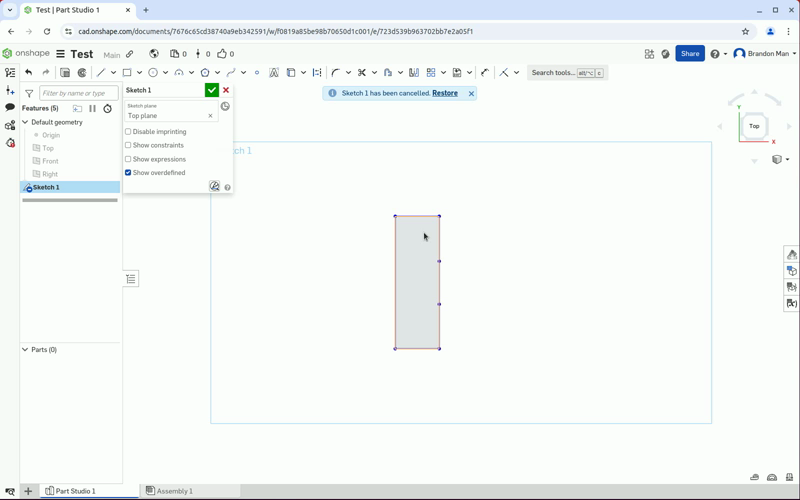
click(424, 232)
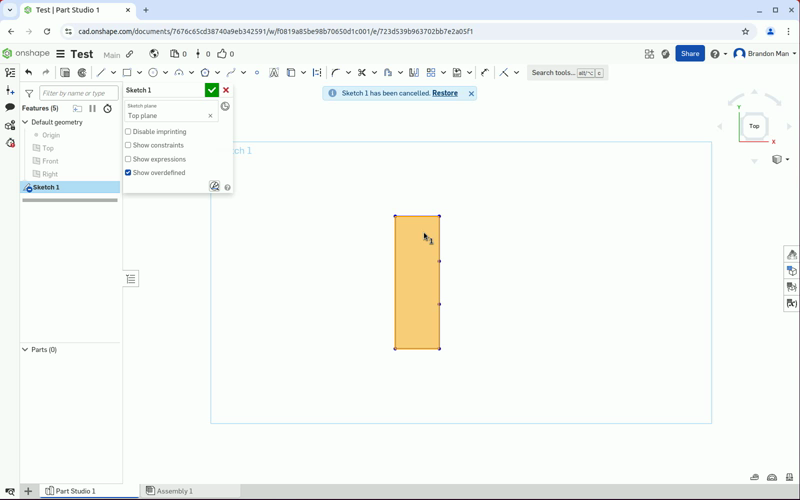
mouse_move(73, 352)
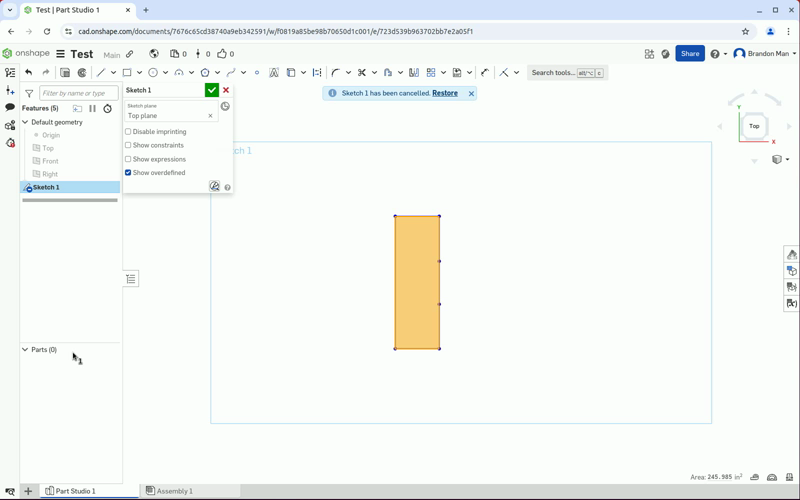
key(shift+y)
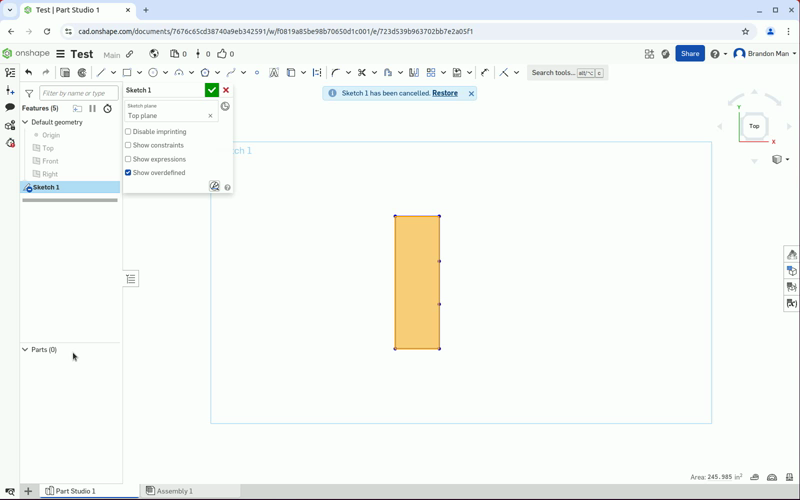
key(shift+e)
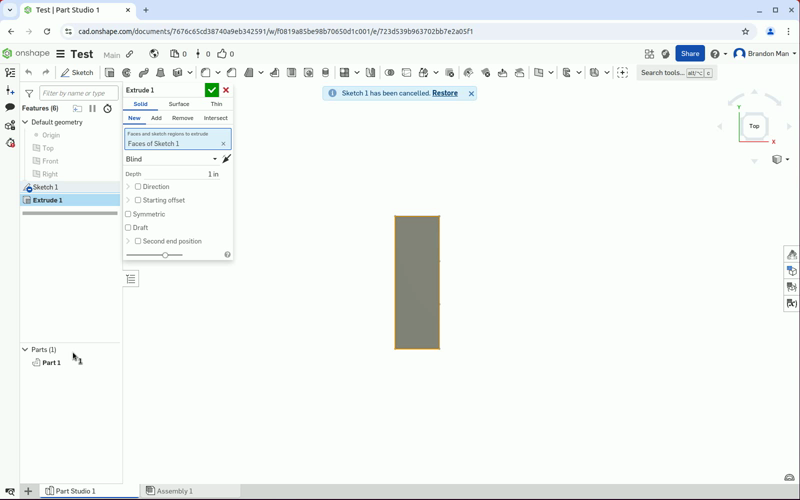
mouse_move(143, 106)
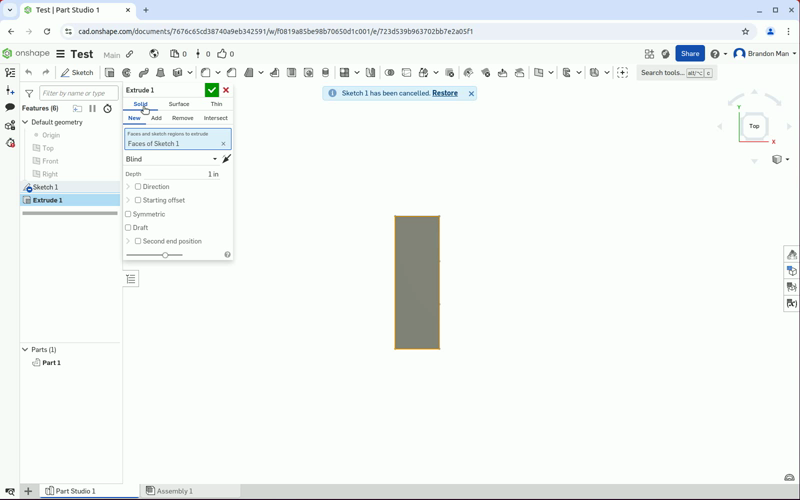
click(143, 106)
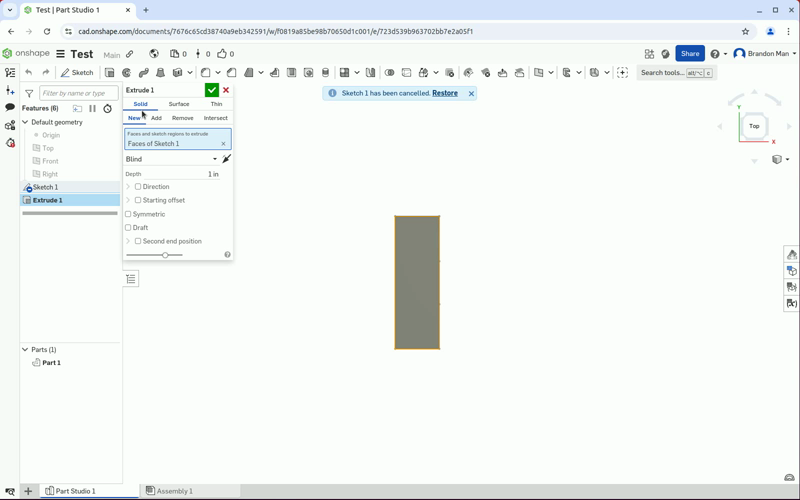
mouse_move(137, 120)
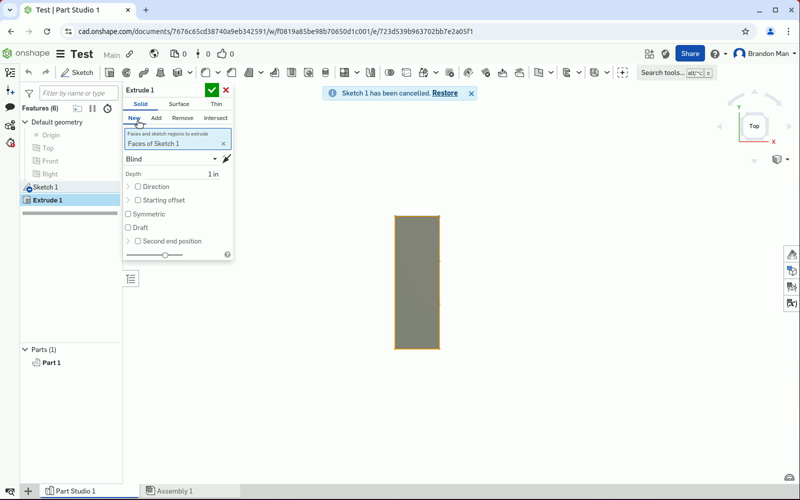
click(137, 120)
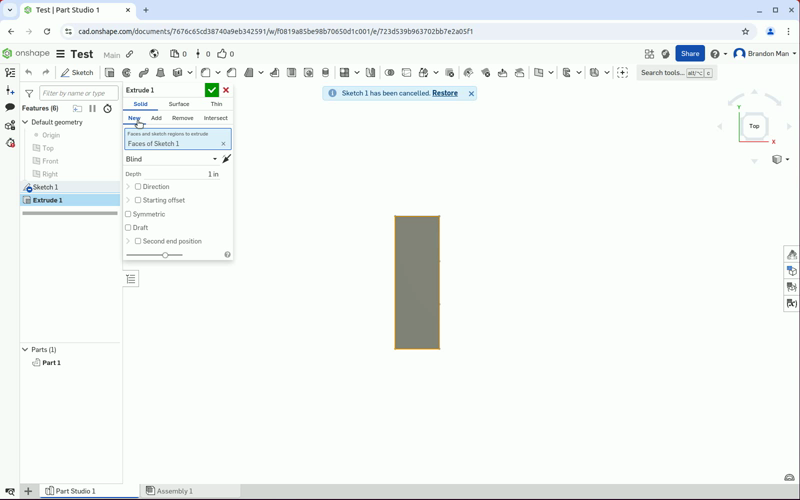
key(tab, 4)
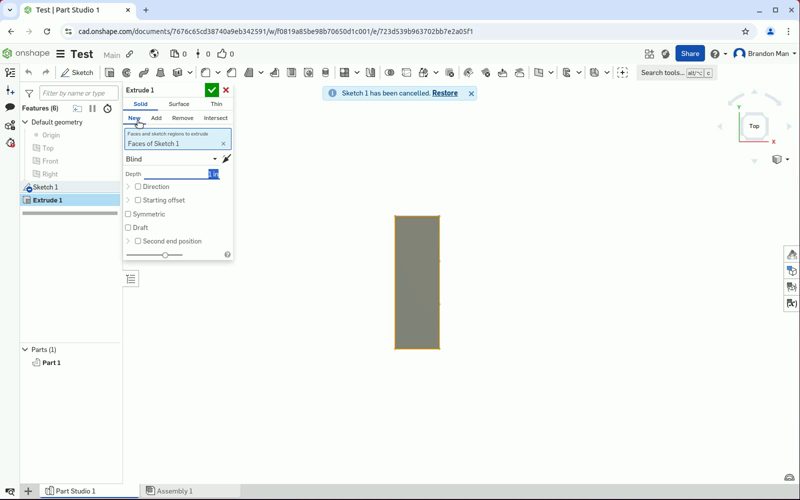
text(-12.036)
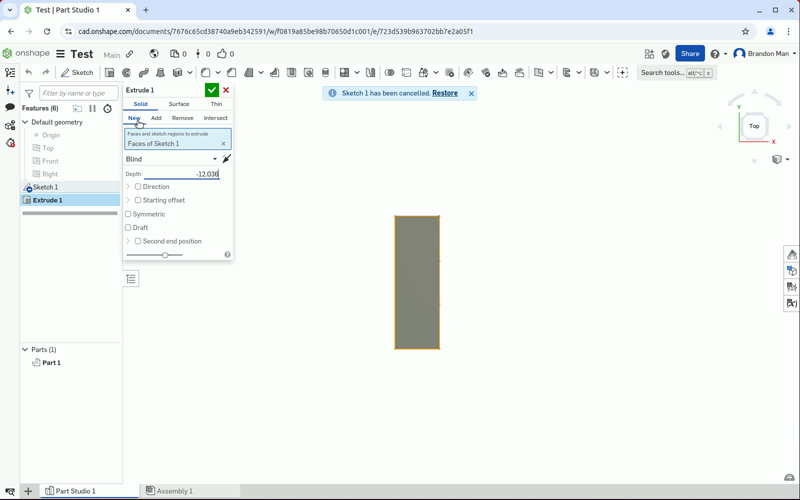
key(enter)
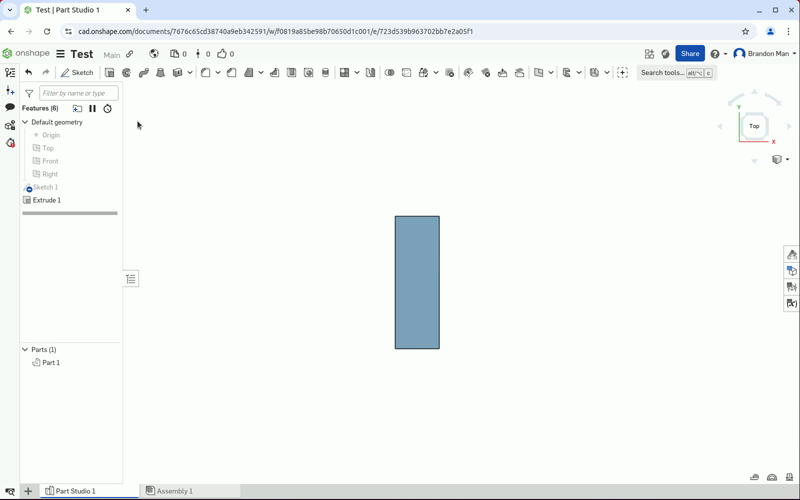
key(shift+h)
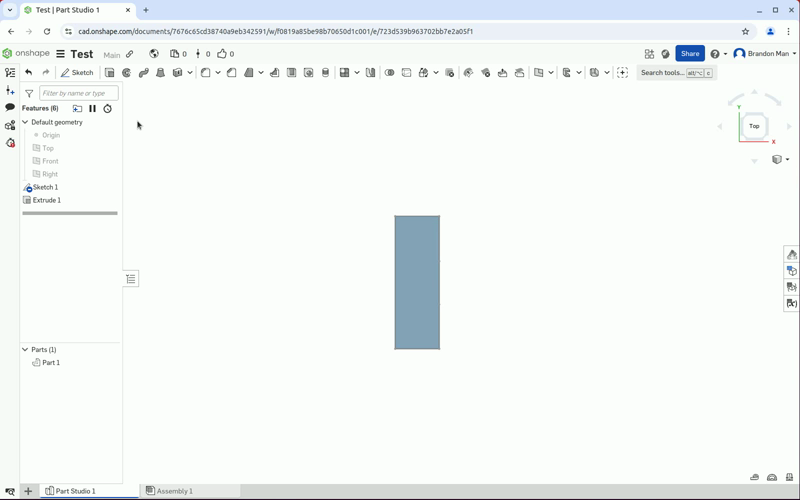
key(shift+h)
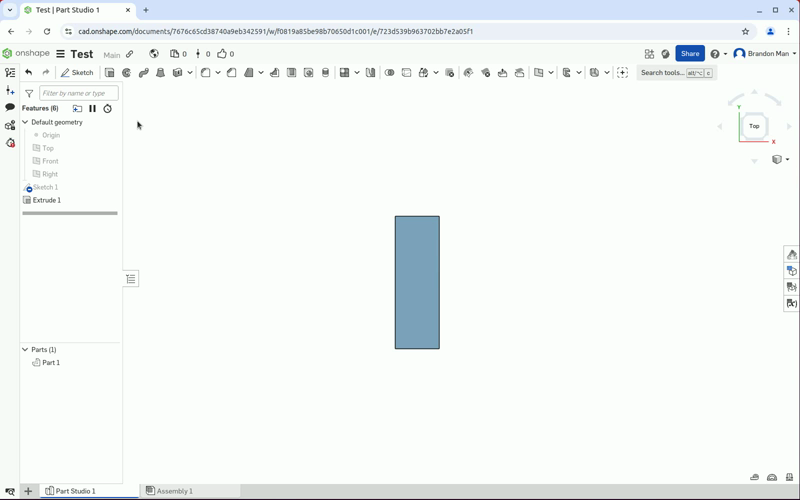
mouse_move(73, 189)
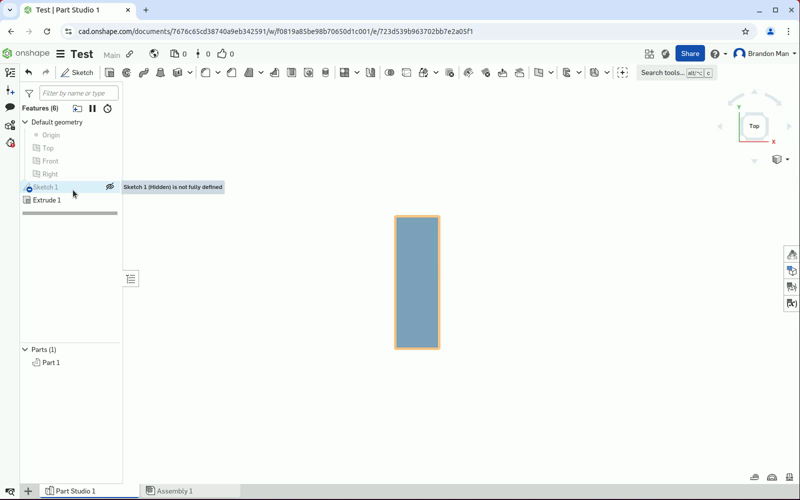
click(73, 189)
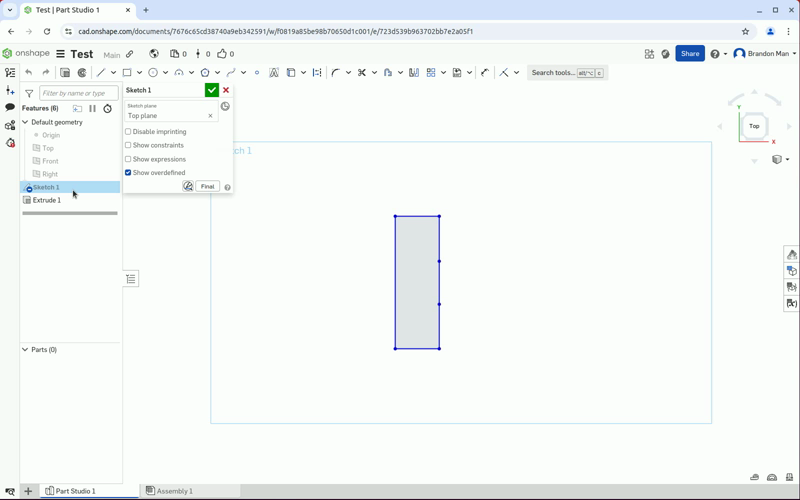
mouse_move(229, 92)
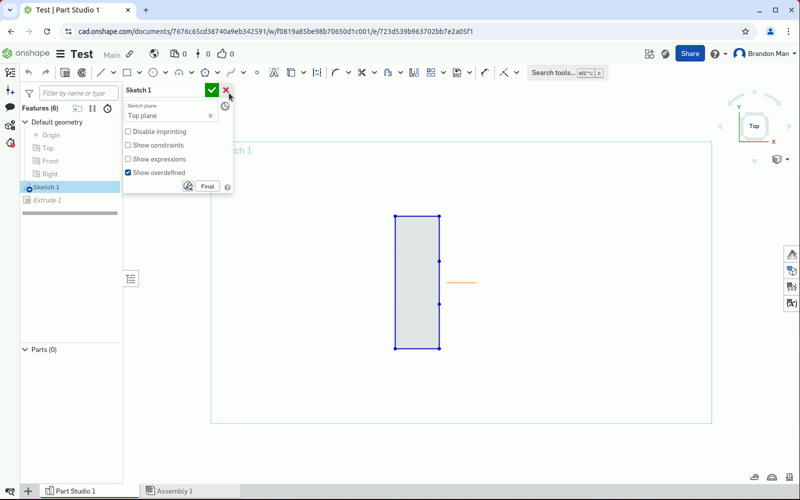
click(229, 92)
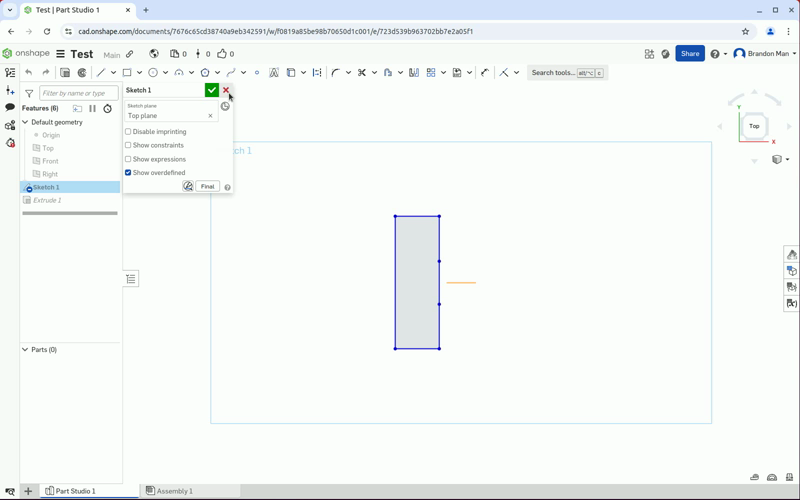
key(shift+s)
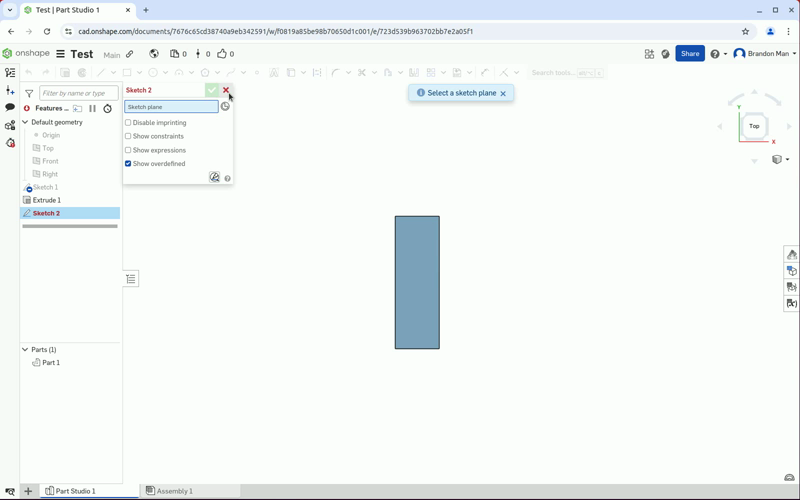
mouse_move(73, 150)
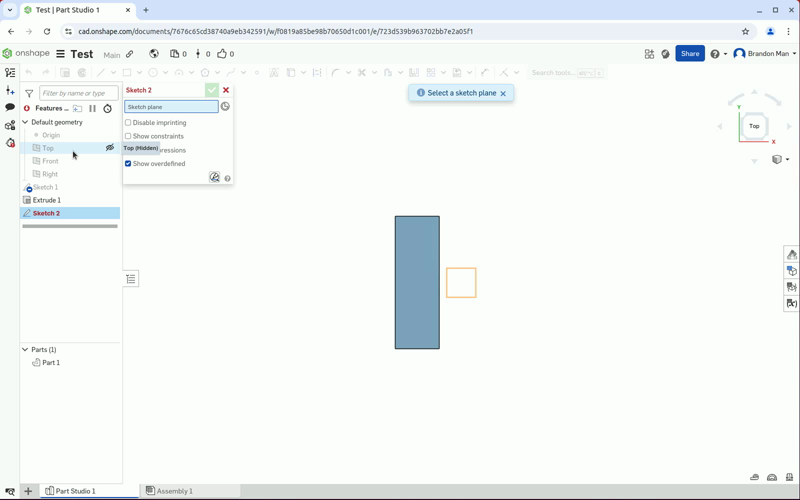
click(73, 150)
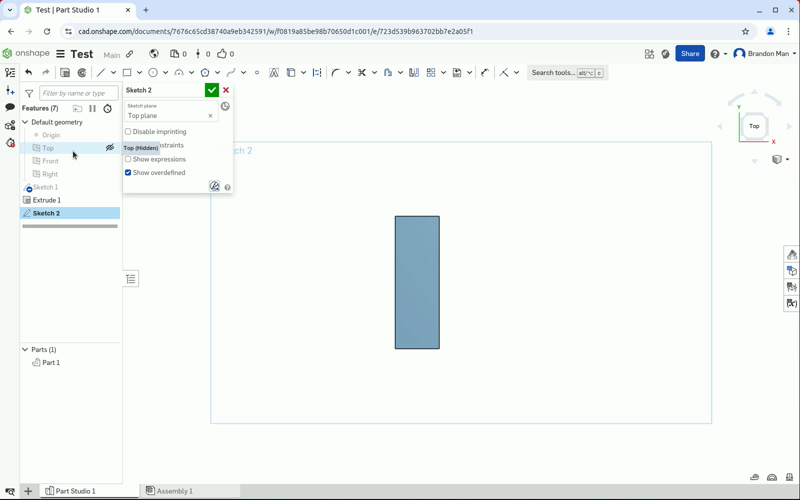
mouse_move(73, 352)
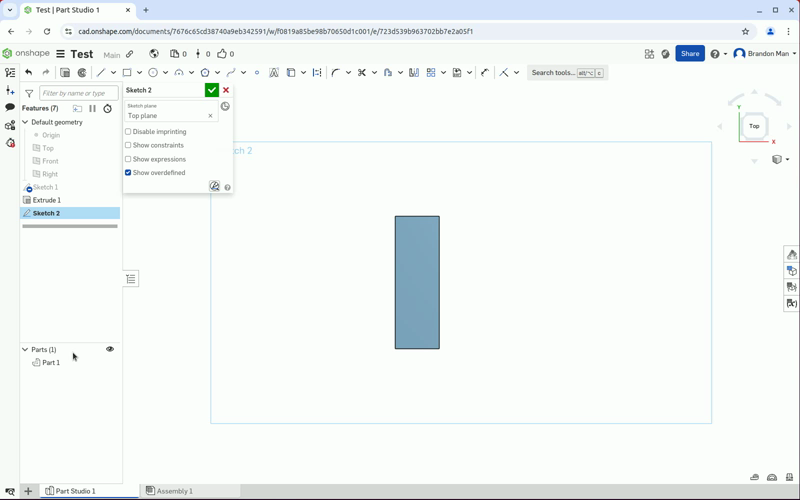
key(y)
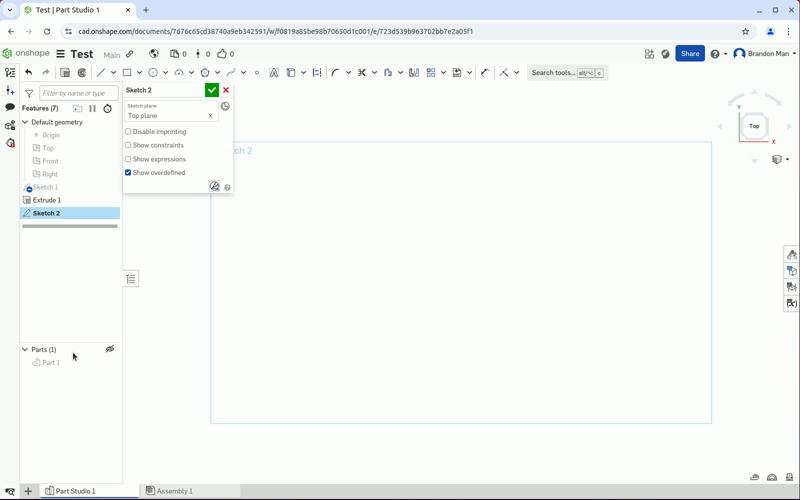
key(l)
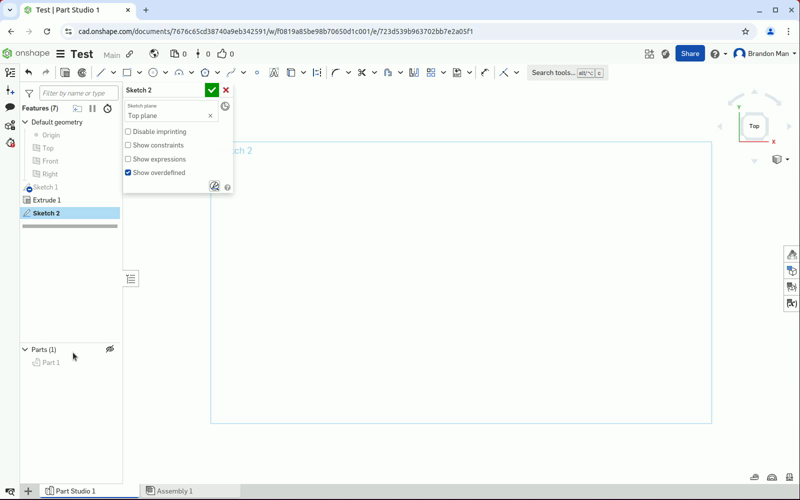
key_down(shift)
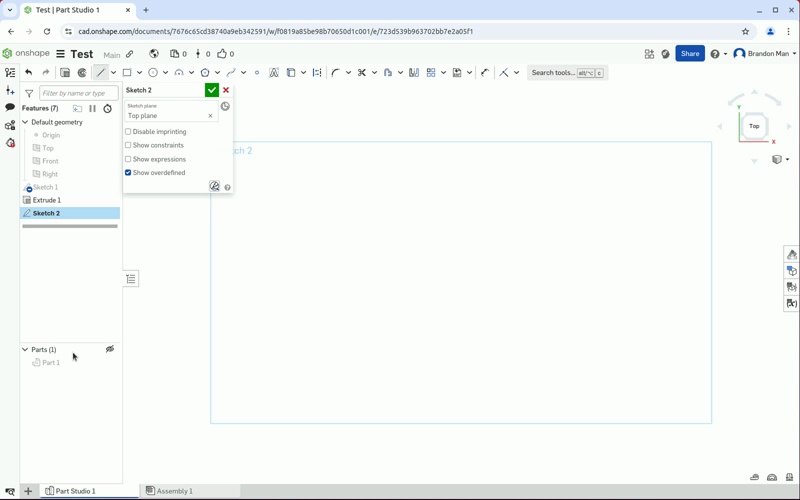
mouse_move(481, 348)
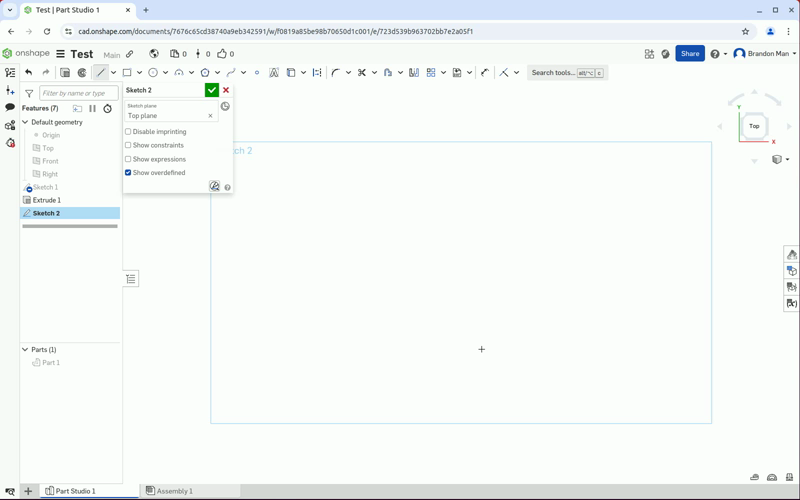
click(481, 348)
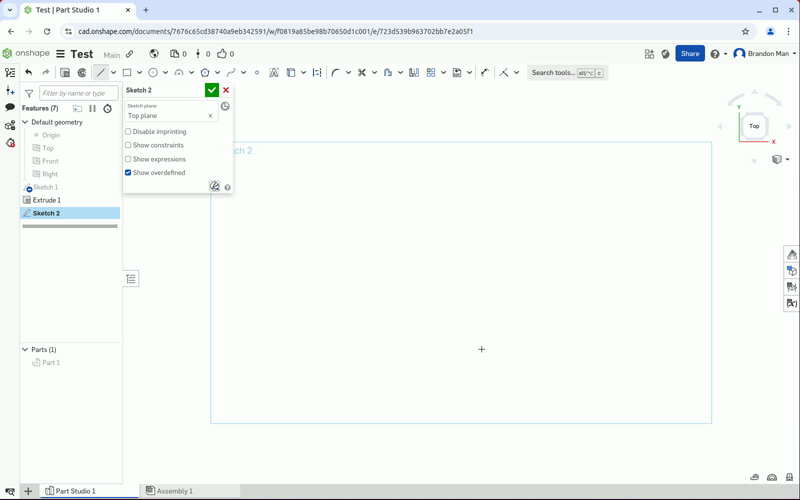
key_up(shift)
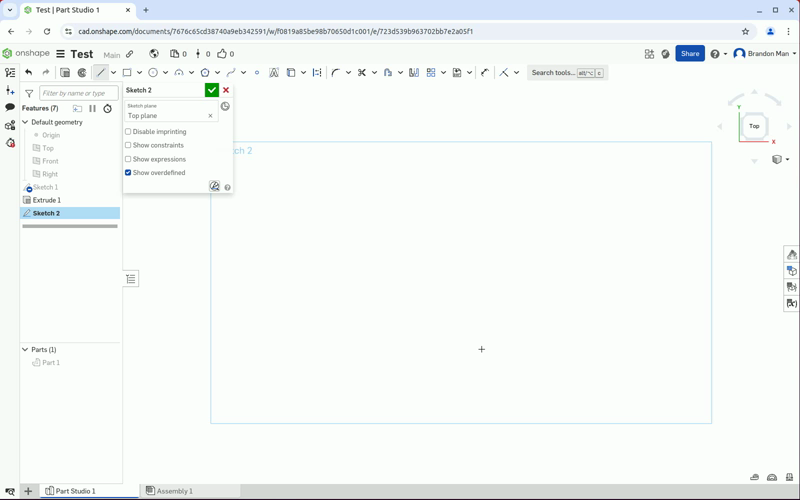
key_down(shift)
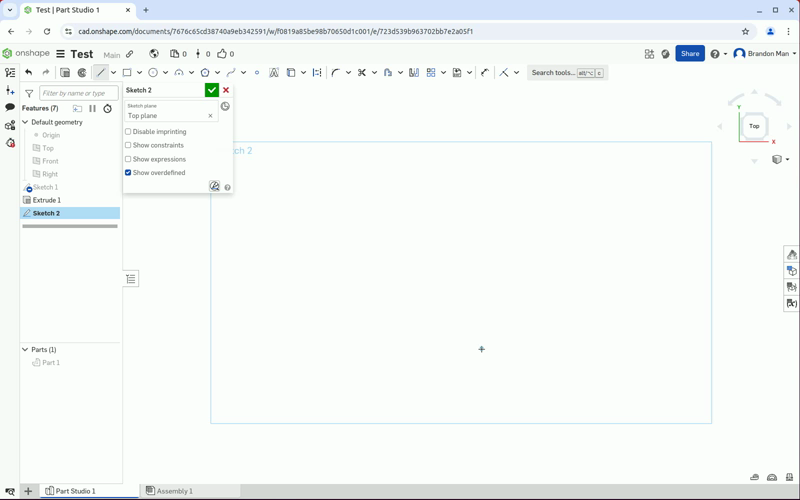
mouse_move(511, 348)
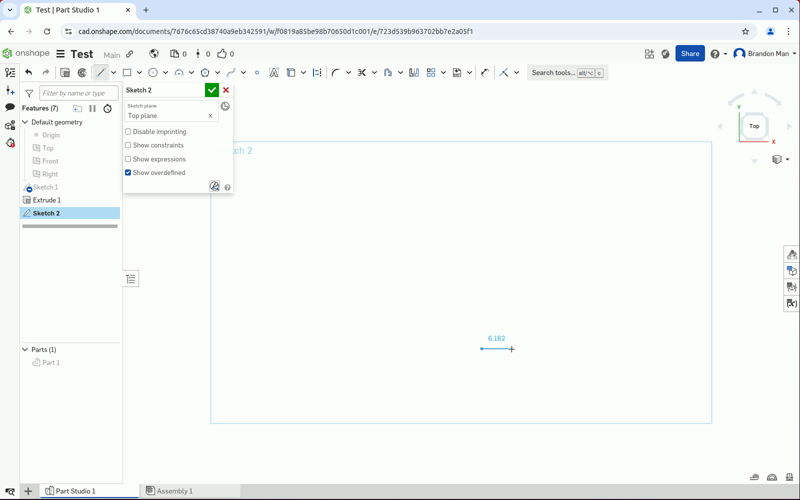
mouse_move(526, 348)
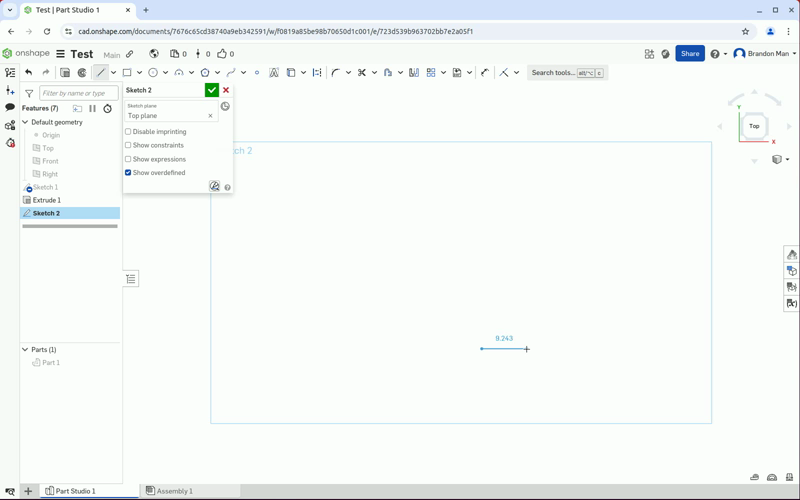
click(526, 348)
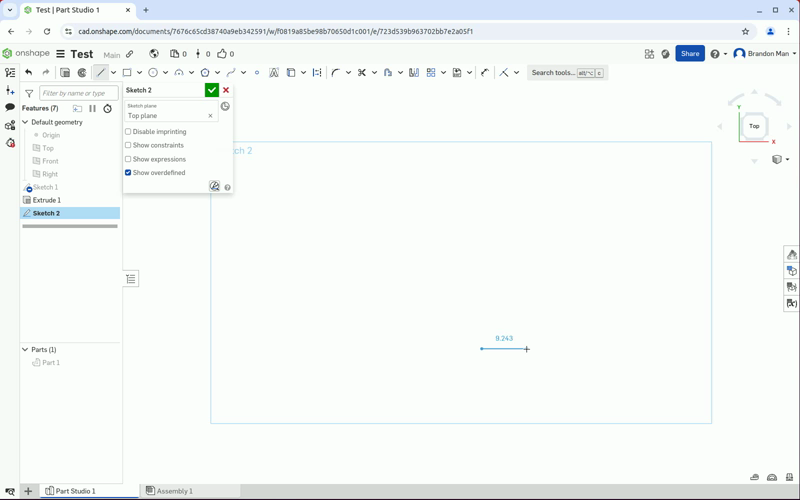
key_up(shift)
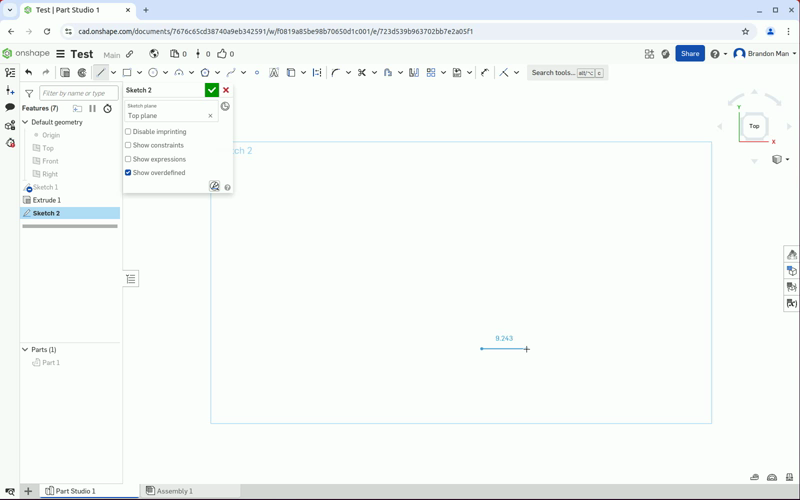
key_down(shift)
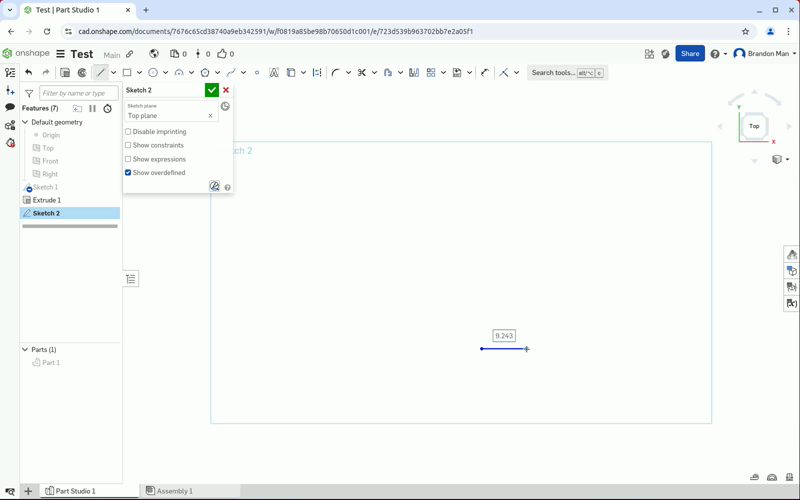
mouse_move(526, 216)
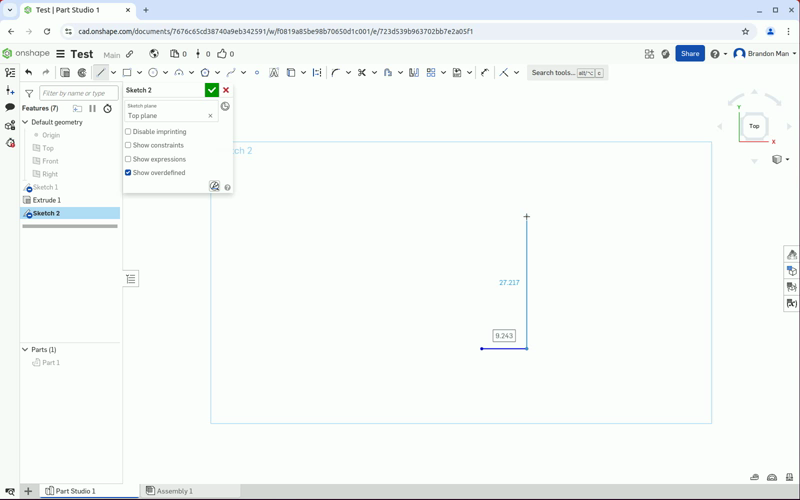
click(526, 216)
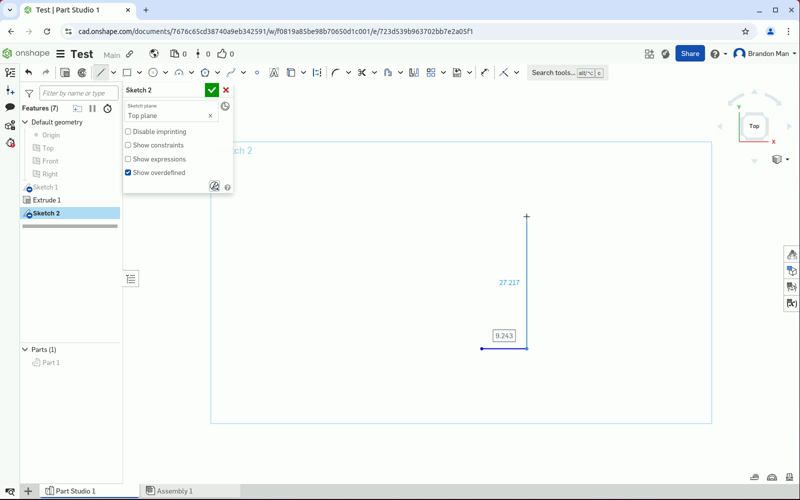
key_up(shift)
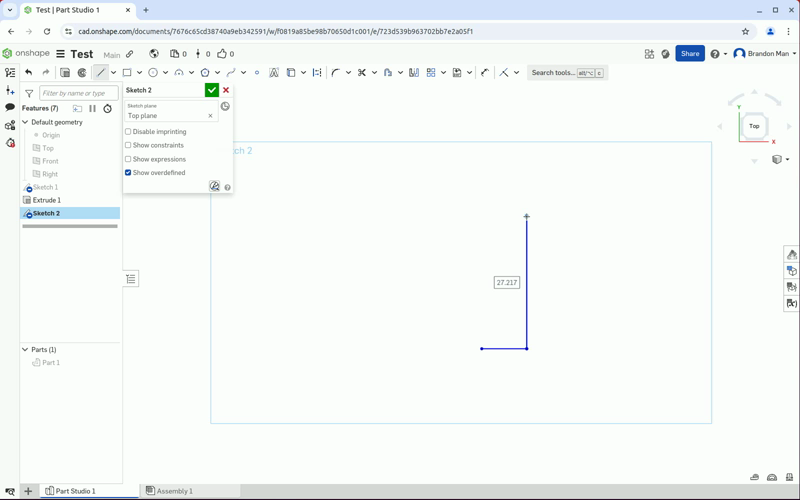
key_down(shift)
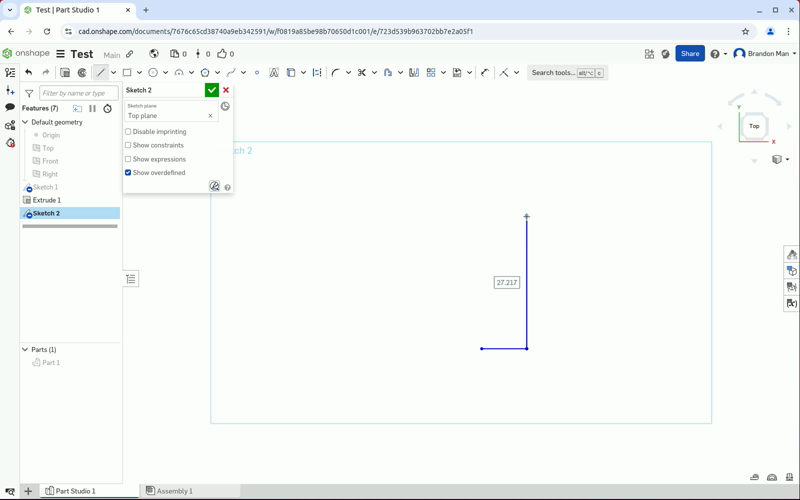
mouse_move(556, 216)
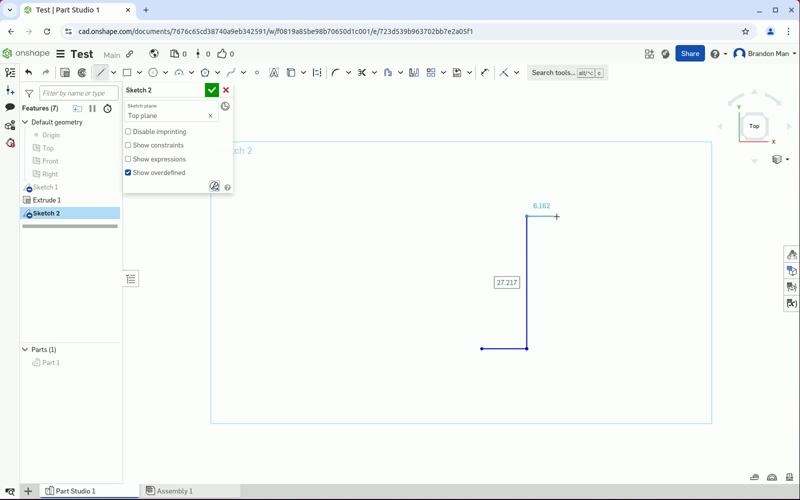
mouse_move(481, 216)
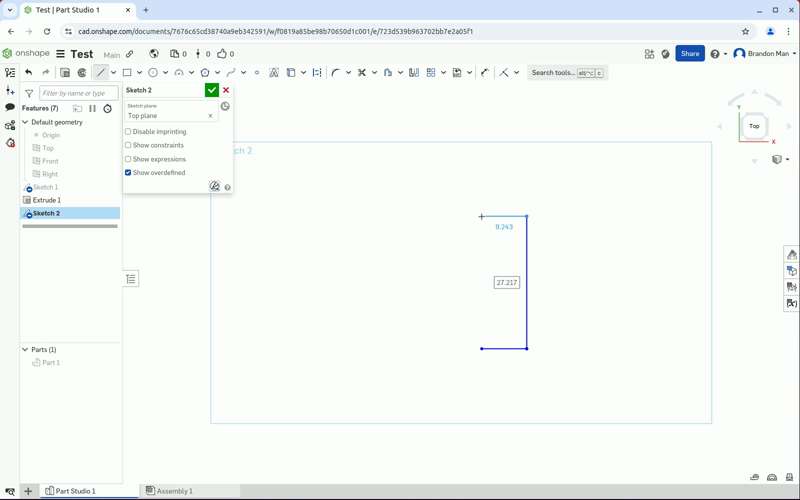
click(481, 216)
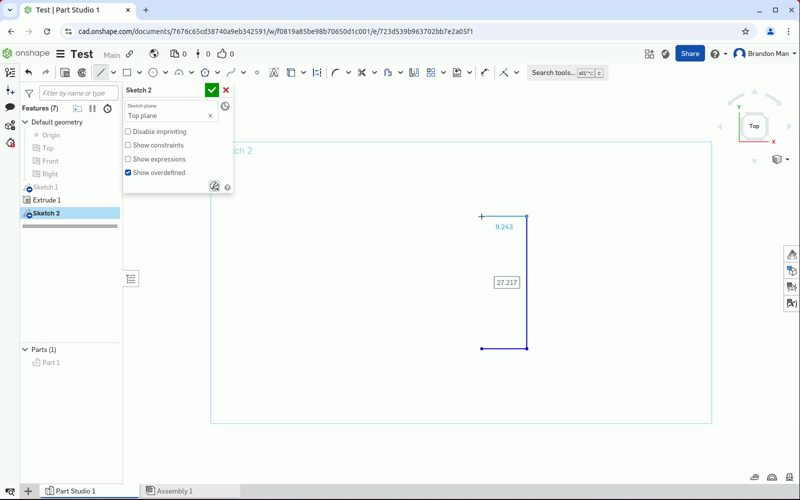
key_up(shift)
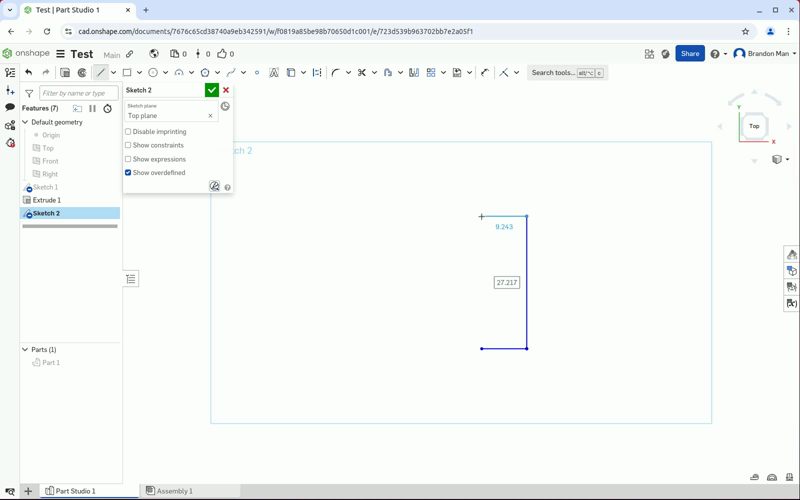
key_down(shift)
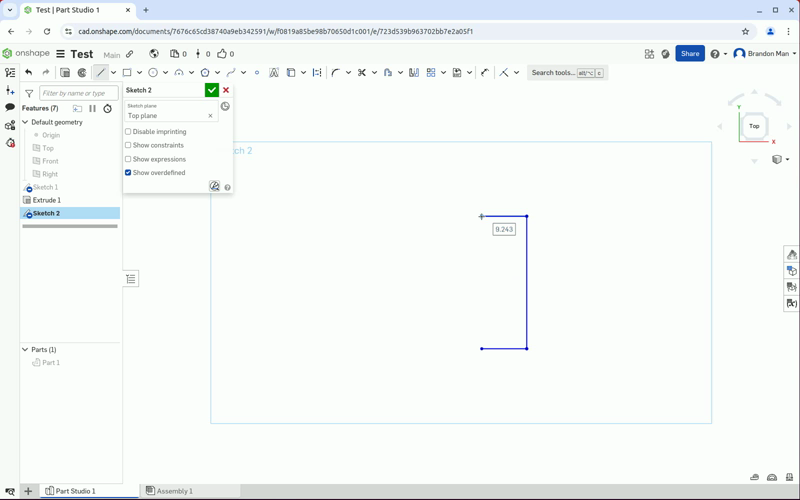
mouse_move(511, 216)
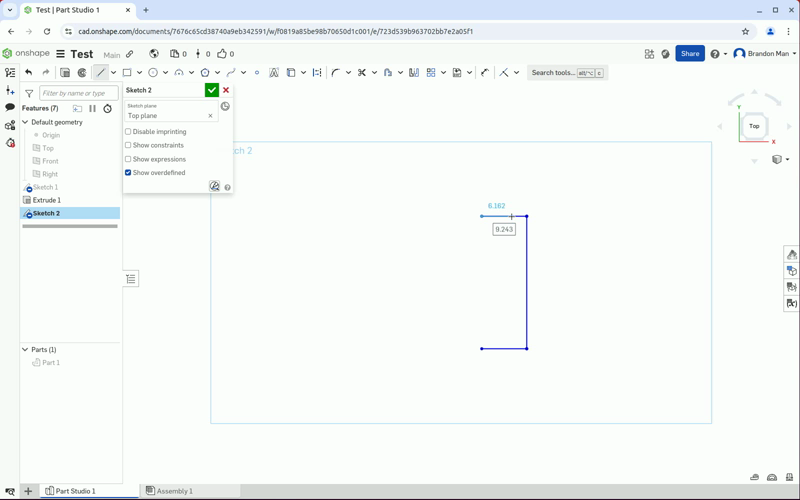
mouse_move(481, 261)
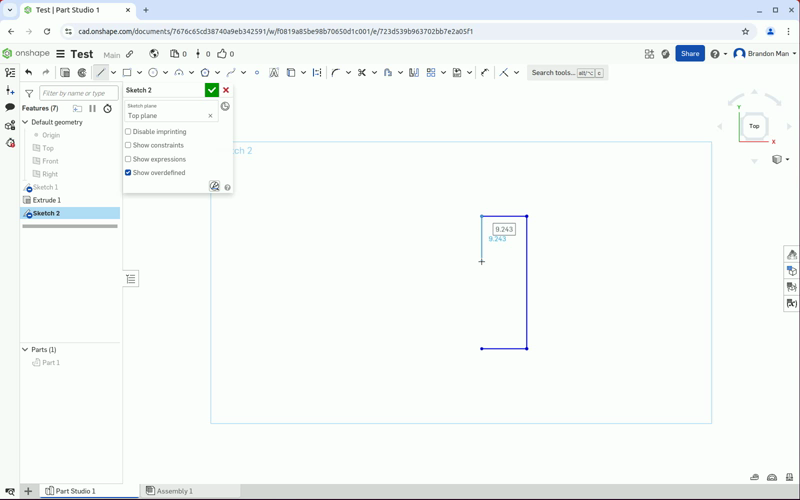
click(481, 261)
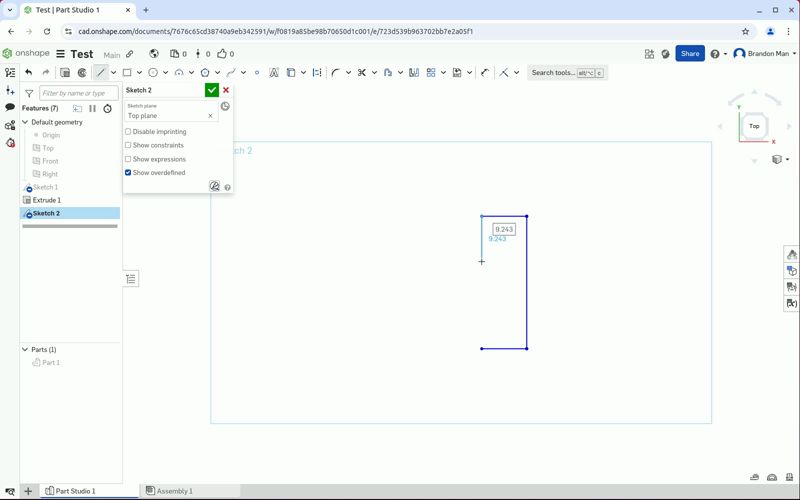
key_up(shift)
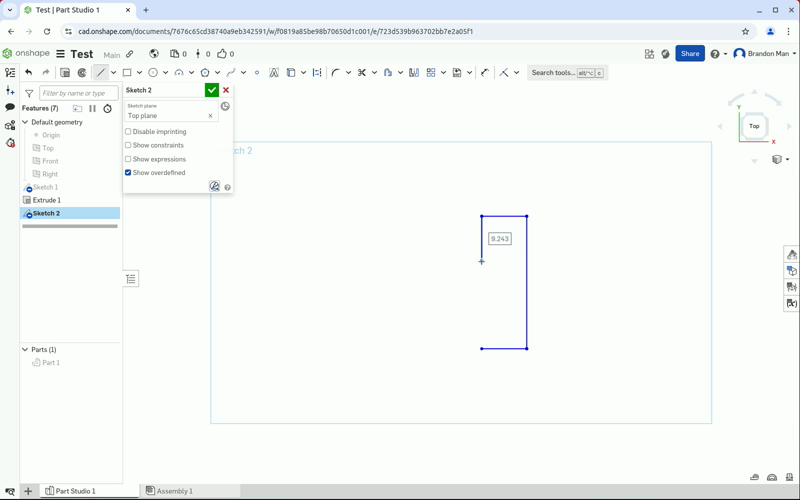
key_down(shift)
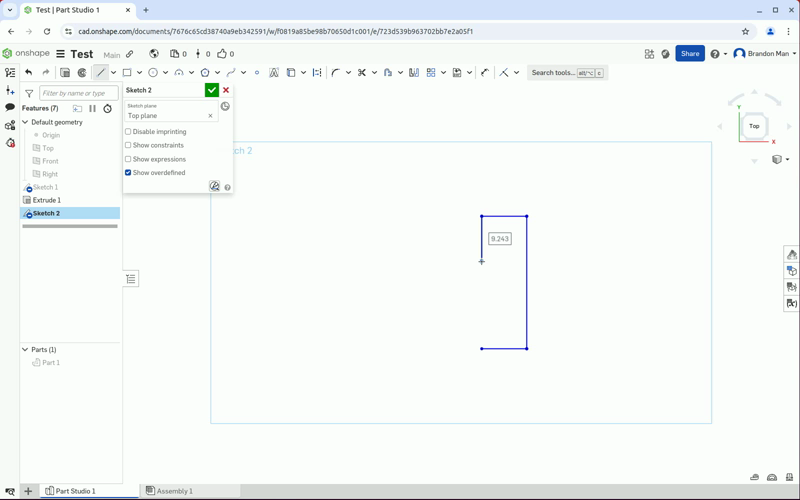
mouse_move(511, 261)
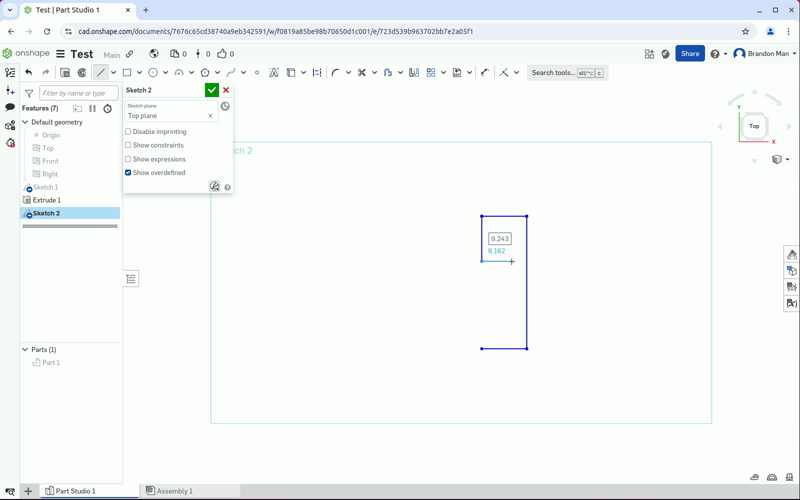
mouse_move(481, 304)
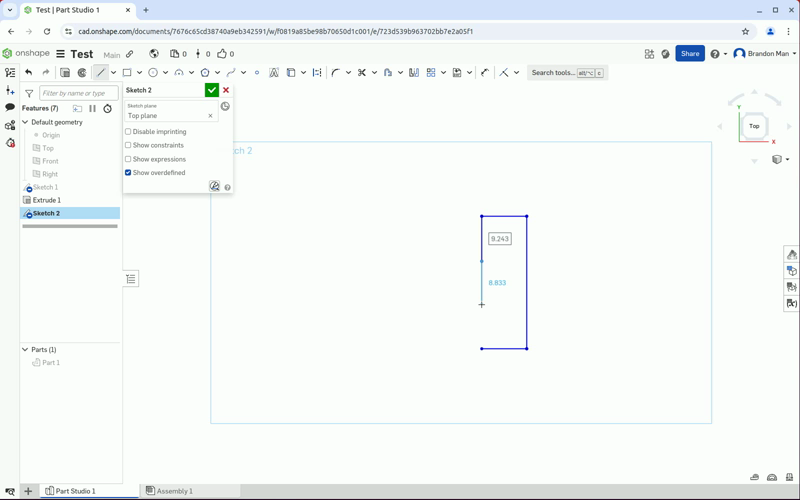
click(481, 304)
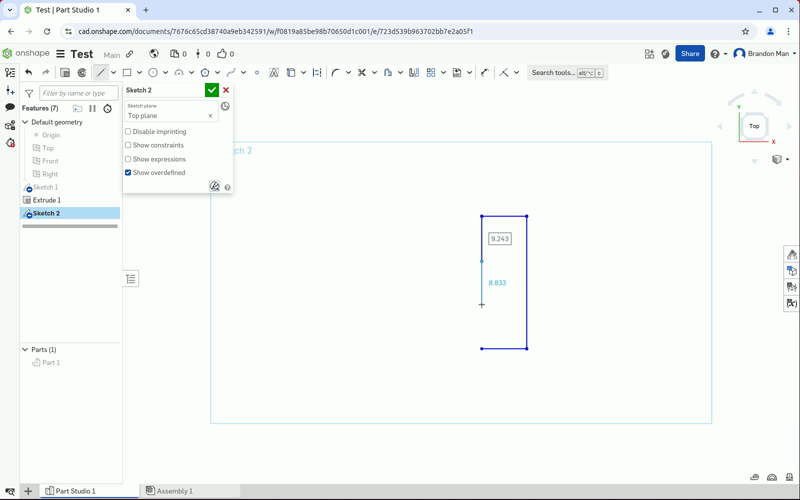
key_up(shift)
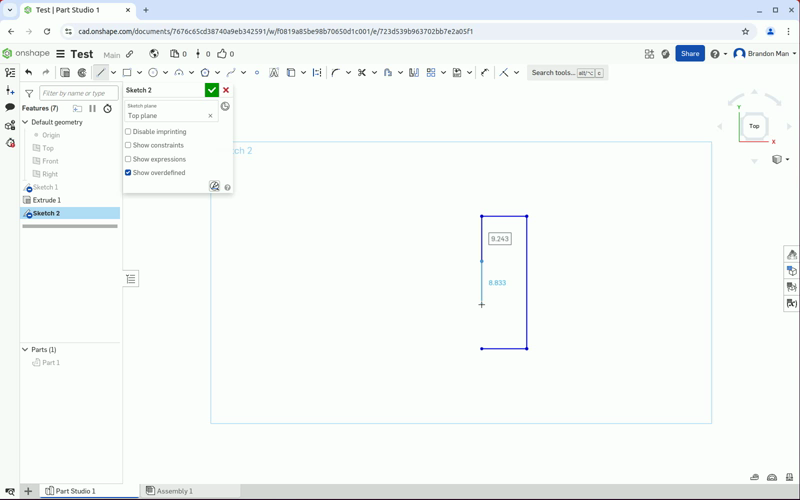
mouse_move(511, 304)
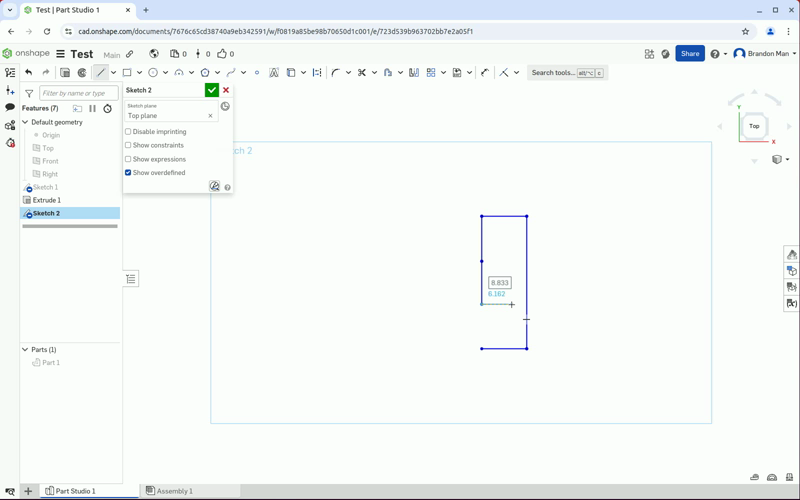
key_down(shift)
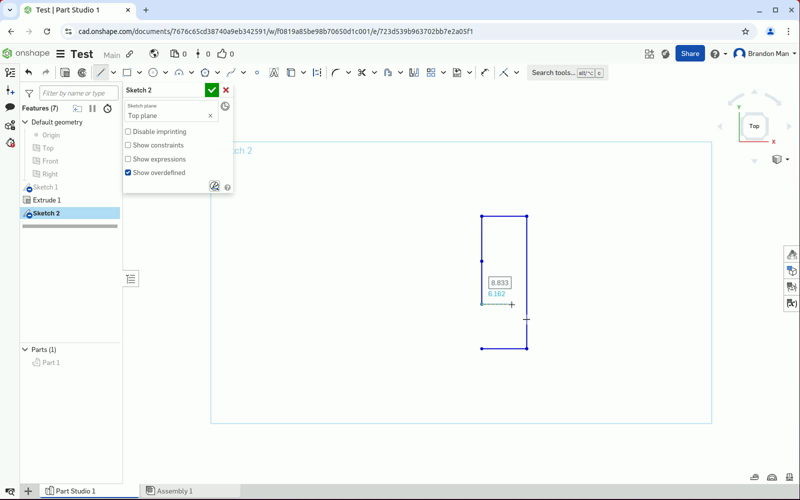
mouse_move(481, 348)
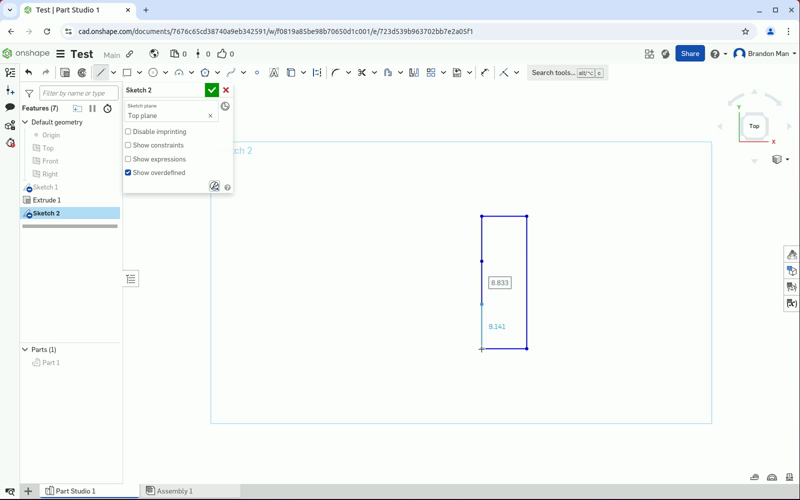
key_up(shift)
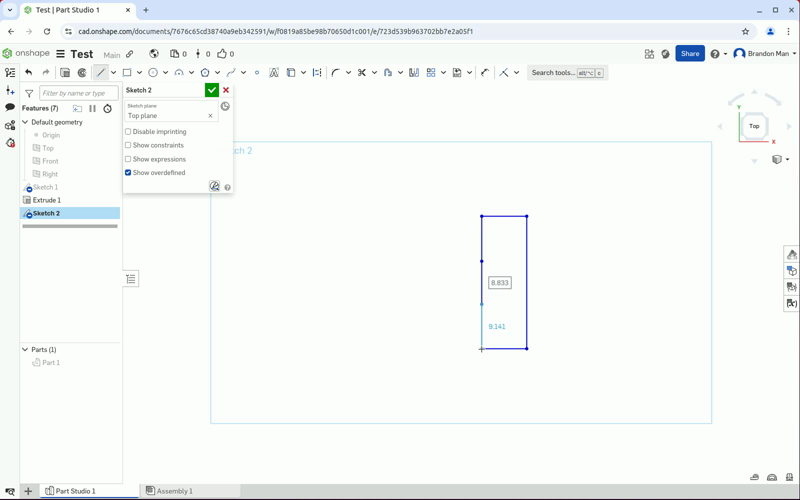
click(481, 348)
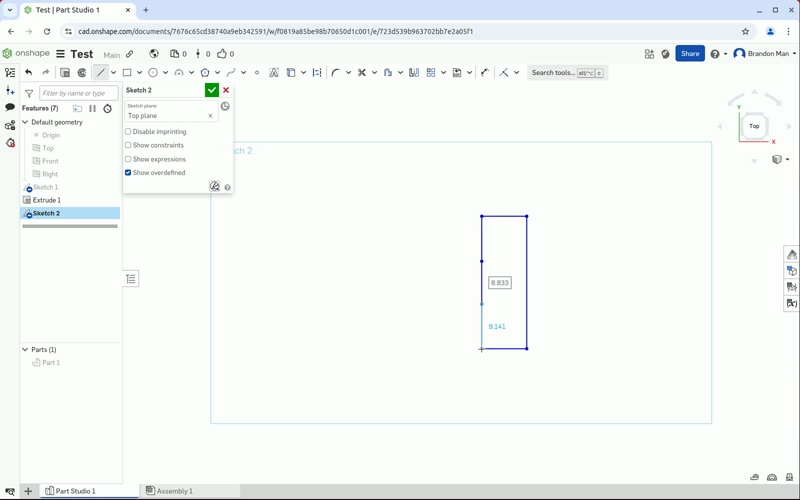
key(esc)
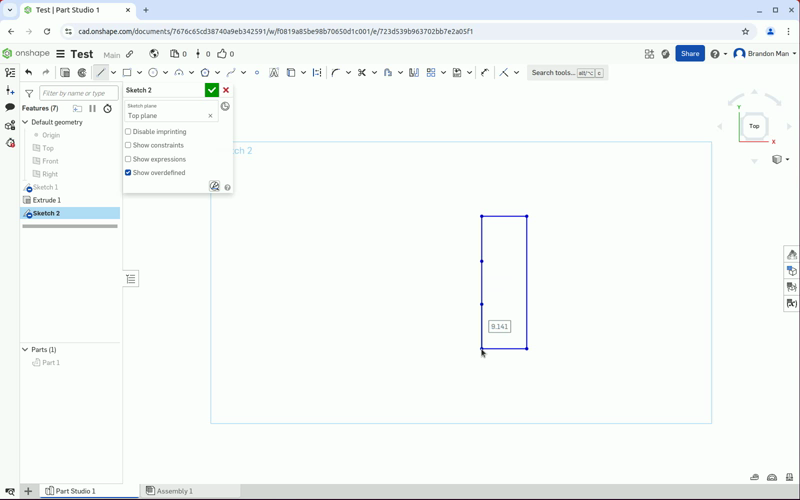
mouse_move(497, 242)
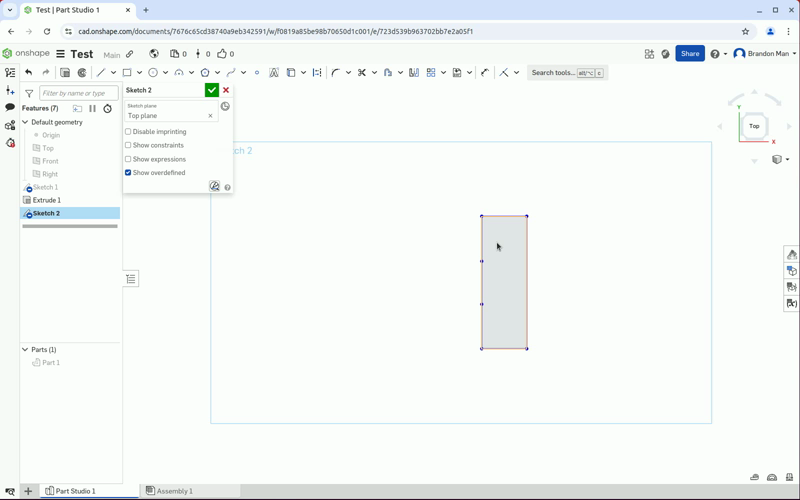
click(497, 242)
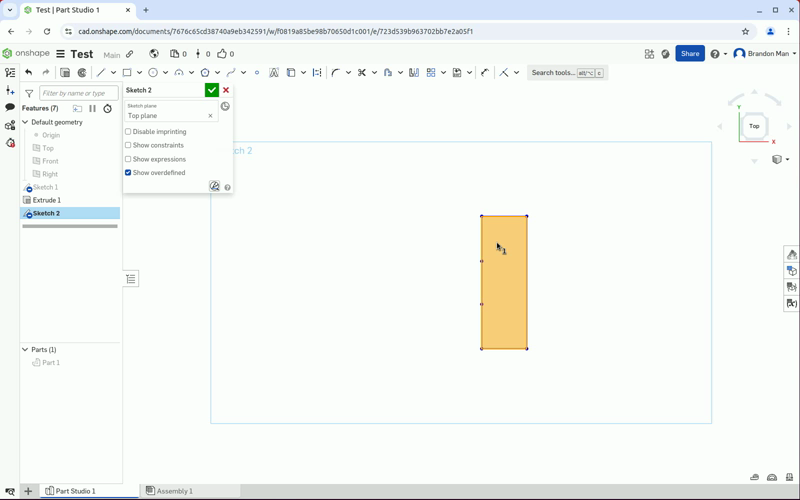
mouse_move(73, 352)
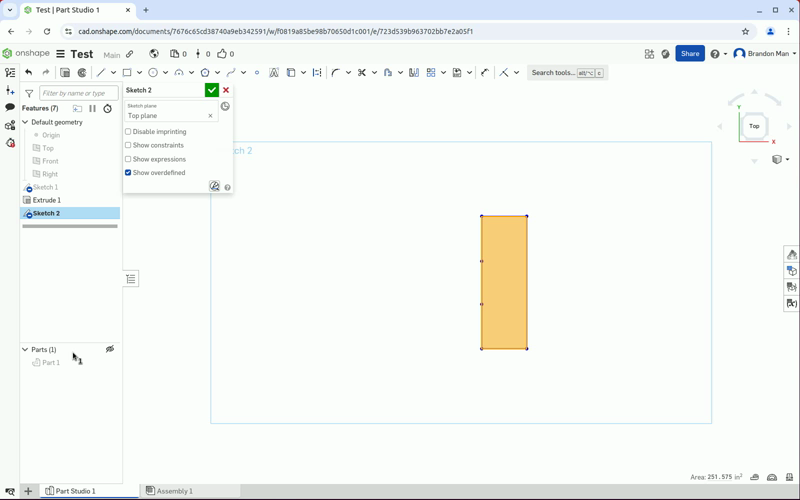
key(shift+y)
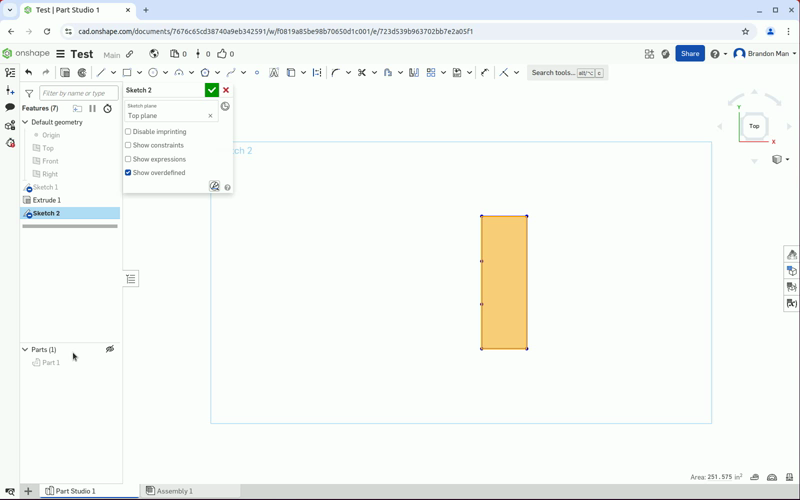
key(shift+e)
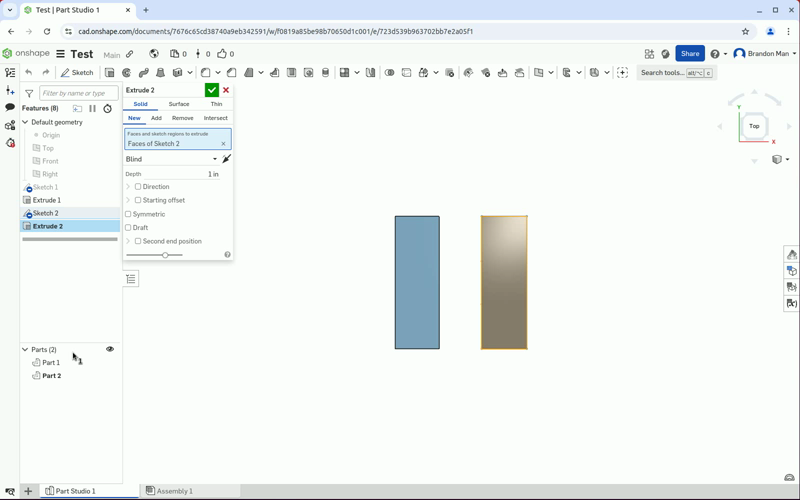
mouse_move(143, 106)
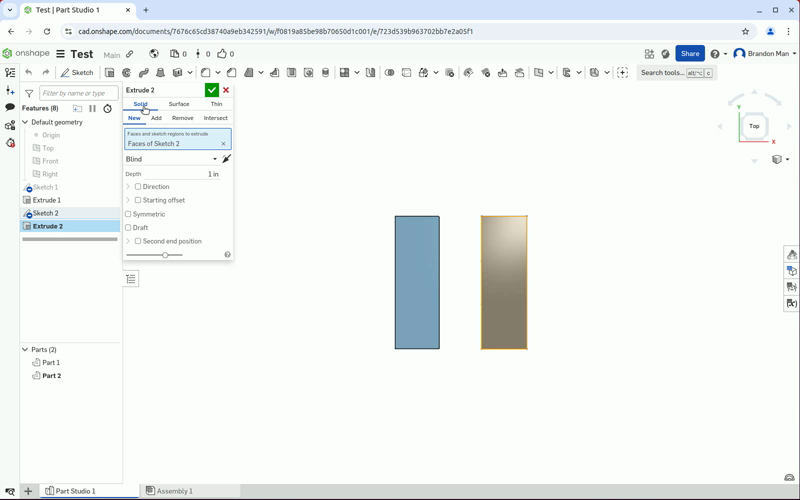
click(143, 106)
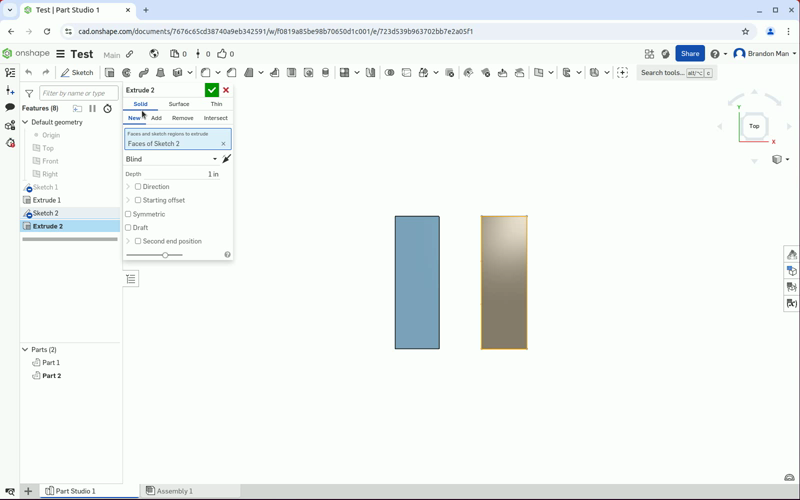
mouse_move(137, 120)
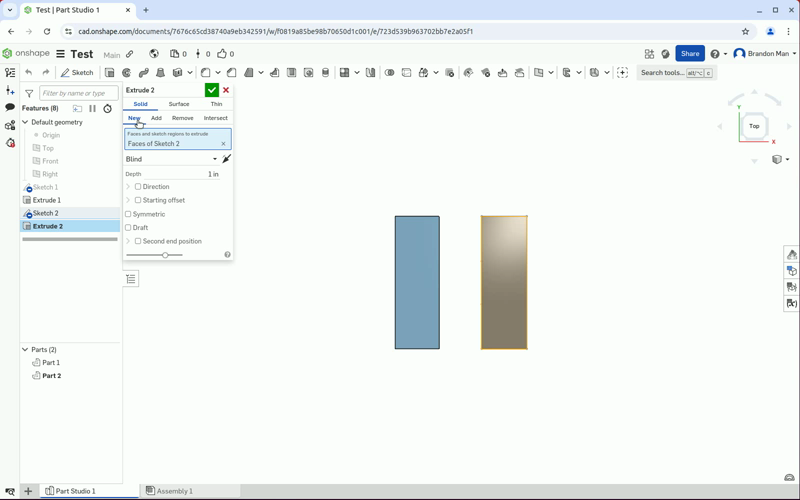
click(137, 120)
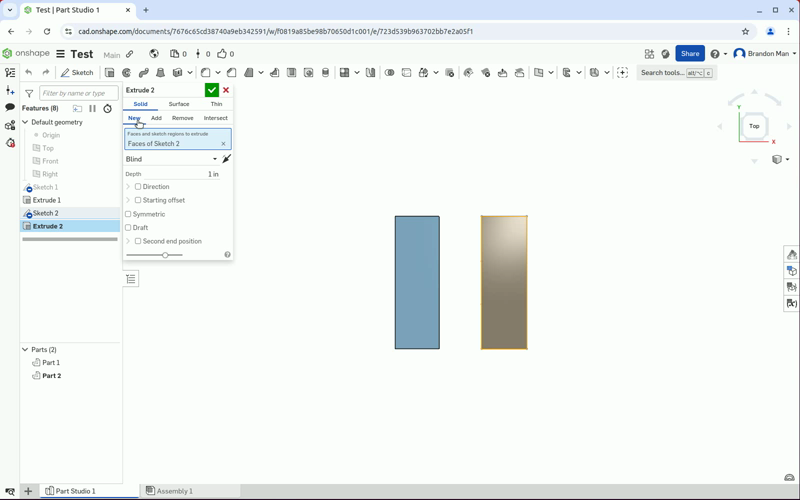
key(tab, 4)
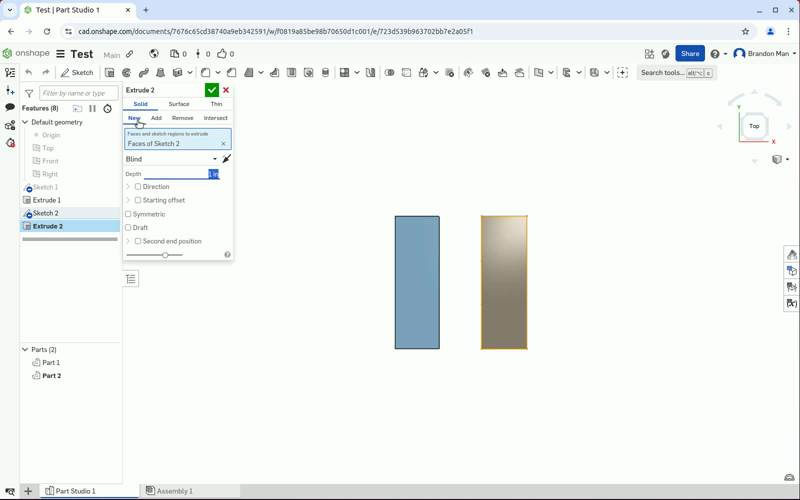
text(-12.036)
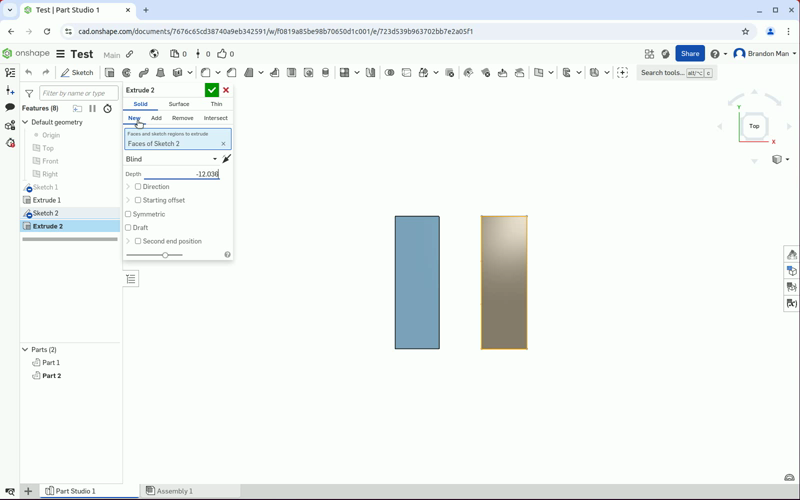
key(enter)
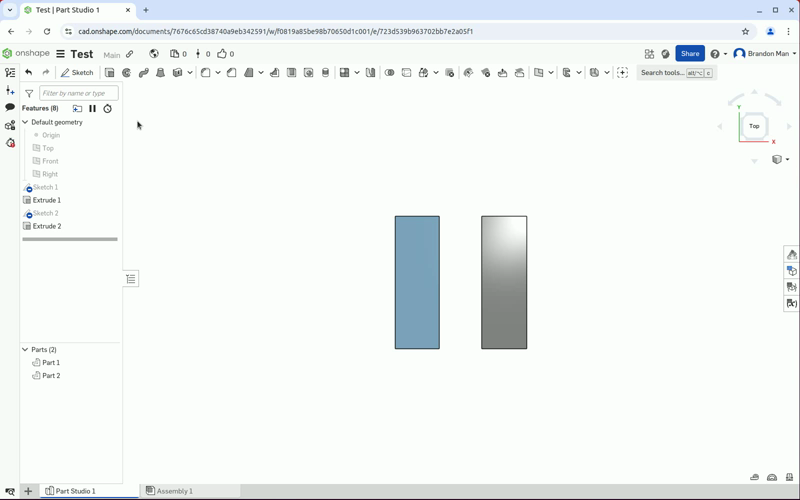
key(shift+h)
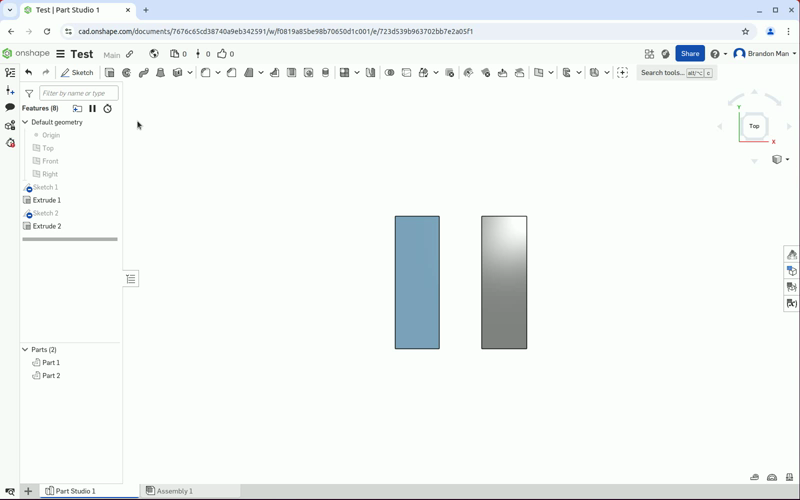
key(shift+h)
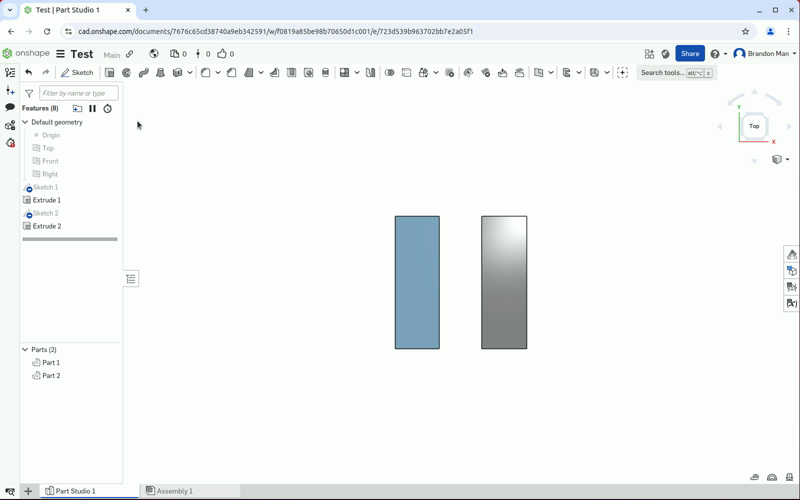
mouse_move(73, 189)
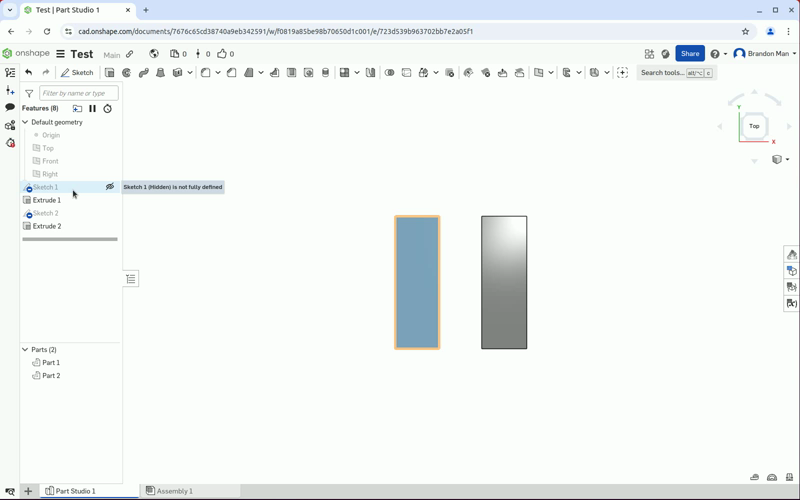
click(73, 189)
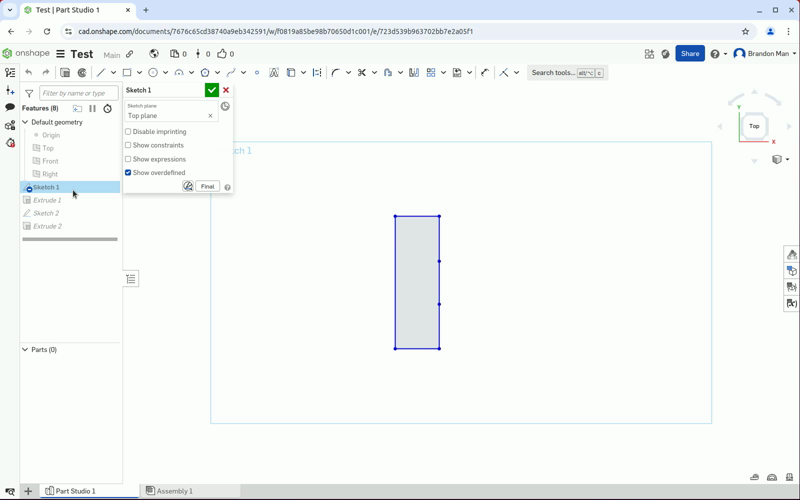
mouse_move(229, 92)
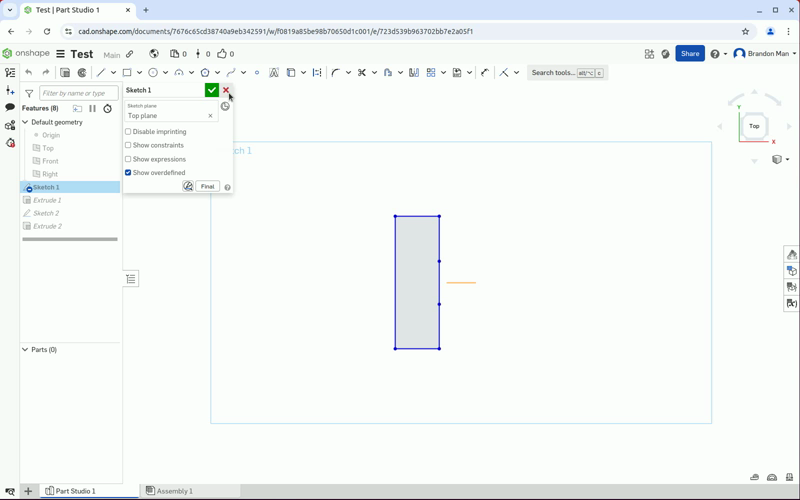
click(229, 92)
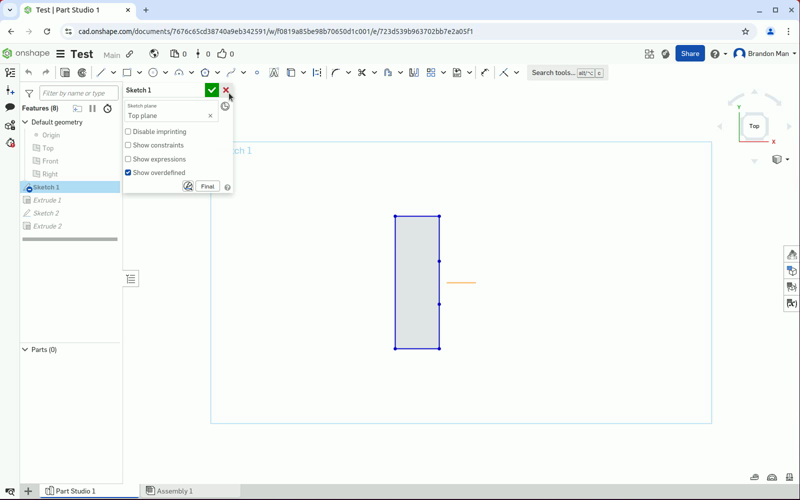
key(shift+s)
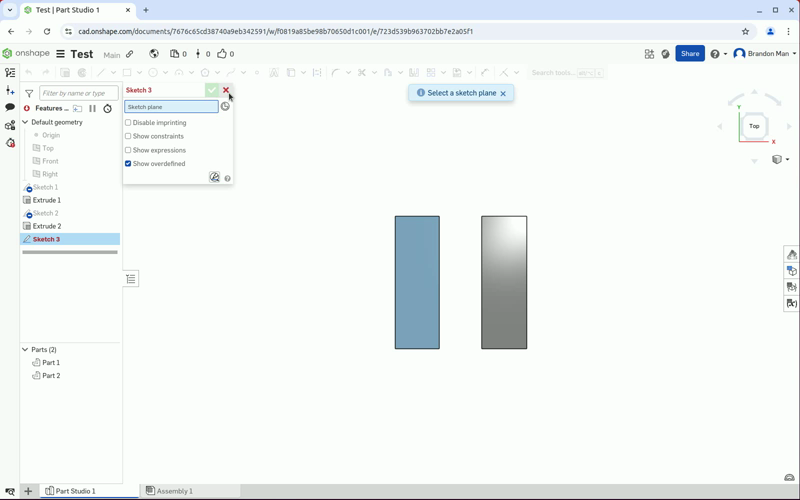
mouse_move(73, 150)
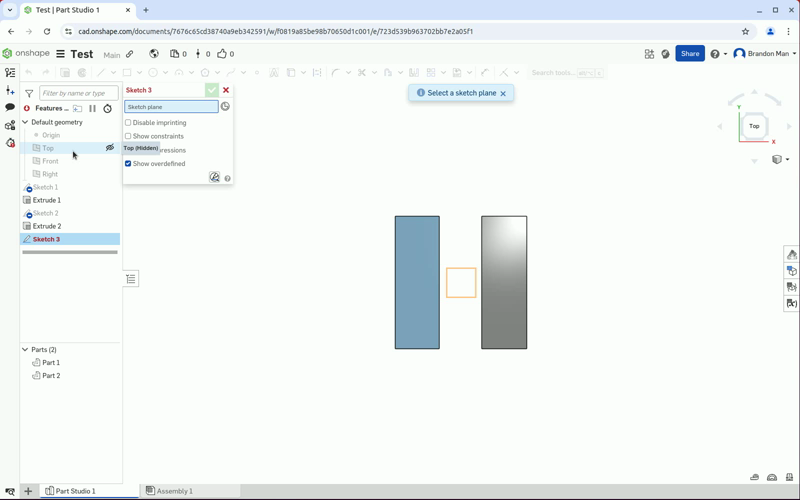
click(73, 150)
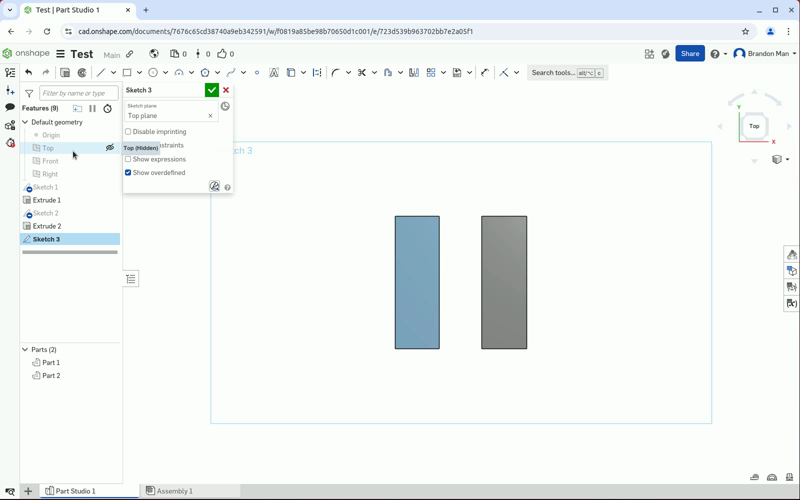
mouse_move(73, 352)
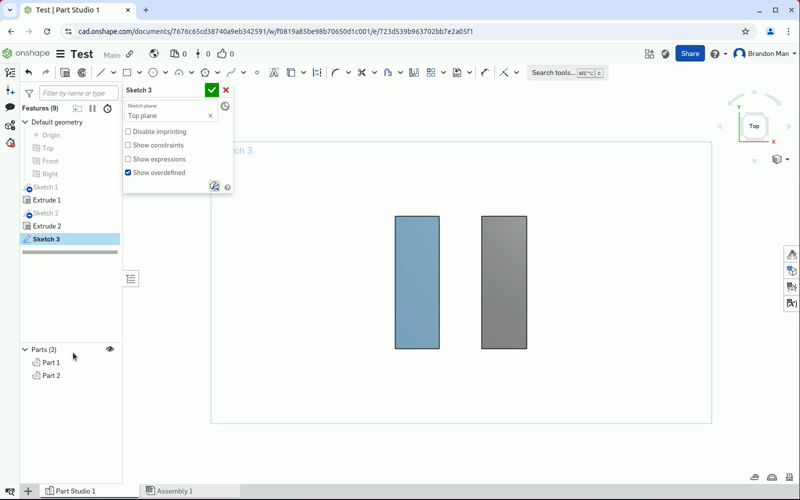
key(y)
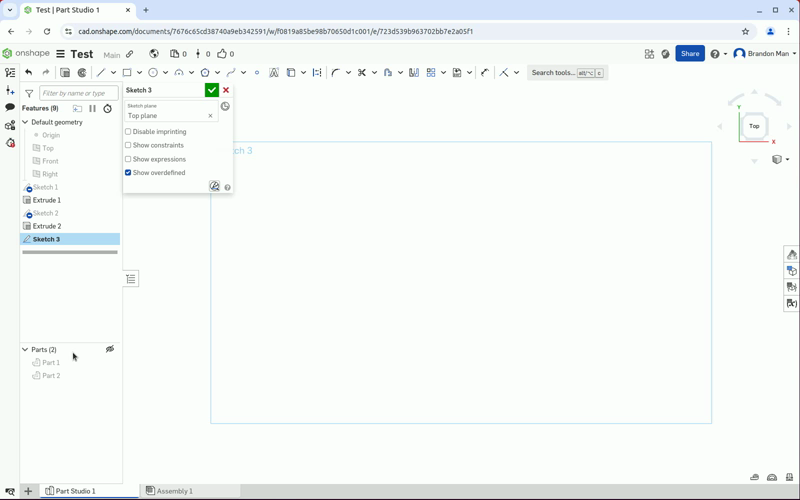
key(l)
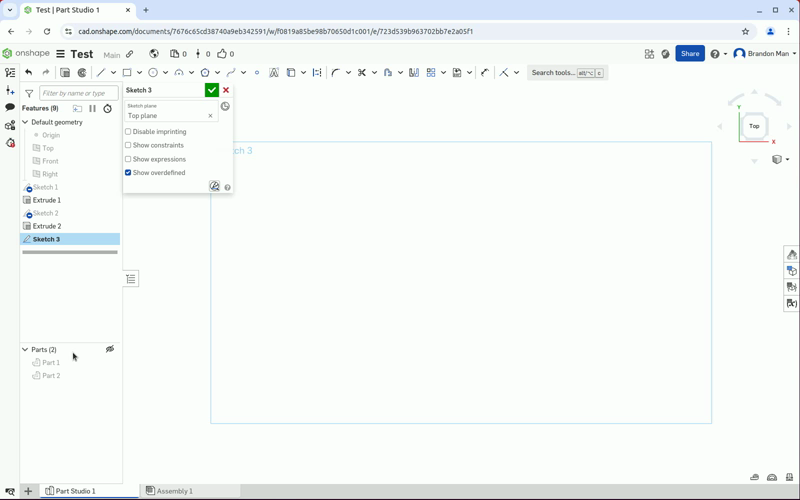
key_down(shift)
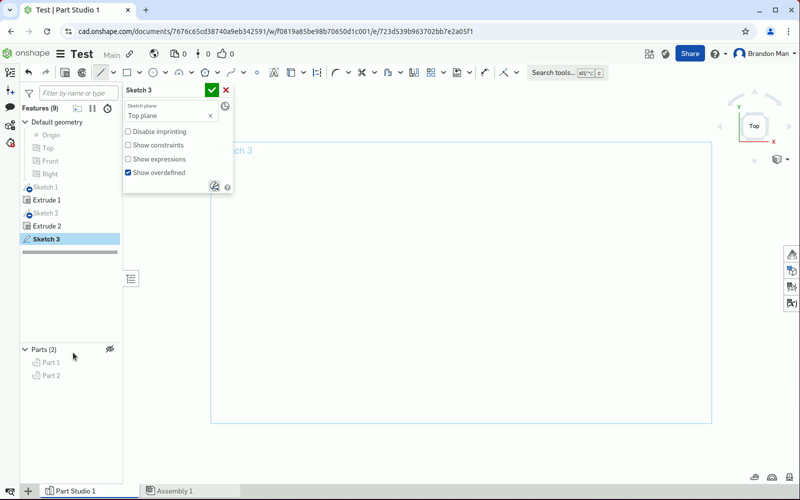
mouse_move(439, 348)
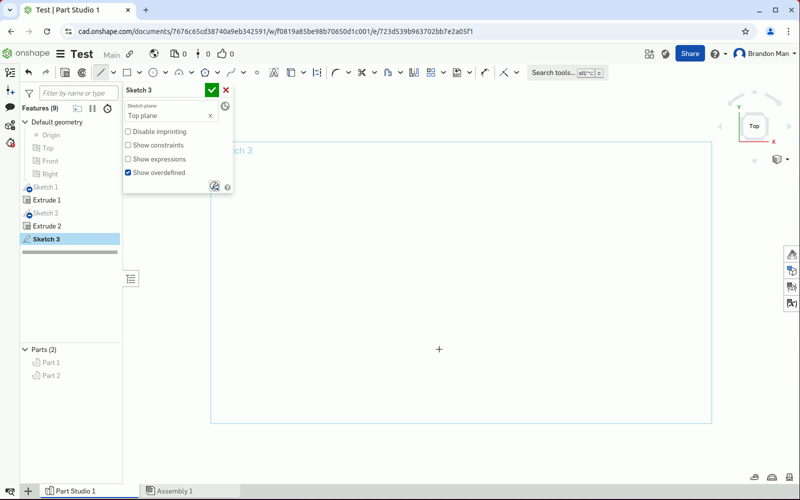
click(439, 348)
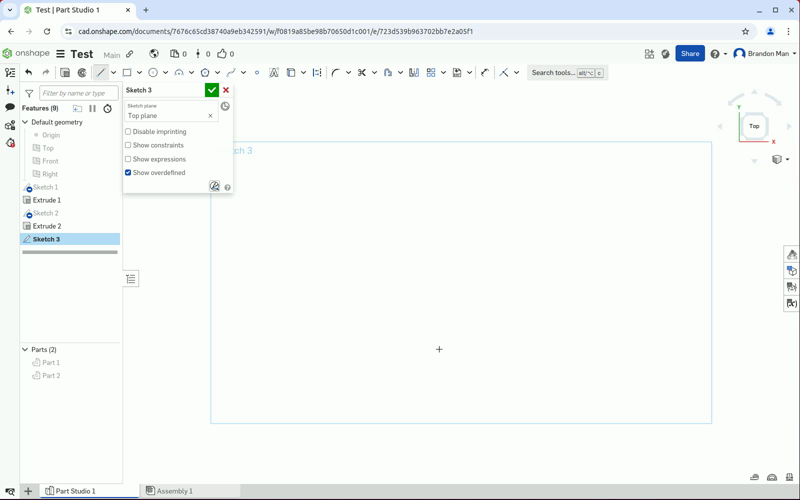
key_up(shift)
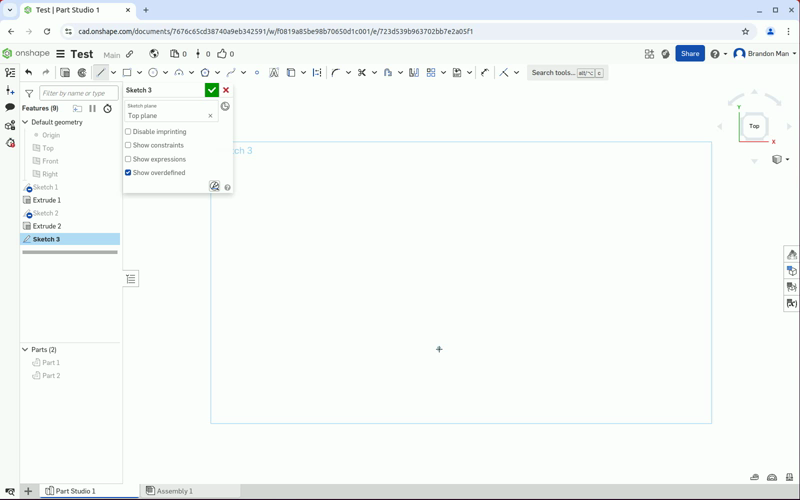
key_down(shift)
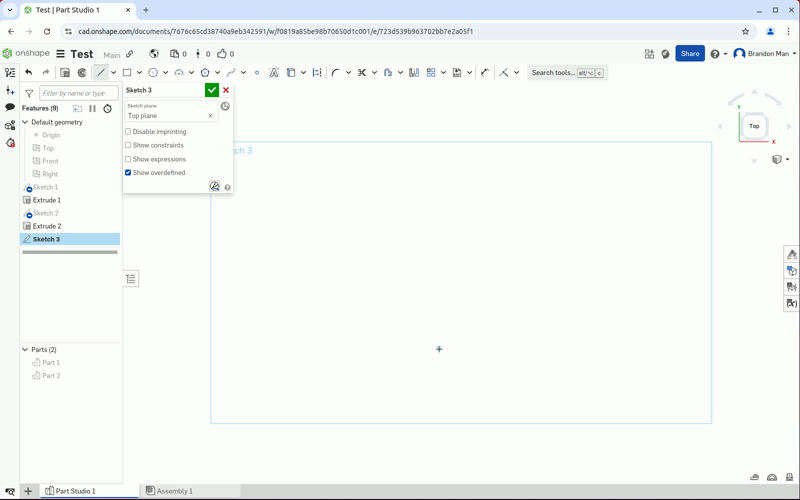
mouse_move(469, 348)
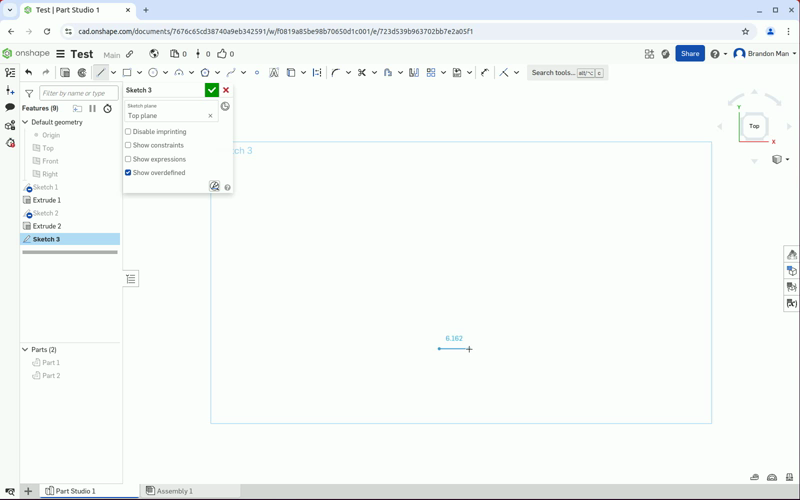
mouse_move(483, 348)
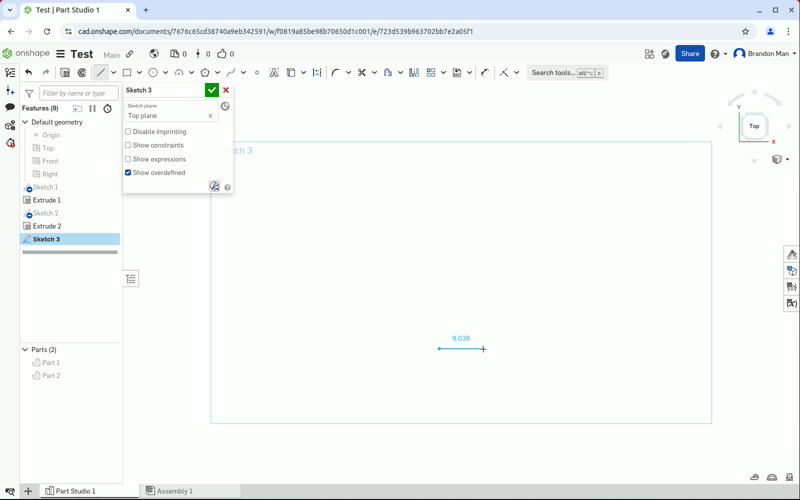
click(483, 348)
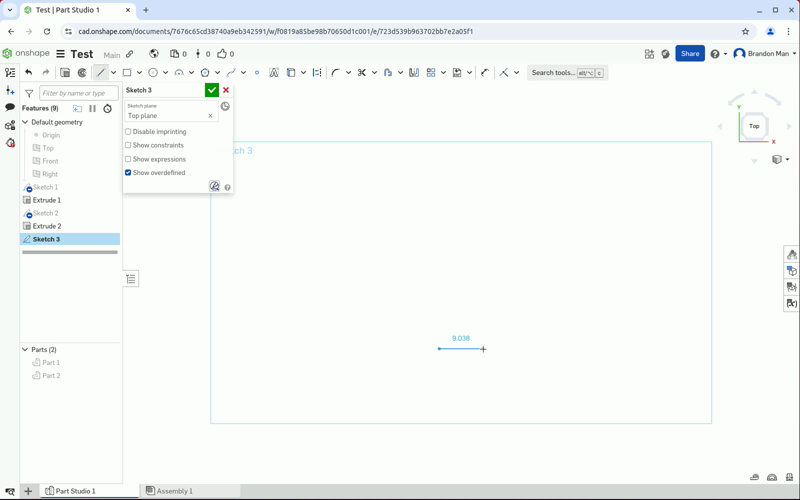
key_up(shift)
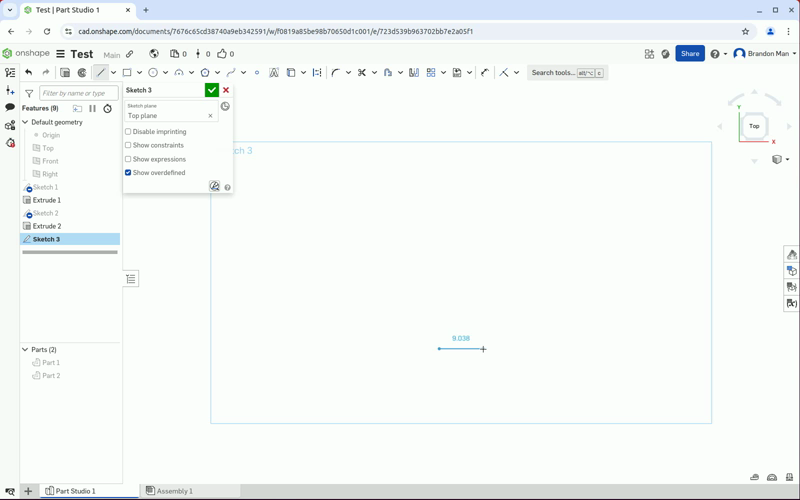
key_down(shift)
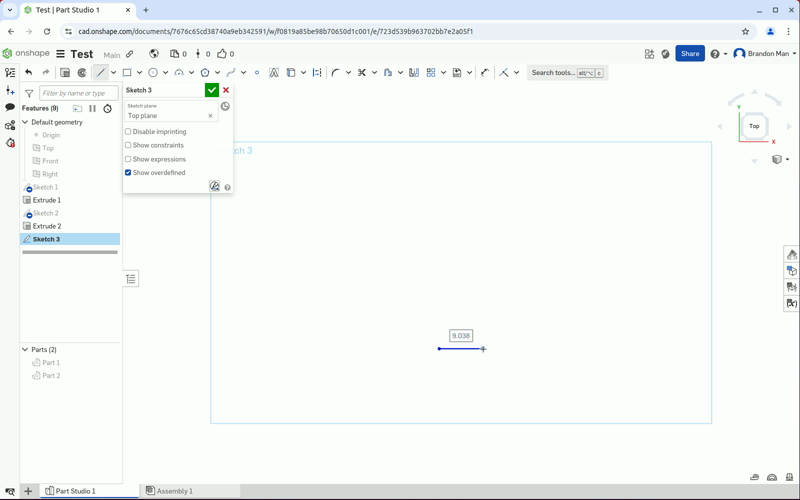
mouse_move(513, 348)
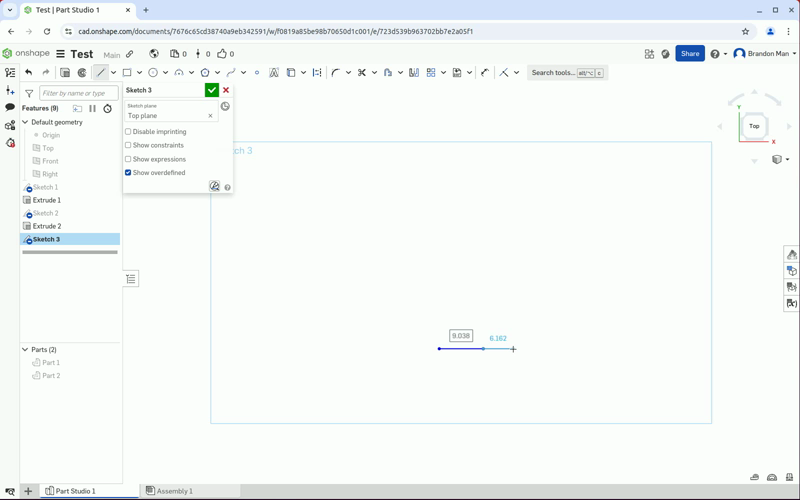
mouse_move(483, 303)
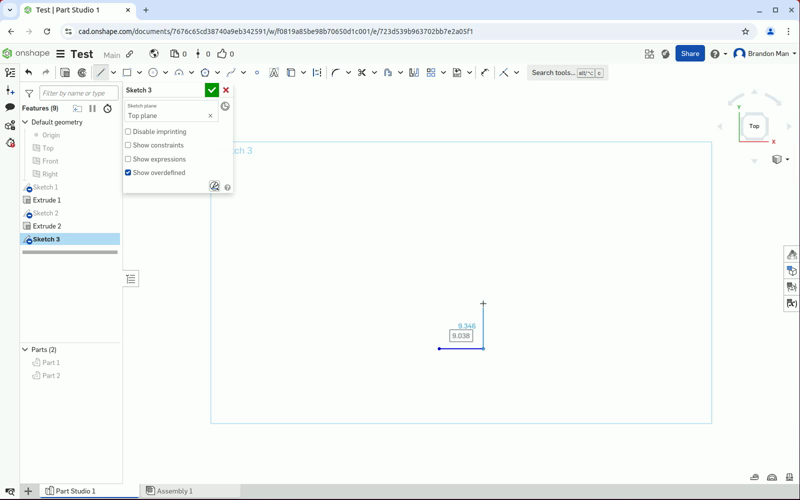
click(483, 303)
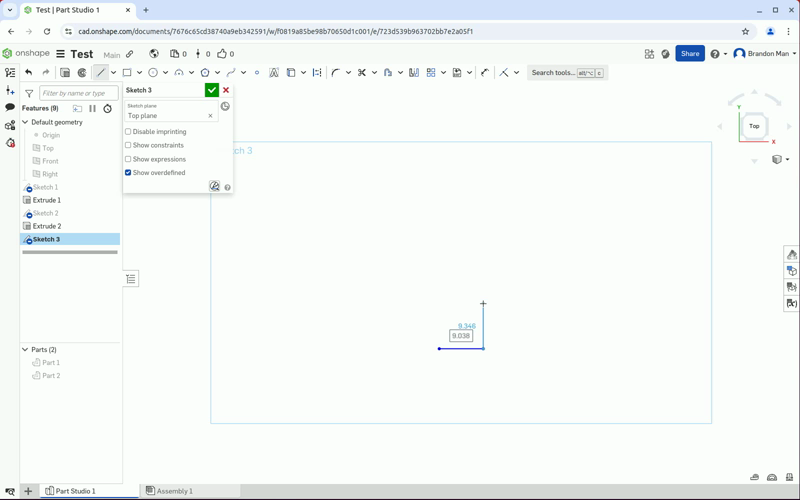
key_up(shift)
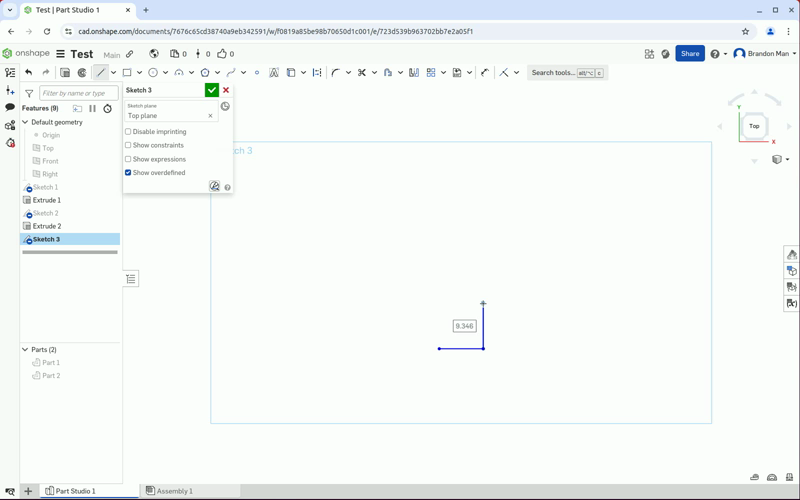
key_down(shift)
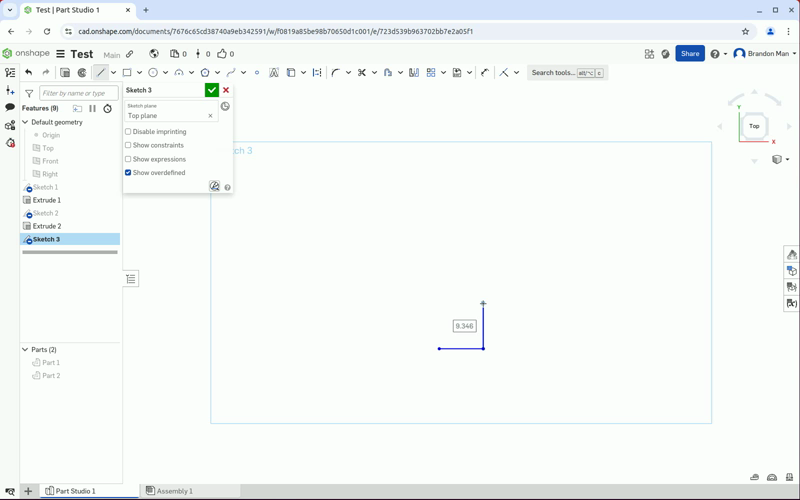
mouse_move(513, 303)
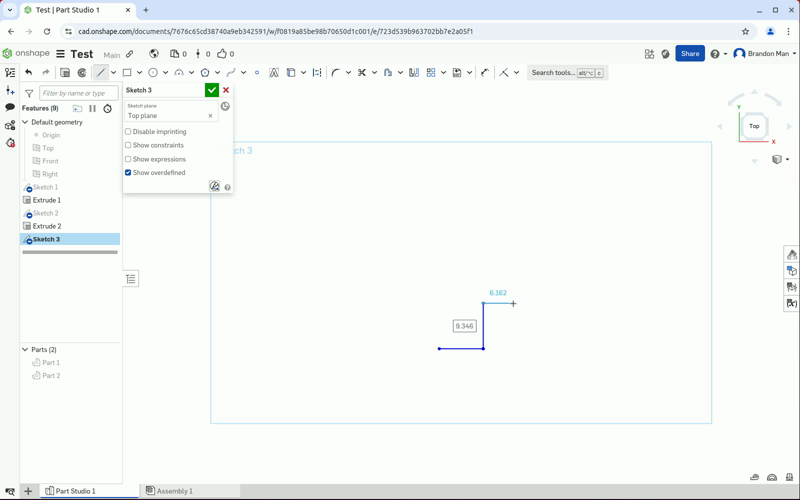
mouse_move(439, 303)
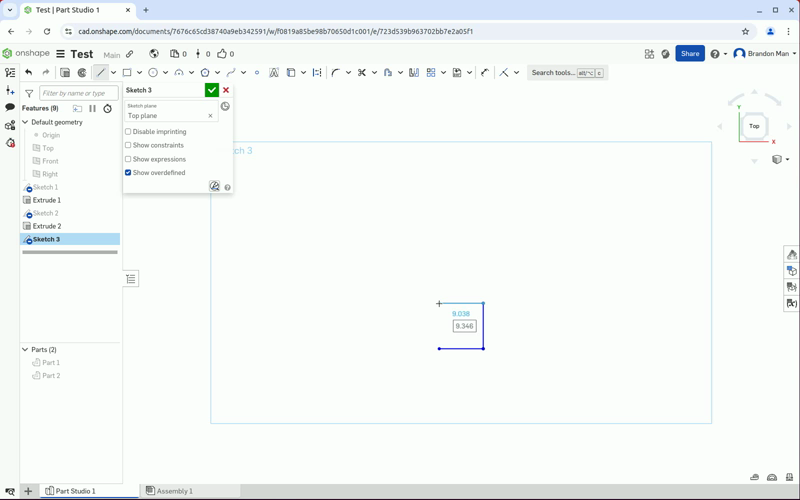
click(439, 303)
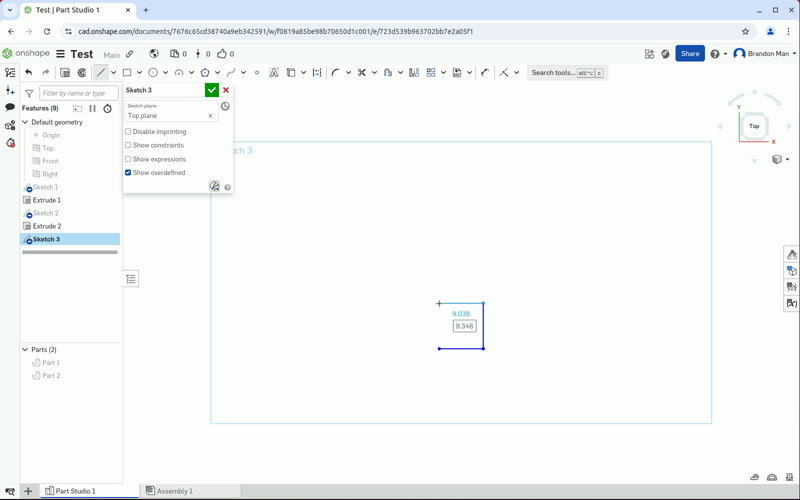
key_up(shift)
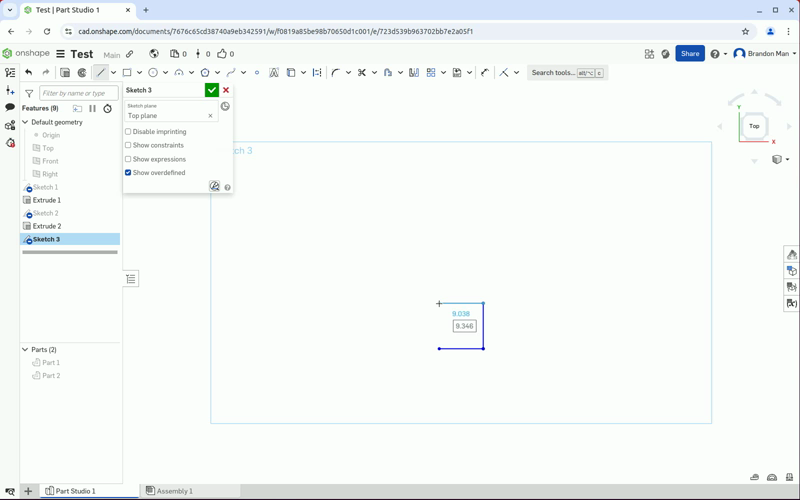
mouse_move(469, 303)
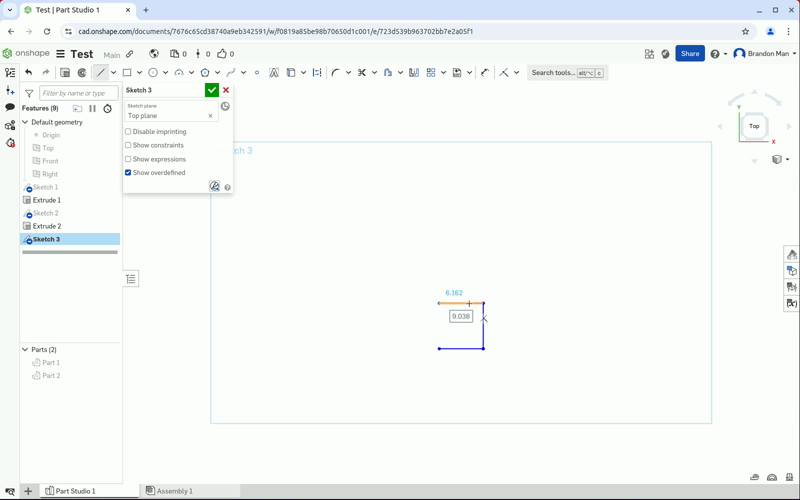
key_down(shift)
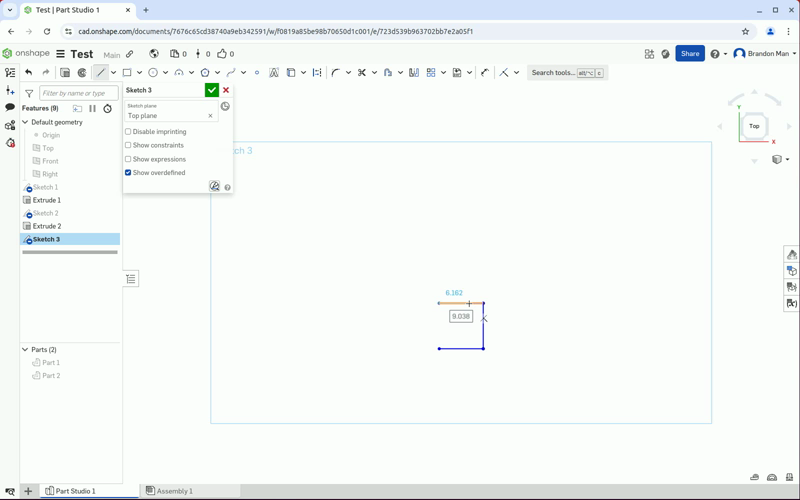
mouse_move(439, 348)
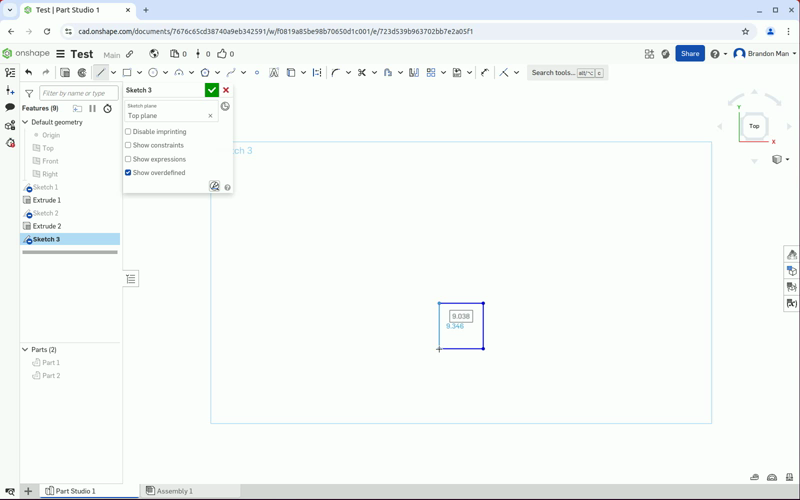
key_up(shift)
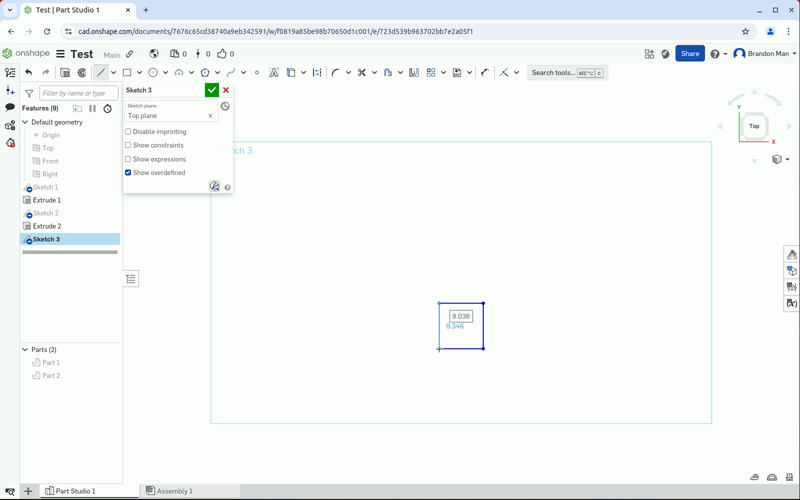
click(439, 348)
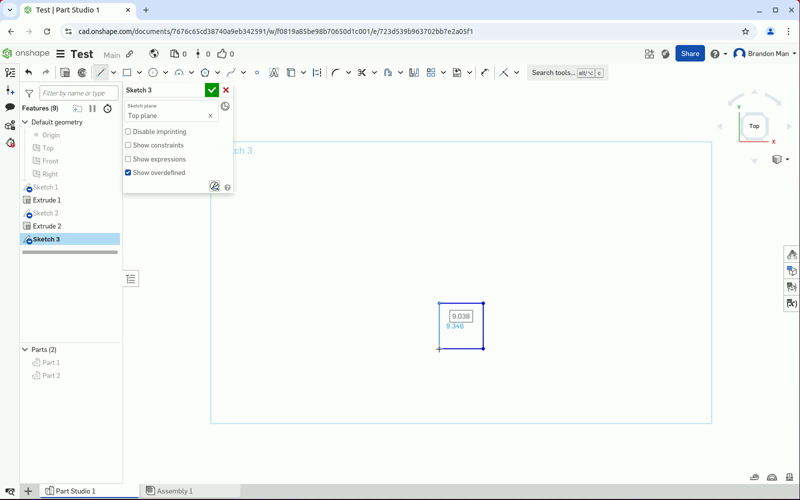
key(esc)
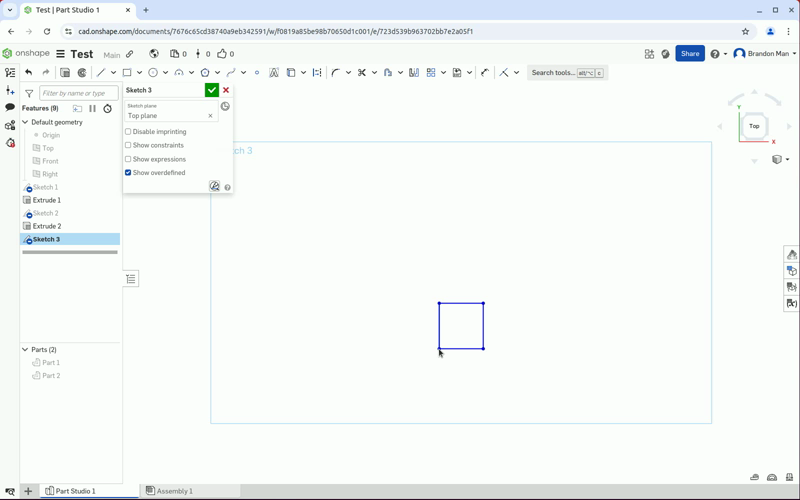
mouse_move(458, 337)
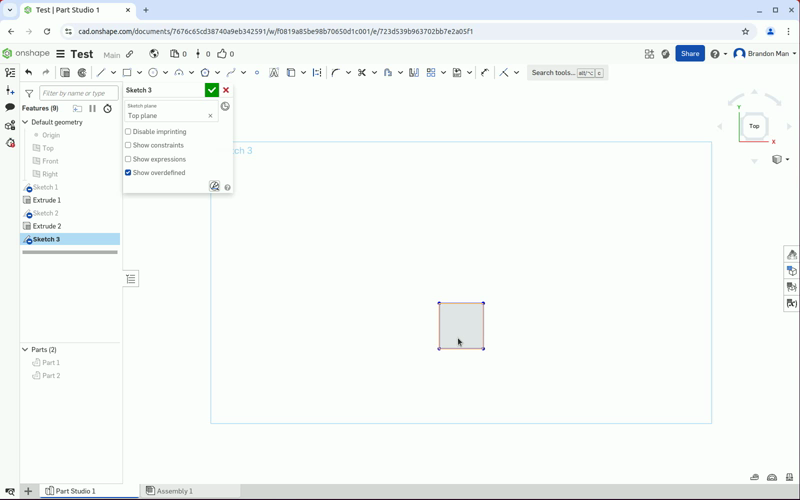
click(458, 337)
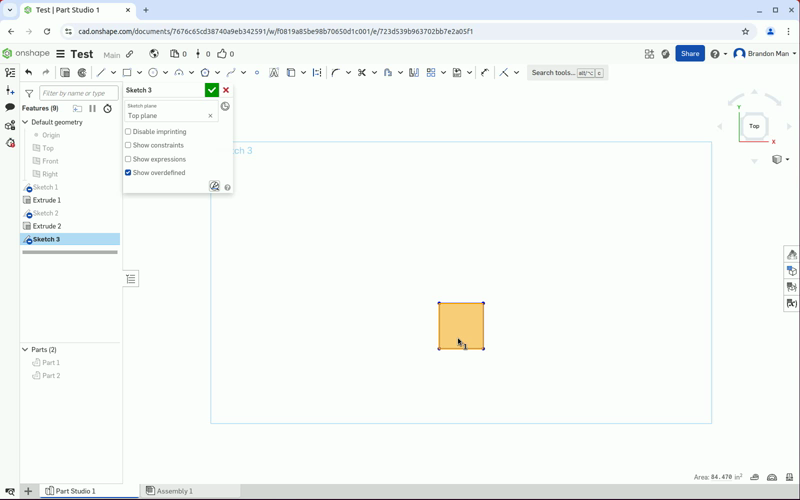
mouse_move(73, 352)
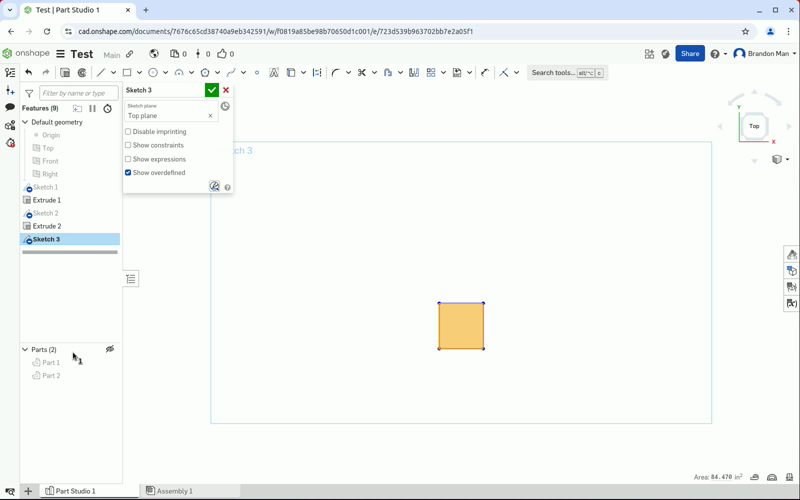
key(shift+y)
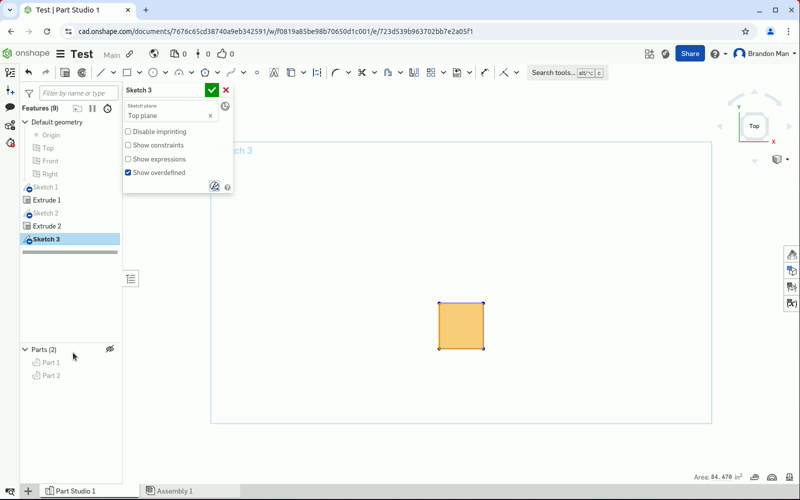
key(shift+e)
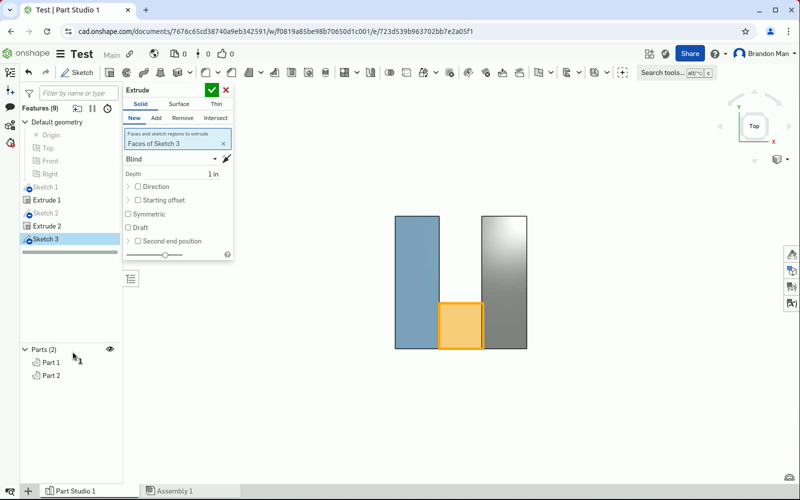
mouse_move(143, 106)
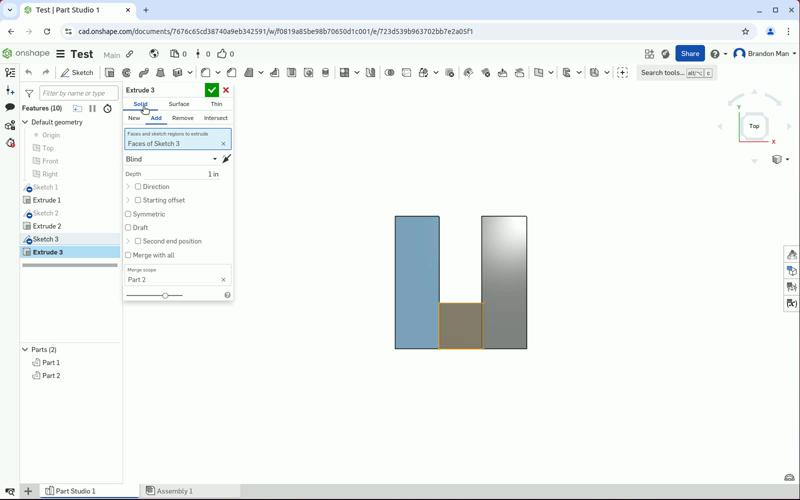
click(143, 106)
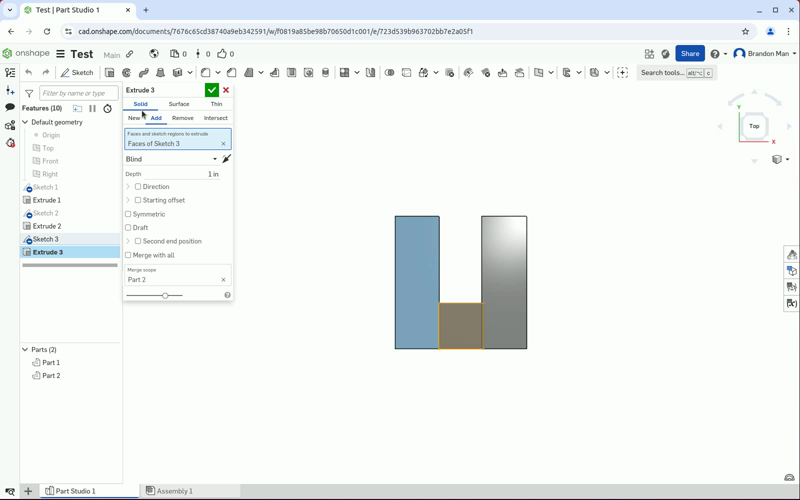
mouse_move(137, 120)
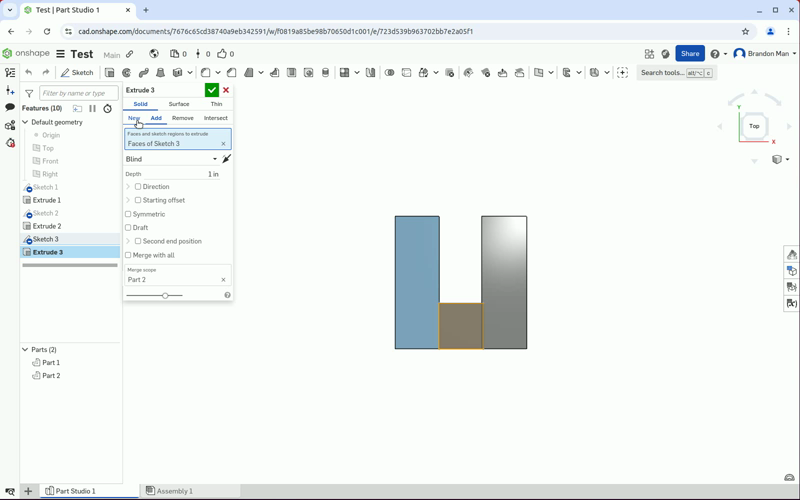
click(137, 120)
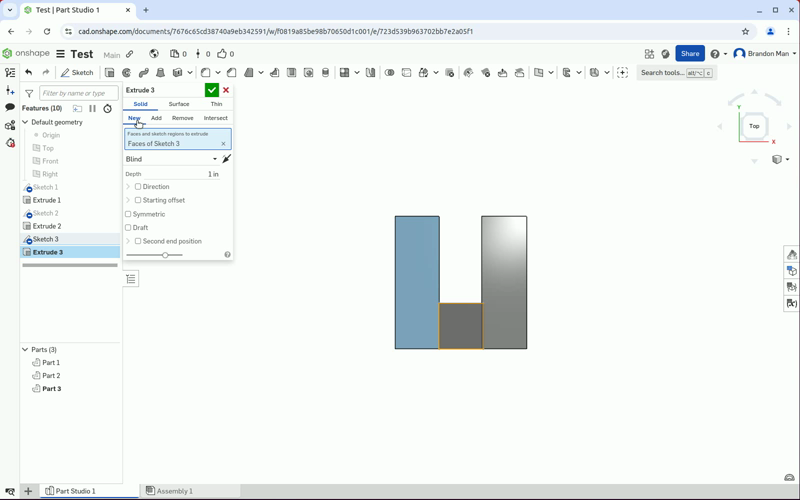
key(tab, 4)
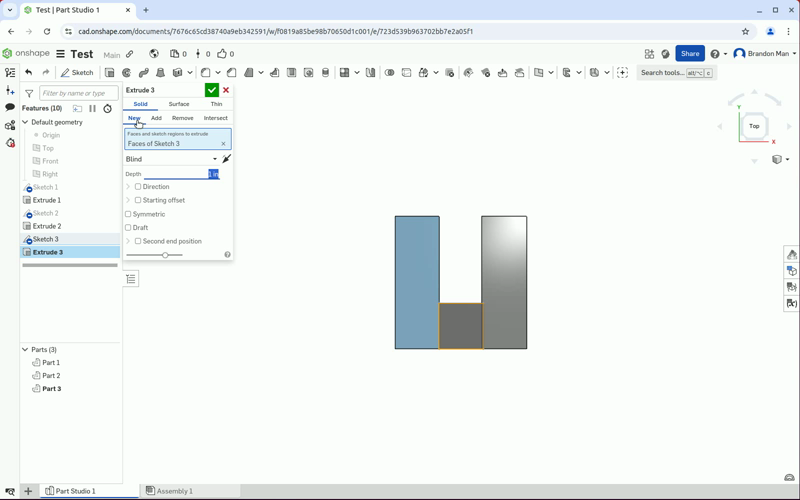
text(-4.092)
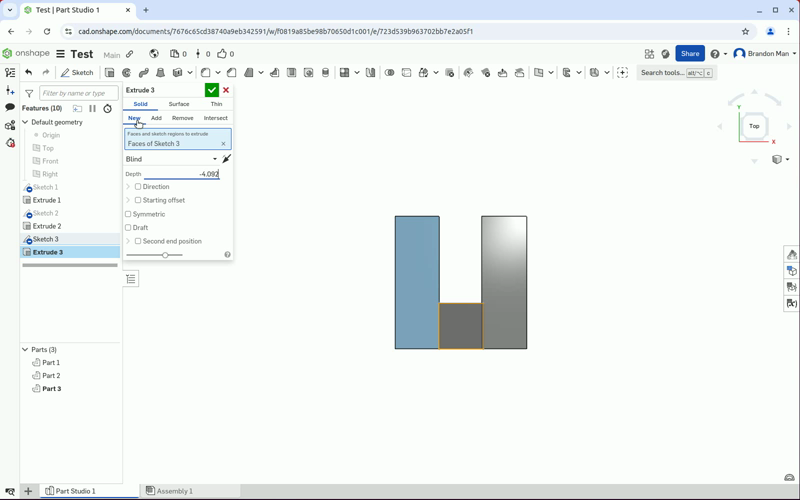
key(enter)
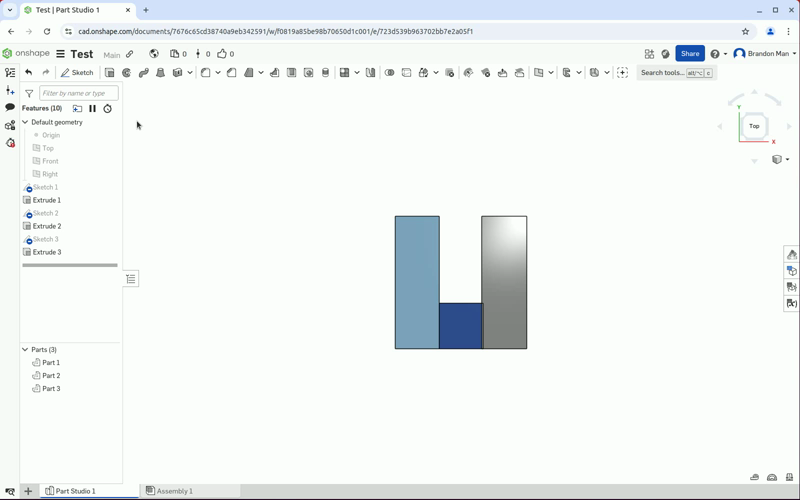
key(shift+h)
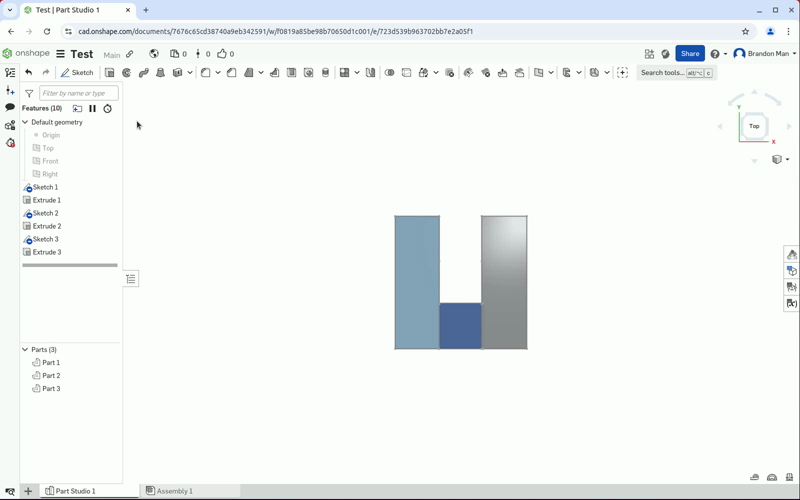
key(shift+h)
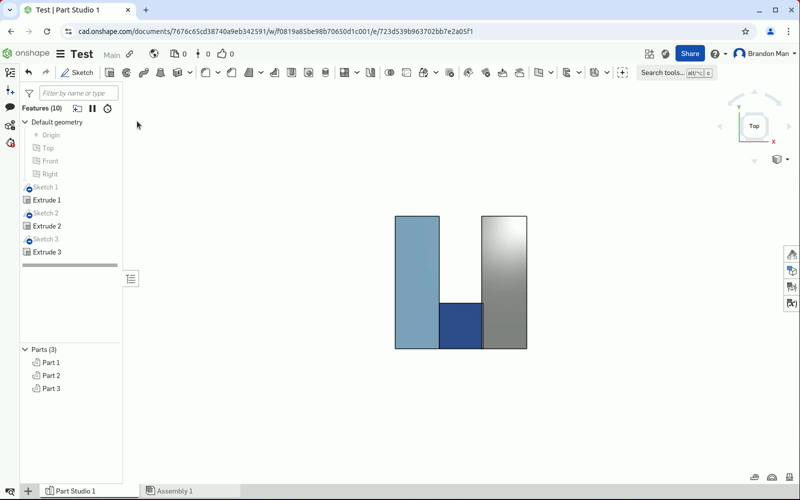
mouse_move(73, 189)
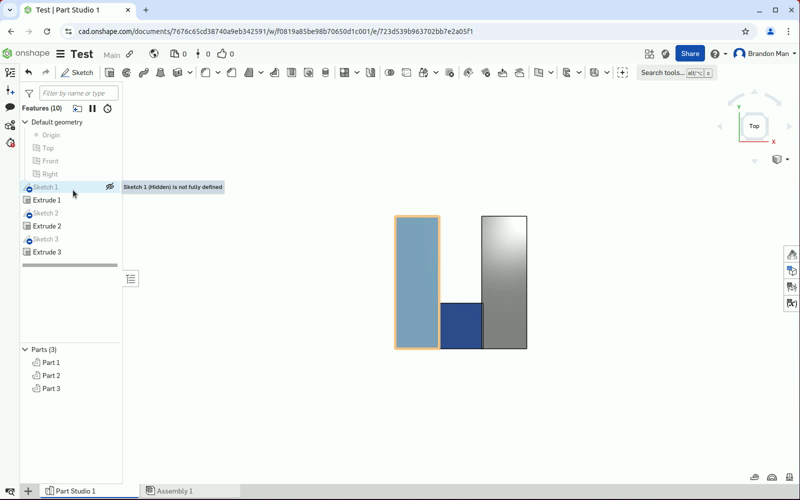
click(73, 189)
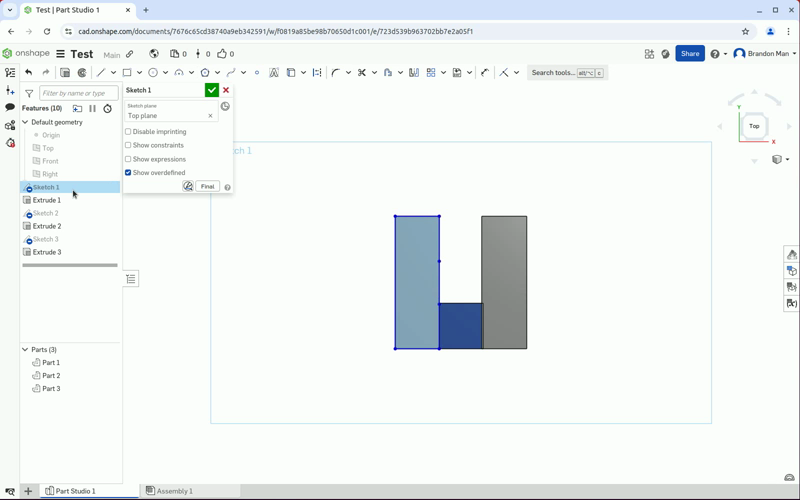
mouse_move(229, 92)
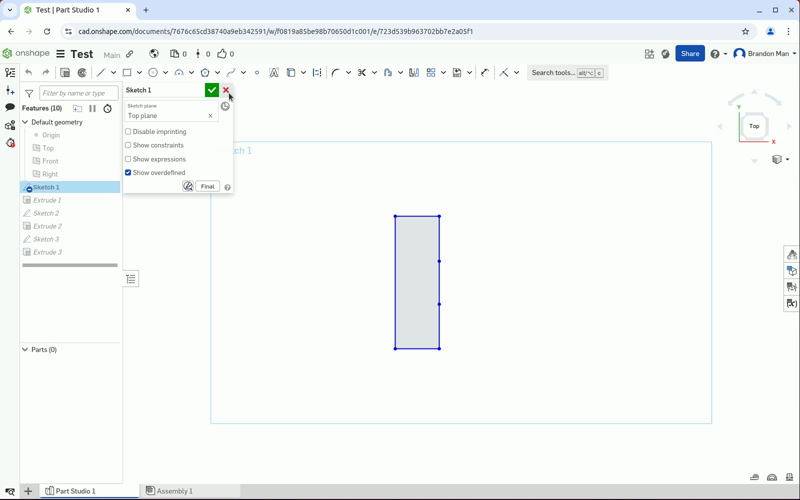
click(229, 92)
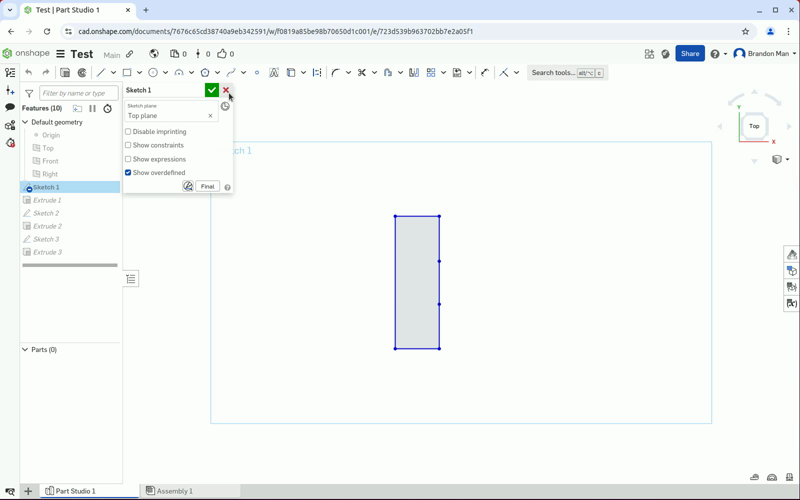
key(shift+s)
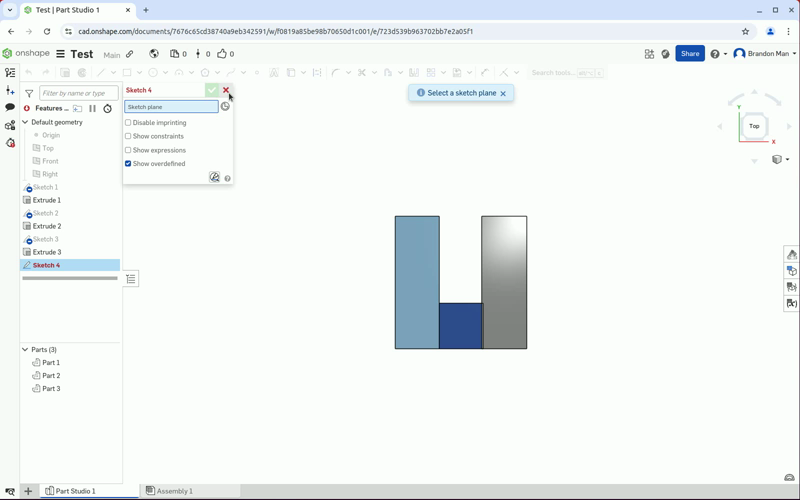
mouse_move(73, 150)
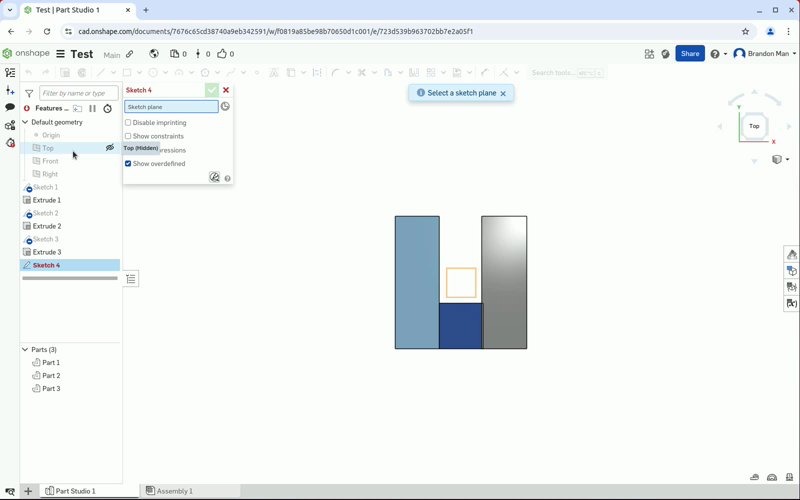
click(73, 150)
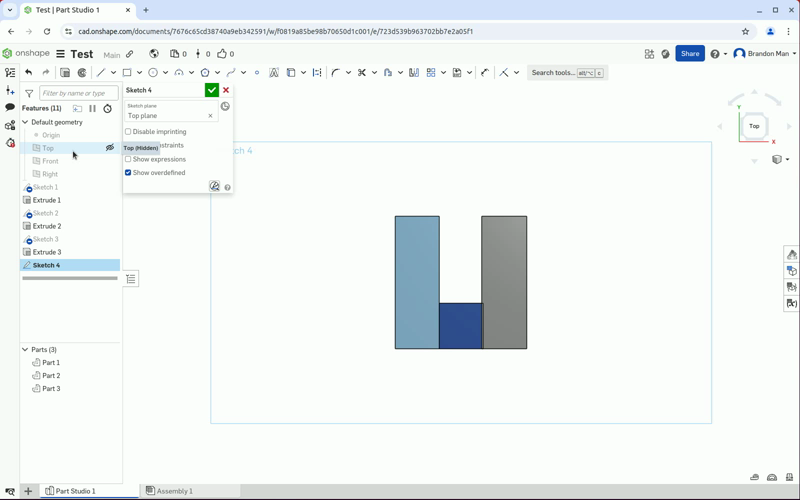
mouse_move(73, 352)
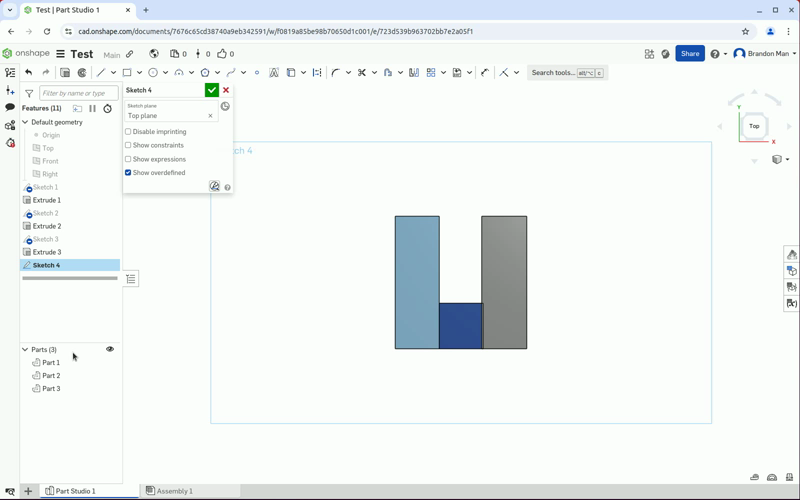
key(y)
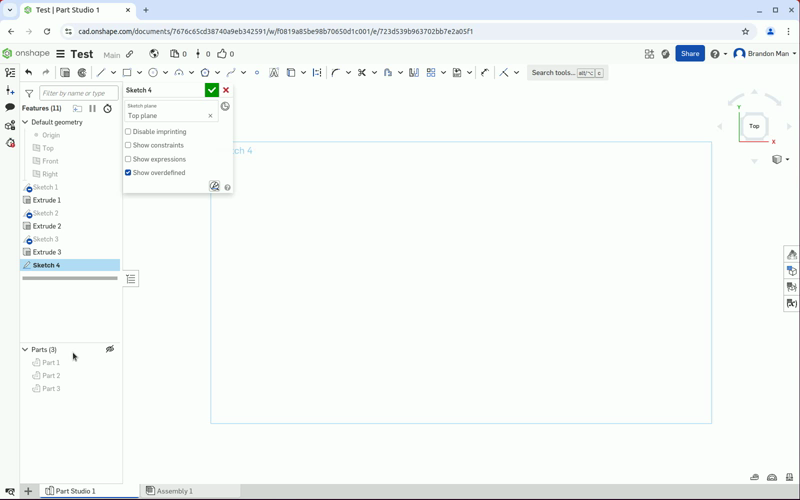
key(l)
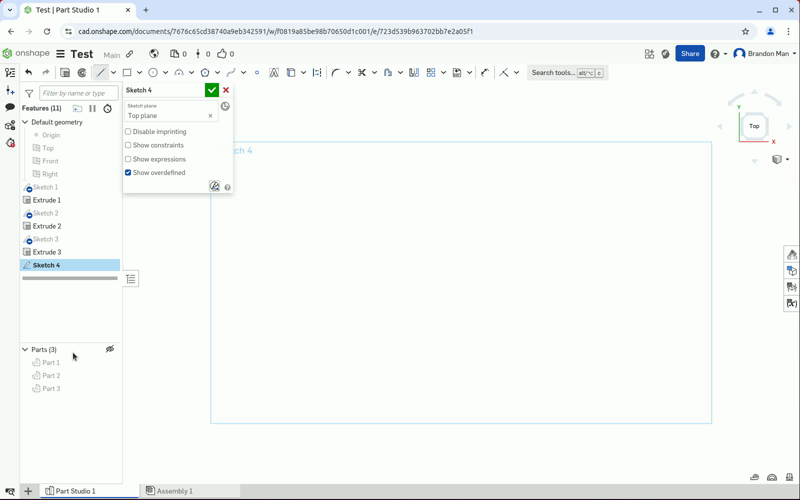
key_down(shift)
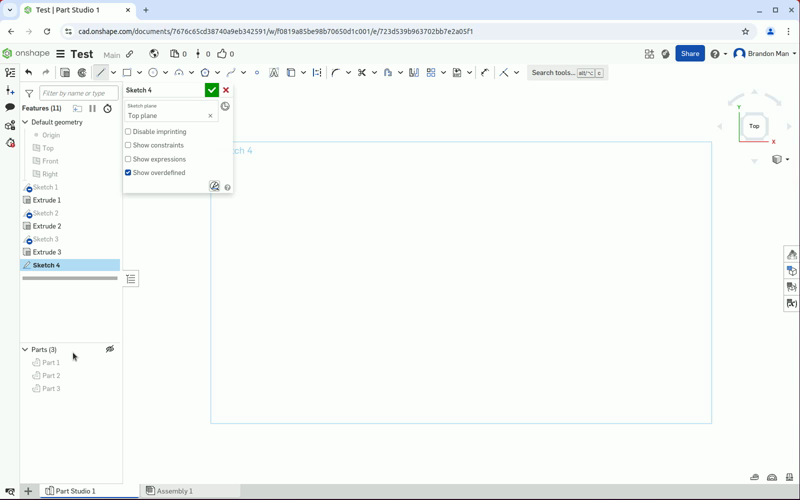
mouse_move(439, 261)
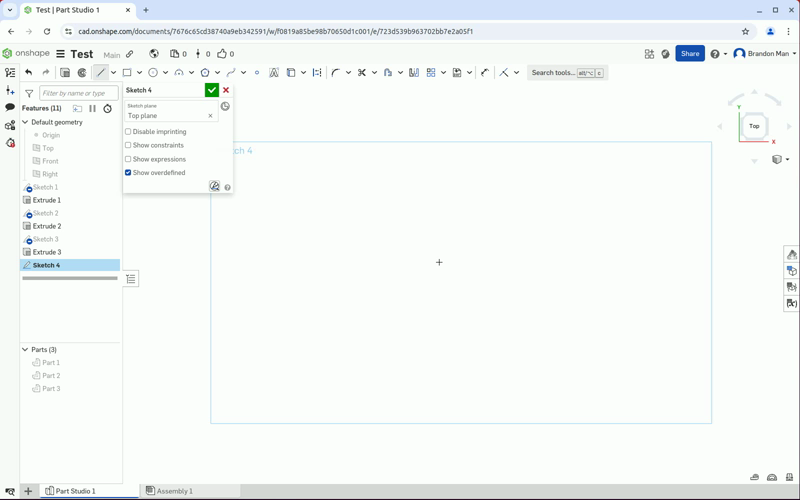
click(439, 261)
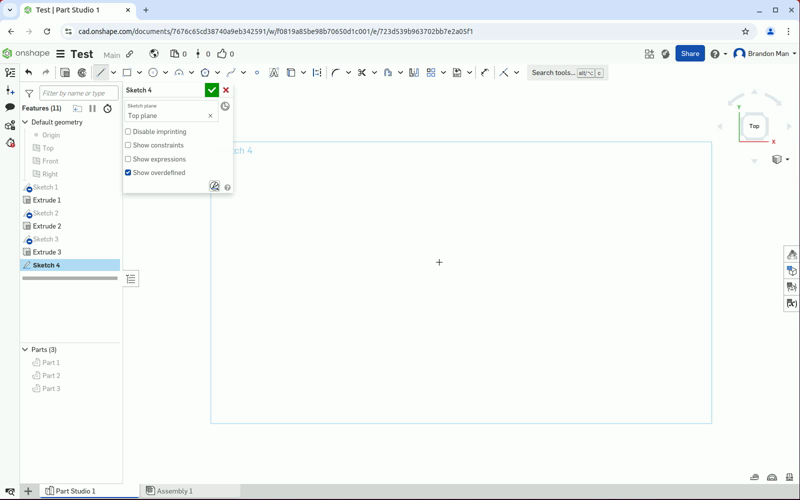
key_up(shift)
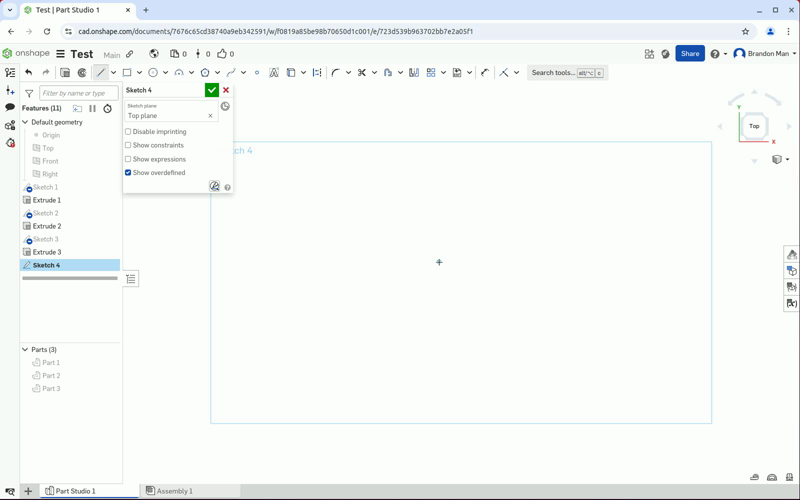
key_down(shift)
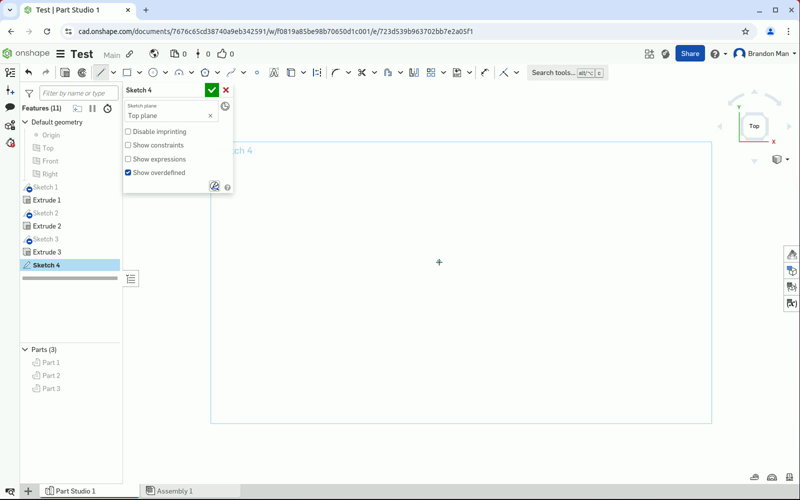
mouse_move(469, 261)
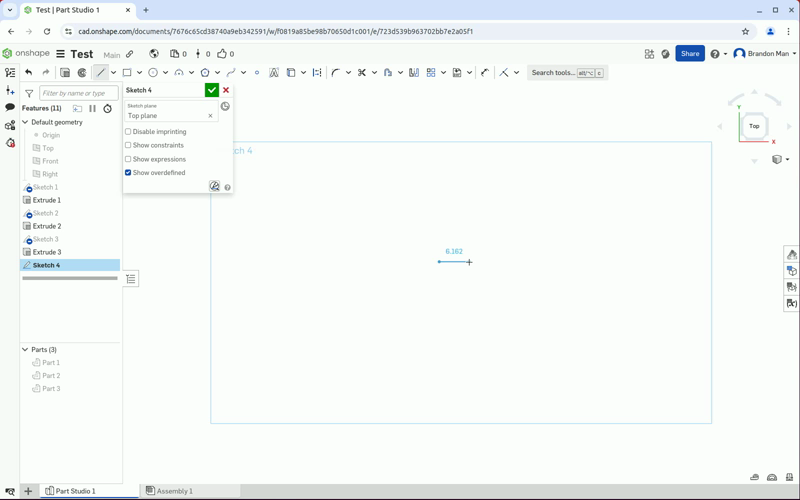
mouse_move(483, 261)
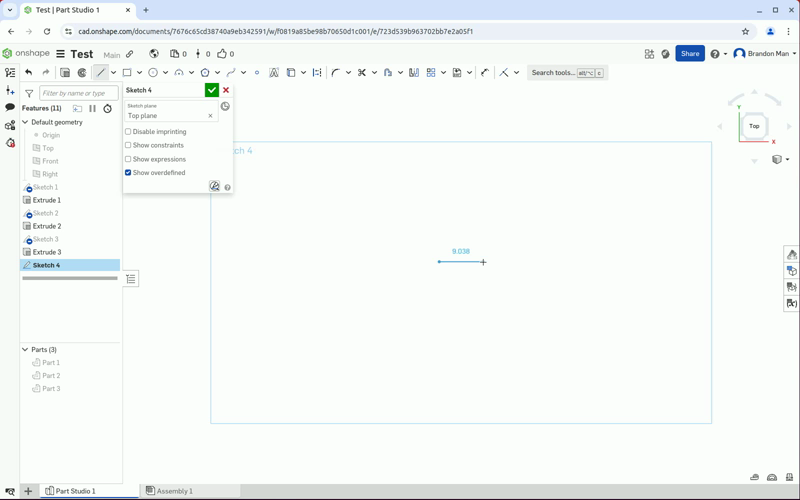
click(483, 261)
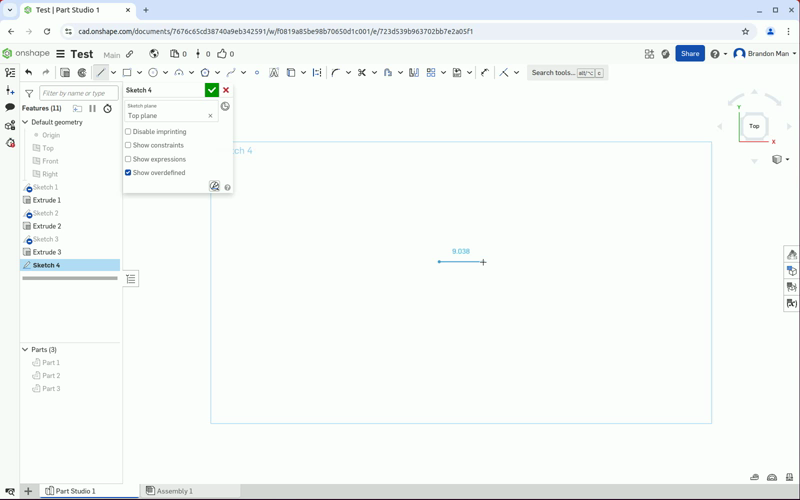
key_up(shift)
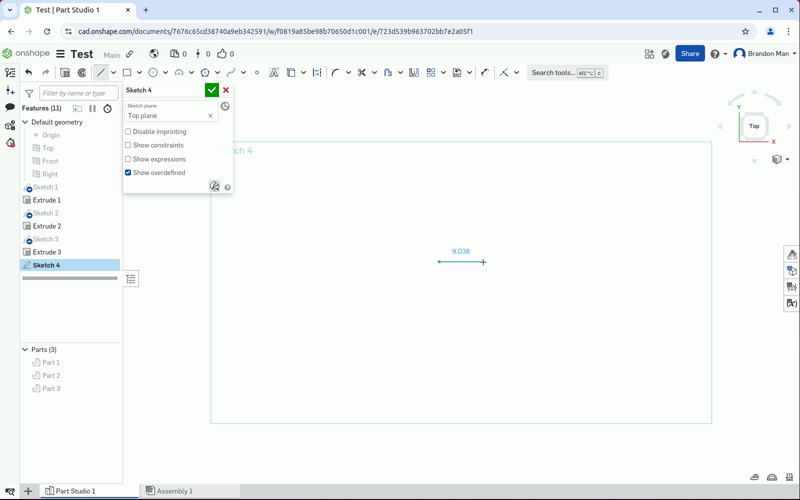
key_down(shift)
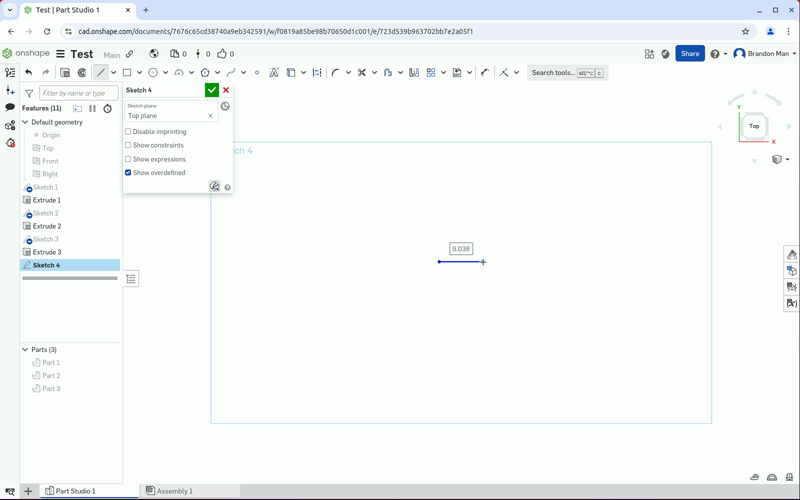
mouse_move(513, 261)
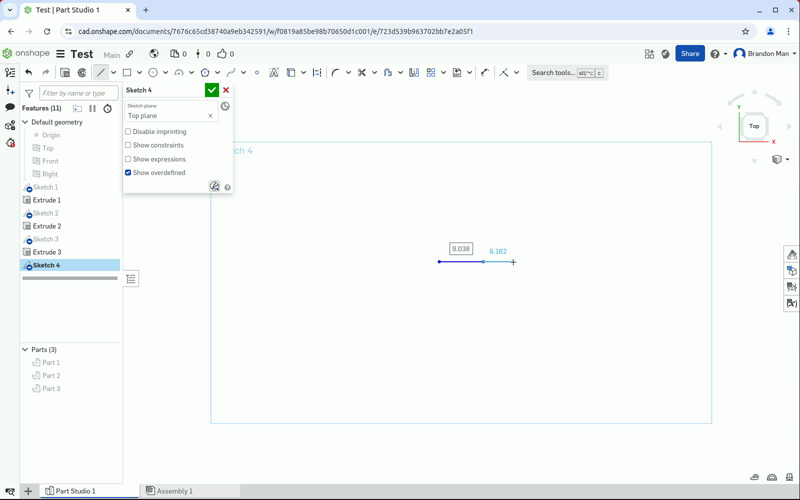
mouse_move(483, 216)
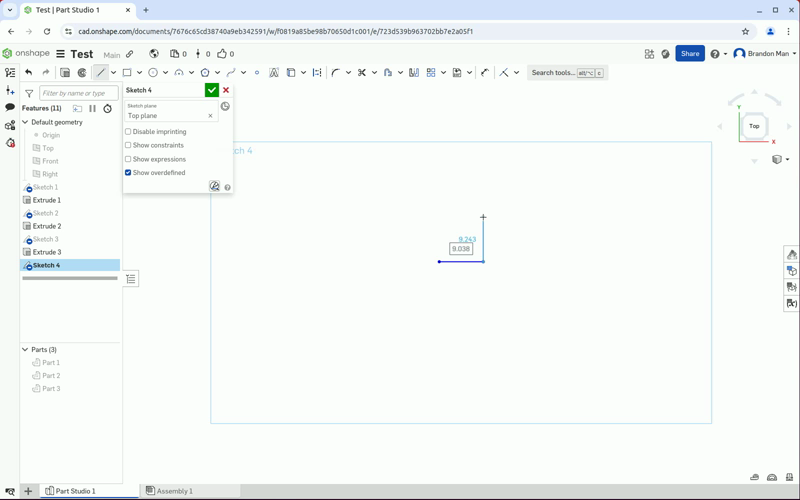
click(483, 216)
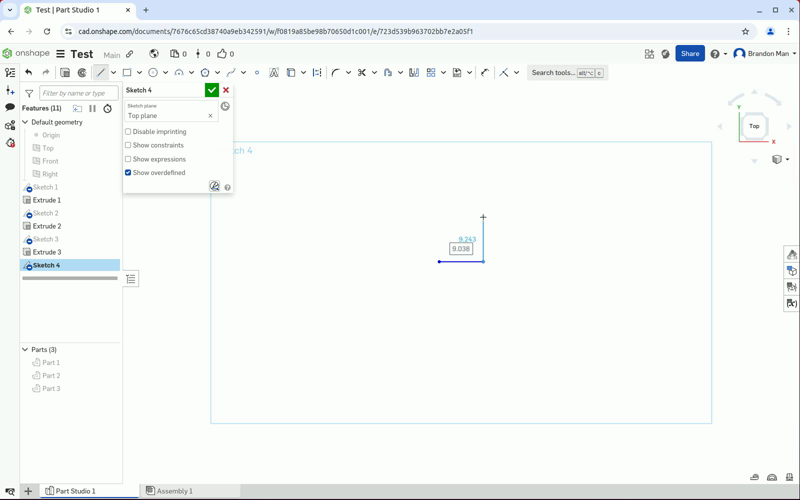
key_up(shift)
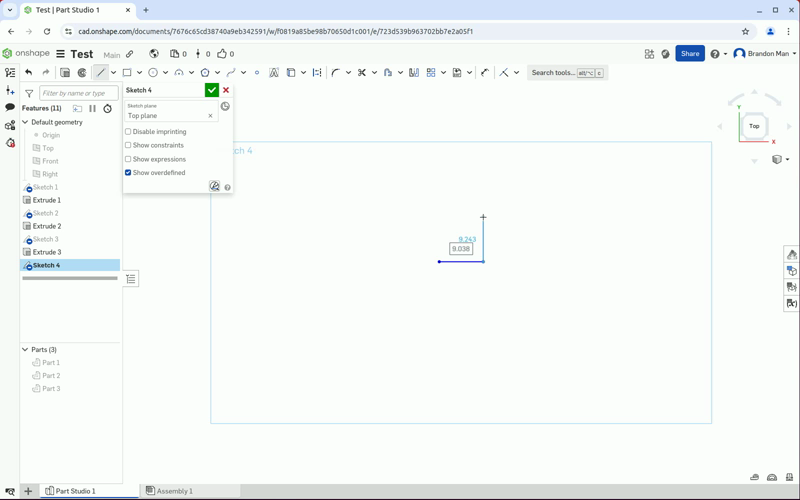
key_down(shift)
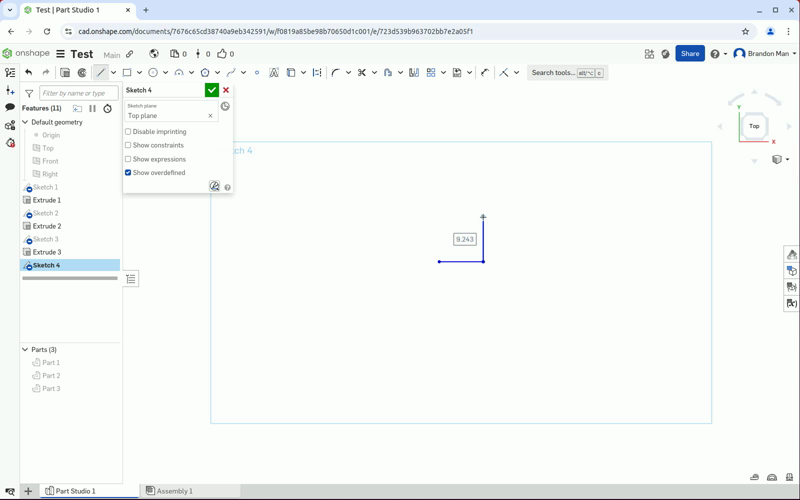
mouse_move(513, 216)
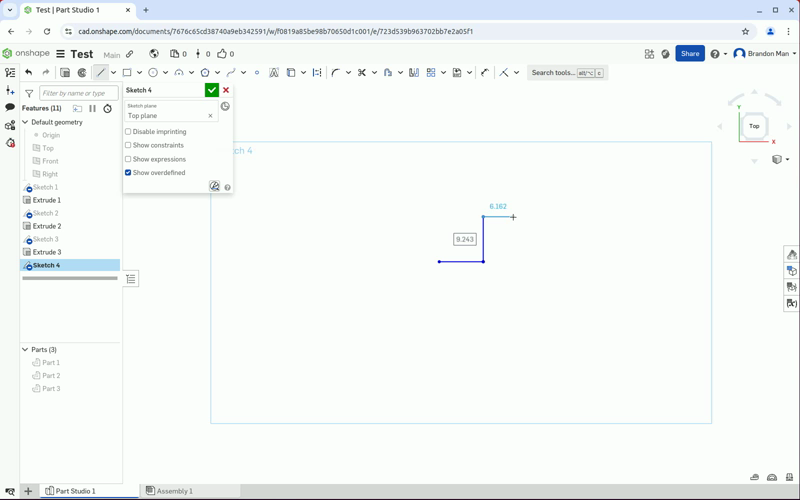
mouse_move(439, 216)
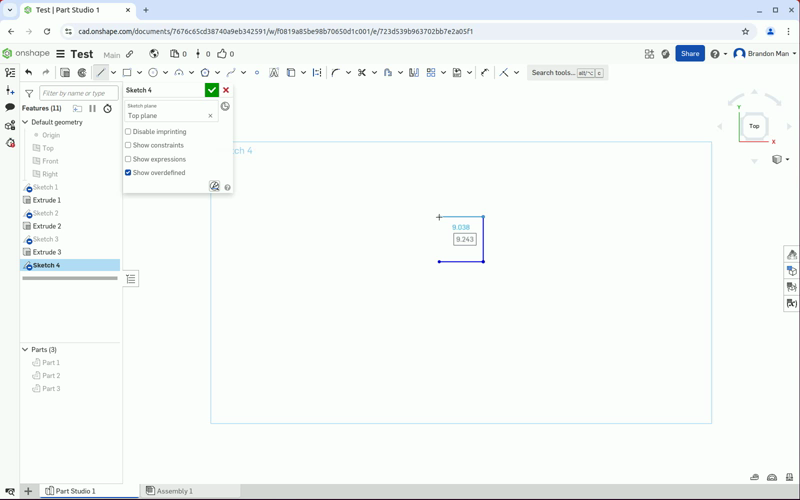
click(439, 216)
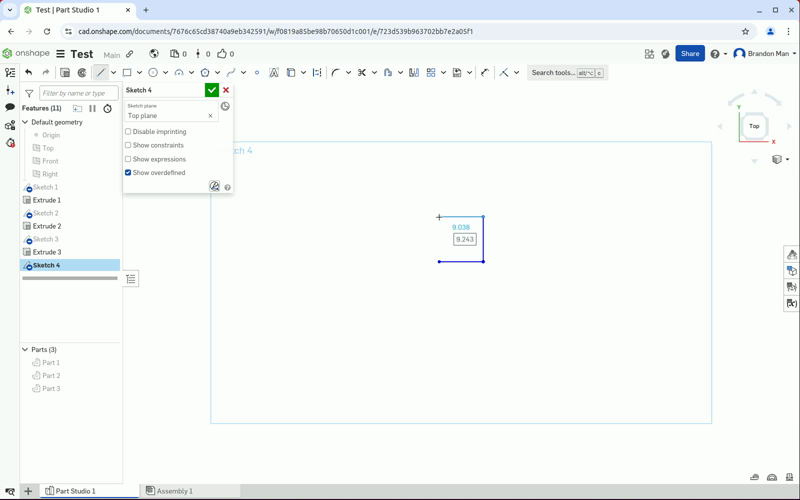
key_up(shift)
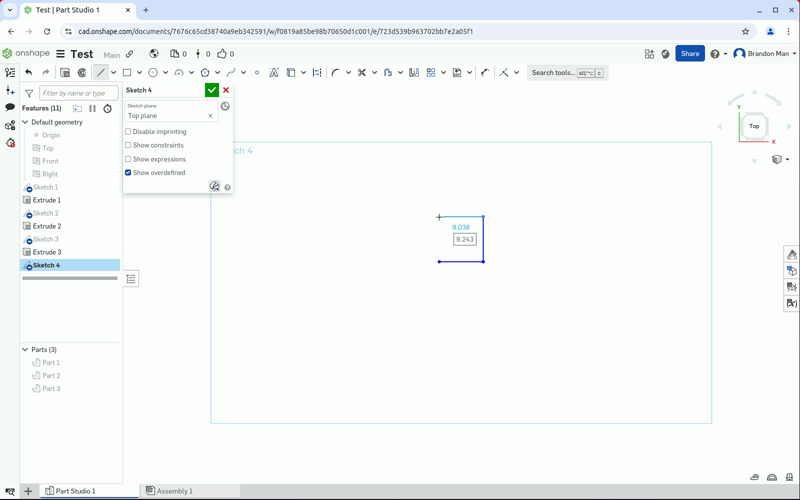
mouse_move(469, 216)
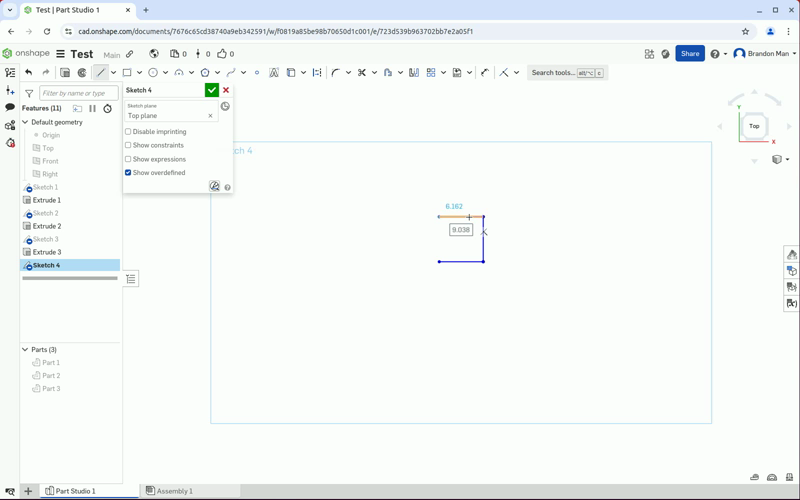
key_down(shift)
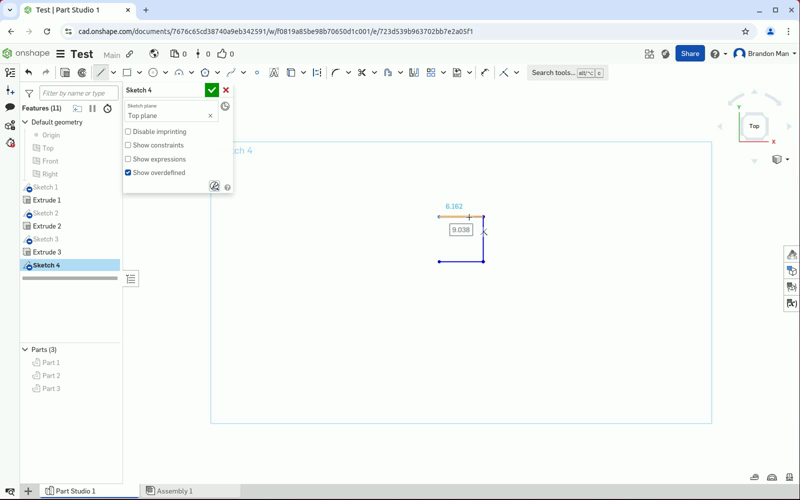
mouse_move(439, 261)
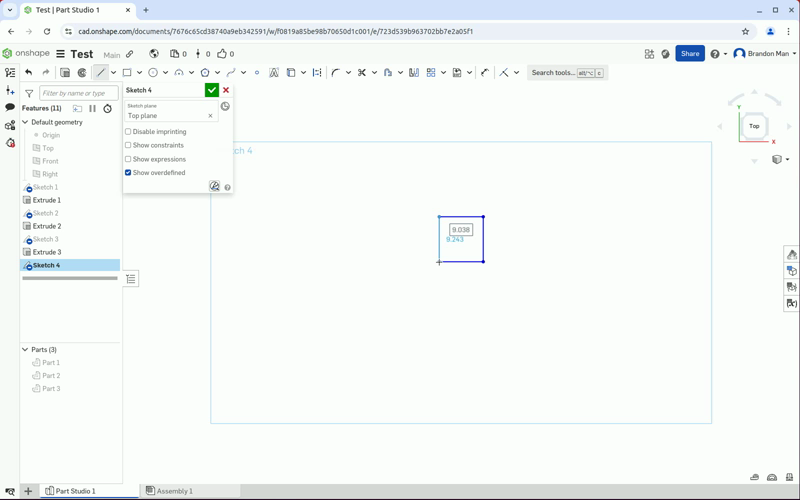
key_up(shift)
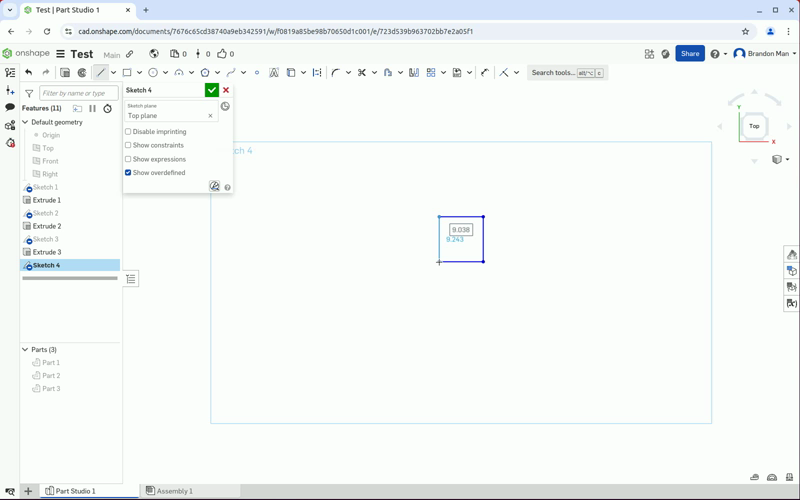
click(439, 261)
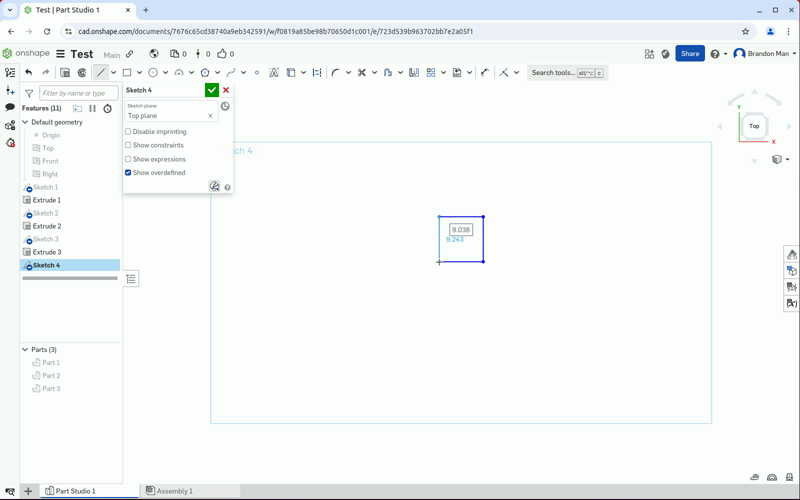
key(esc)
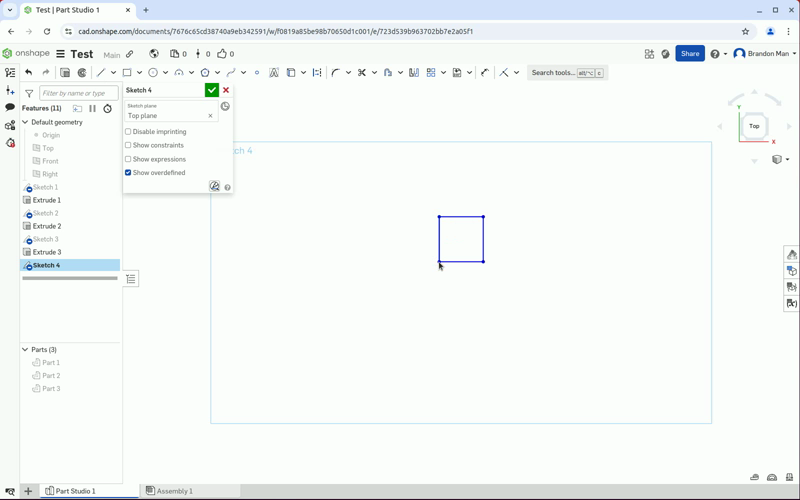
mouse_move(441, 238)
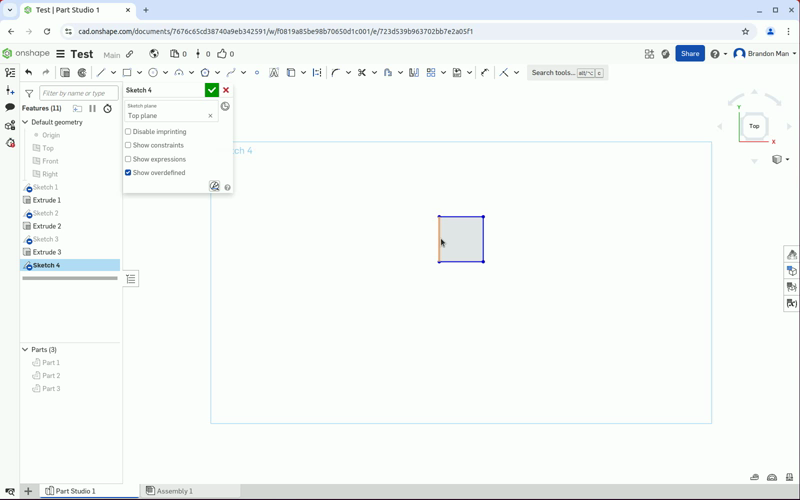
click(441, 238)
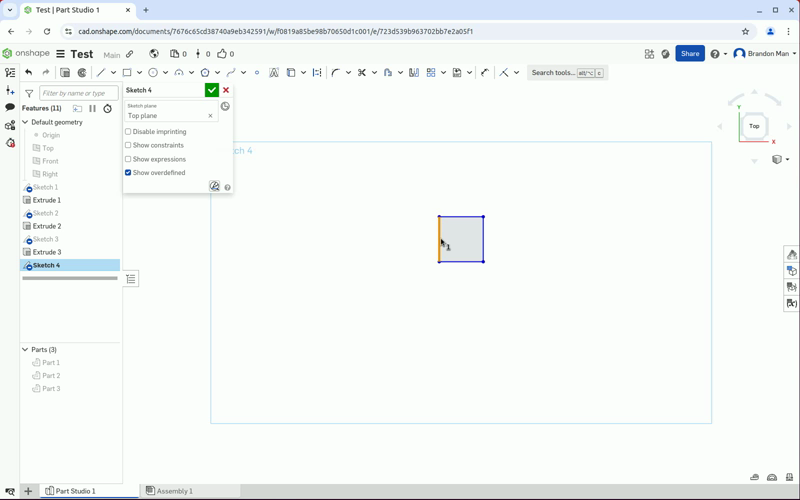
mouse_move(73, 352)
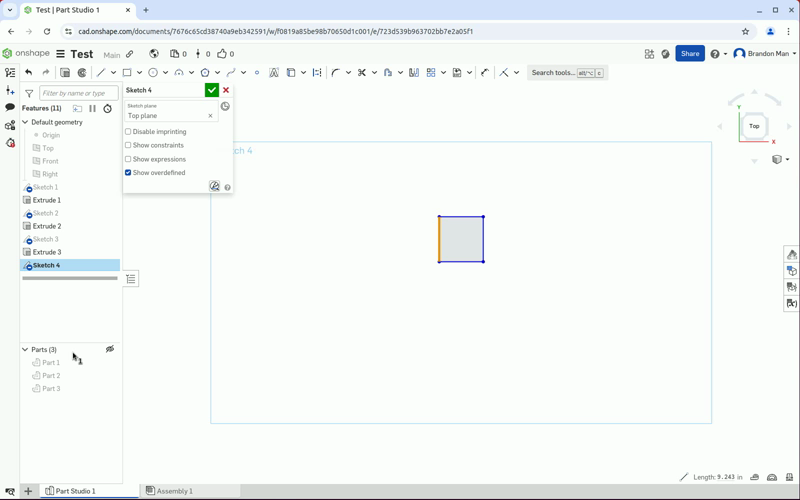
key(shift+y)
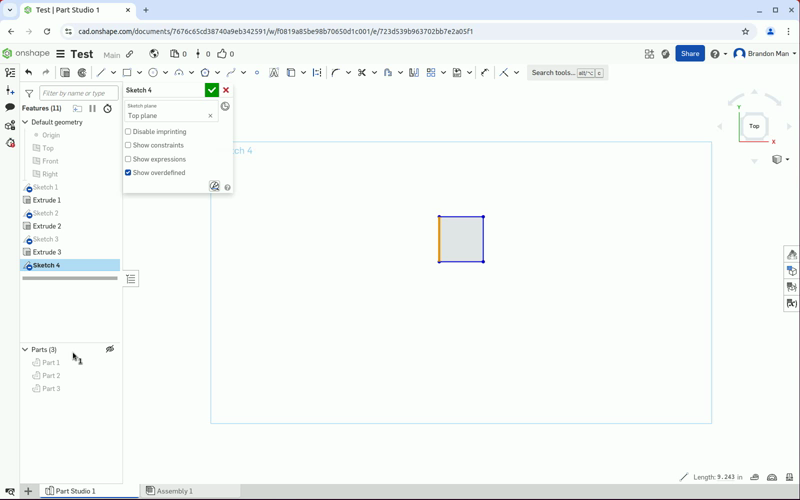
key(shift+e)
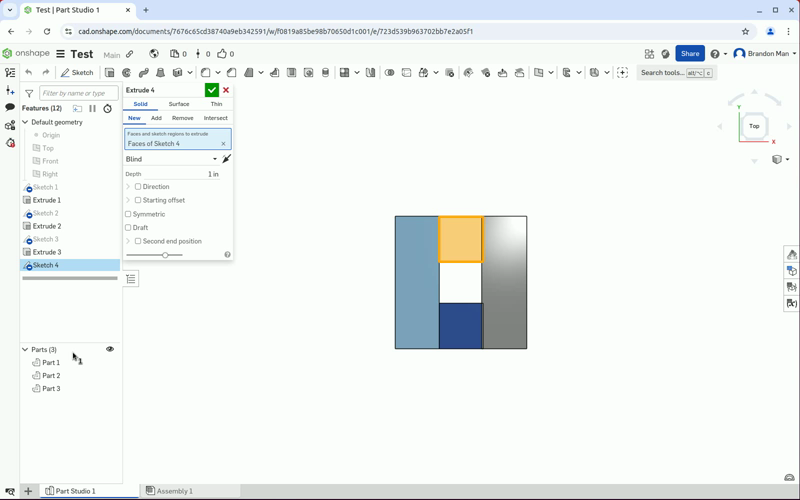
mouse_move(143, 106)
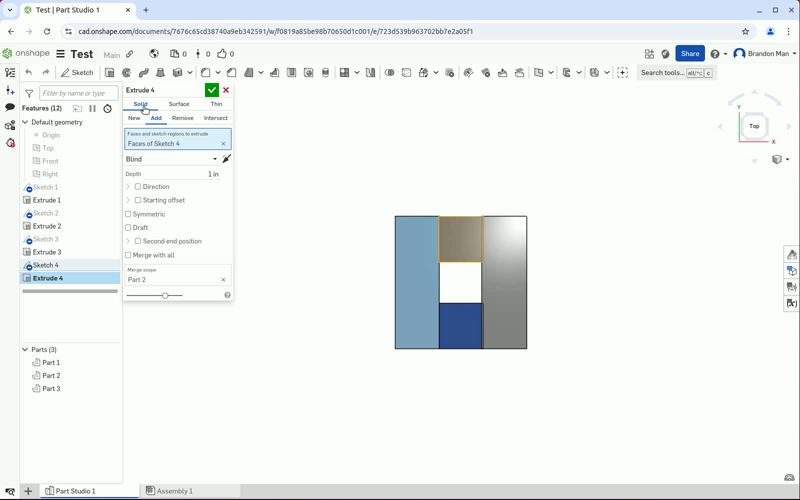
click(143, 106)
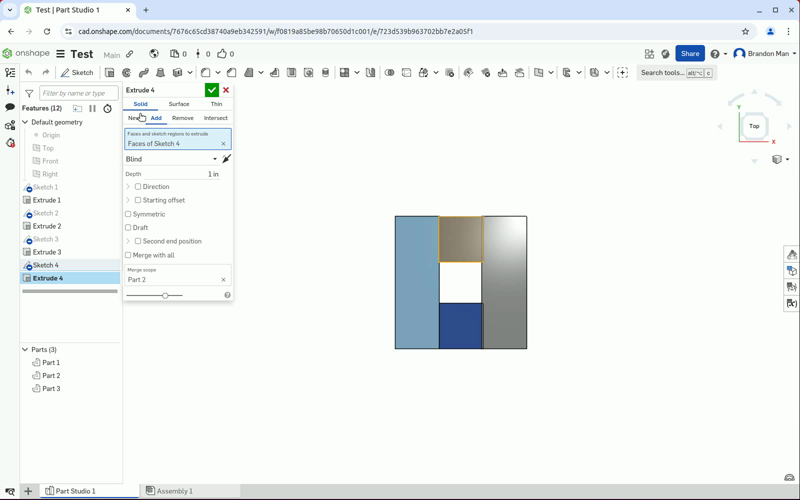
mouse_move(137, 120)
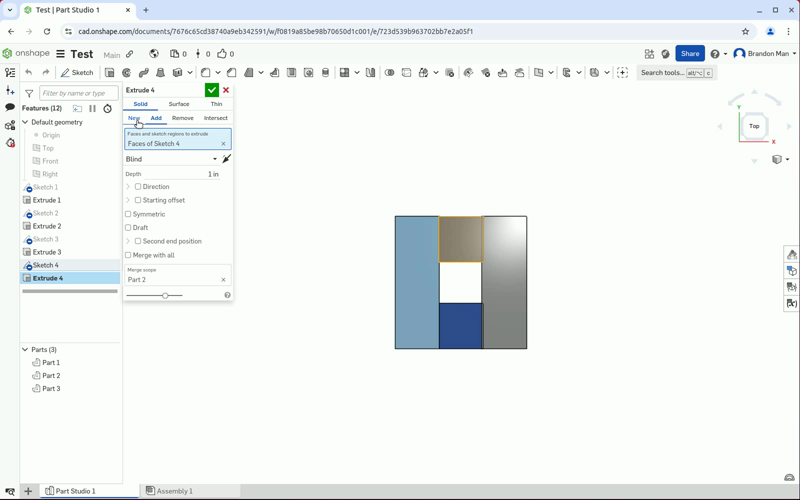
click(137, 120)
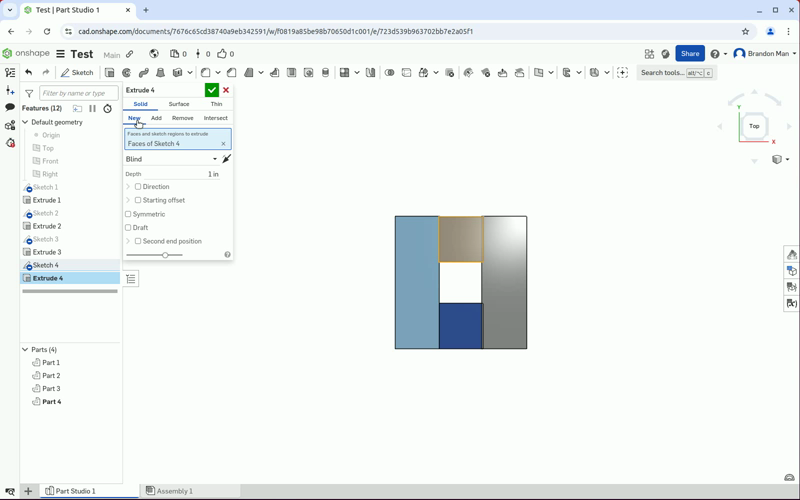
key(tab, 4)
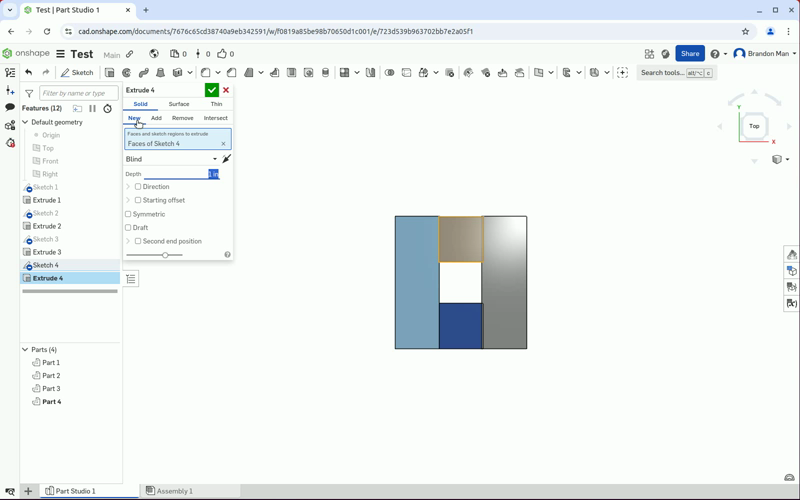
text(-4.092)
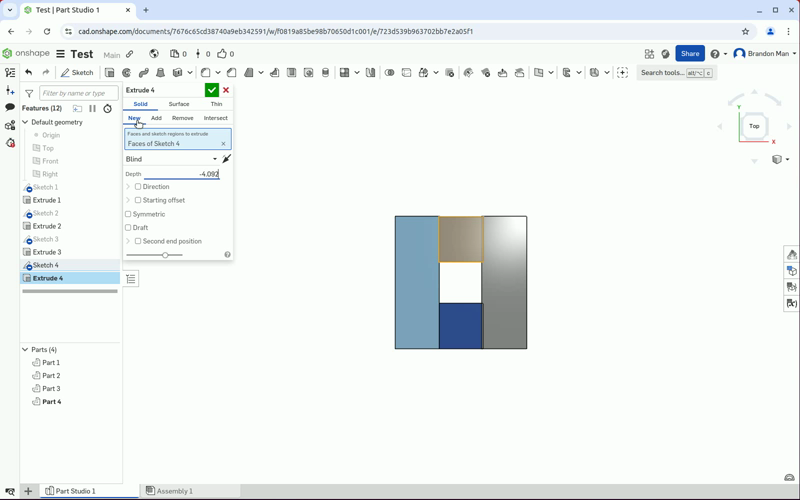
key(enter)
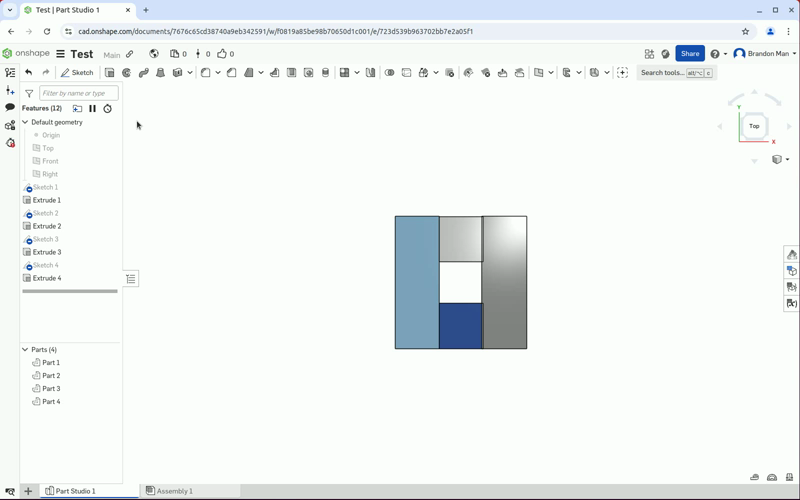
key(shift+h)
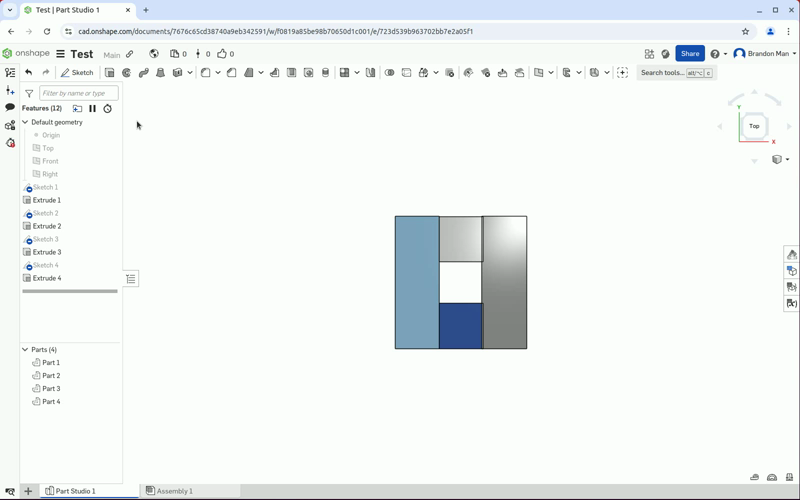
key(shift+h)
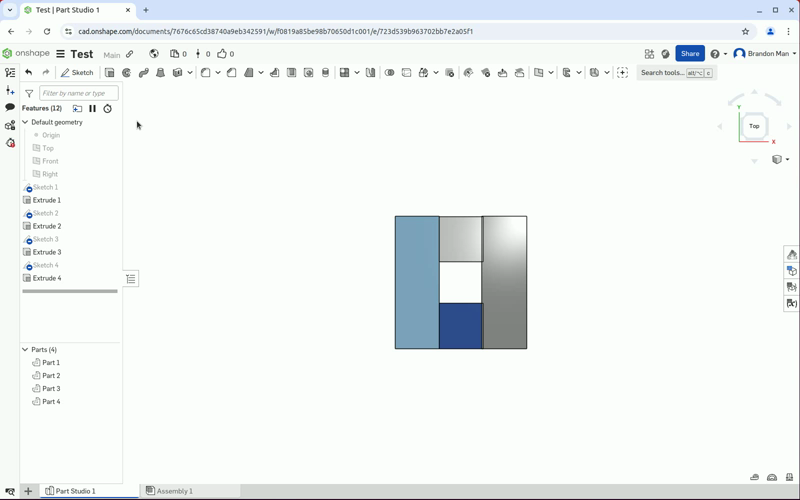
mouse_move(73, 189)
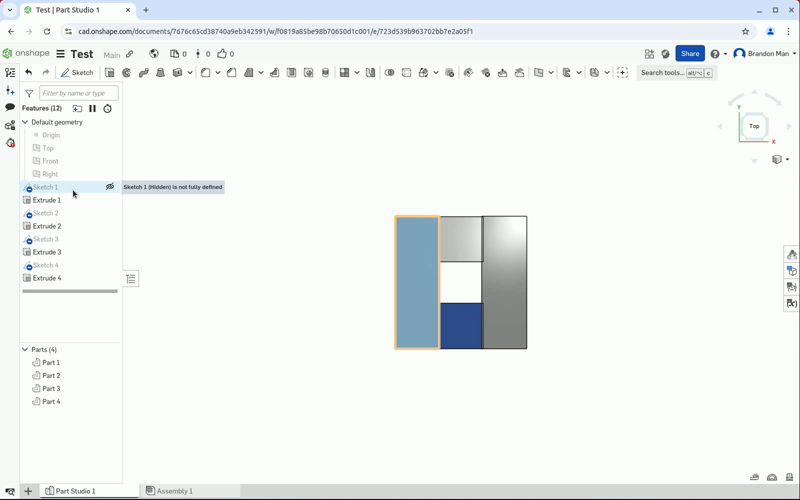
click(73, 189)
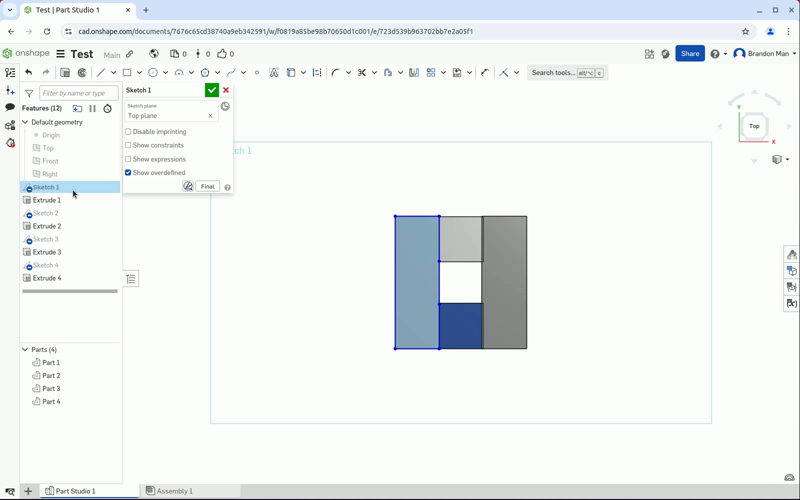
mouse_move(229, 92)
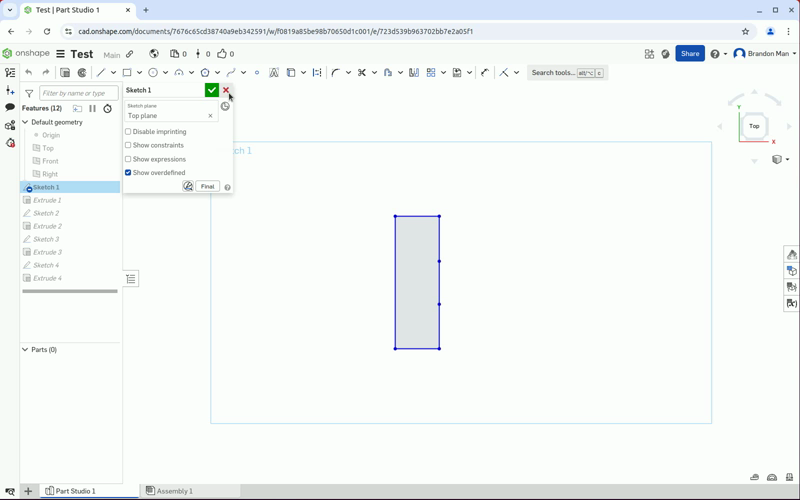
click(229, 92)
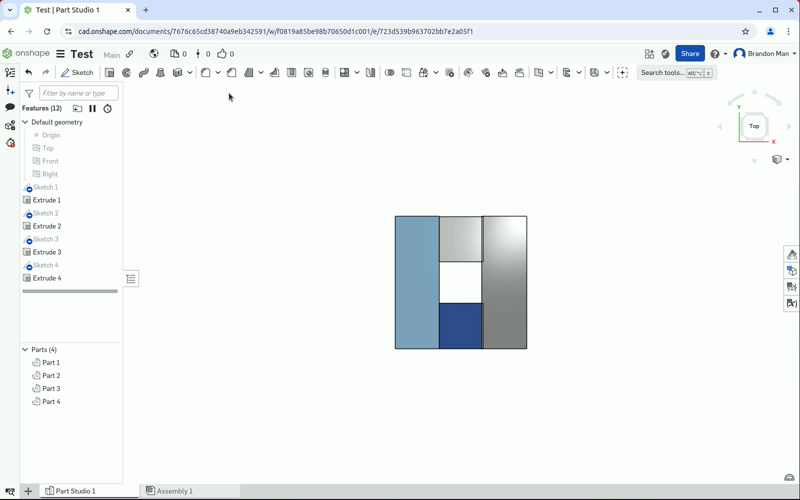
mouse_move(73, 352)
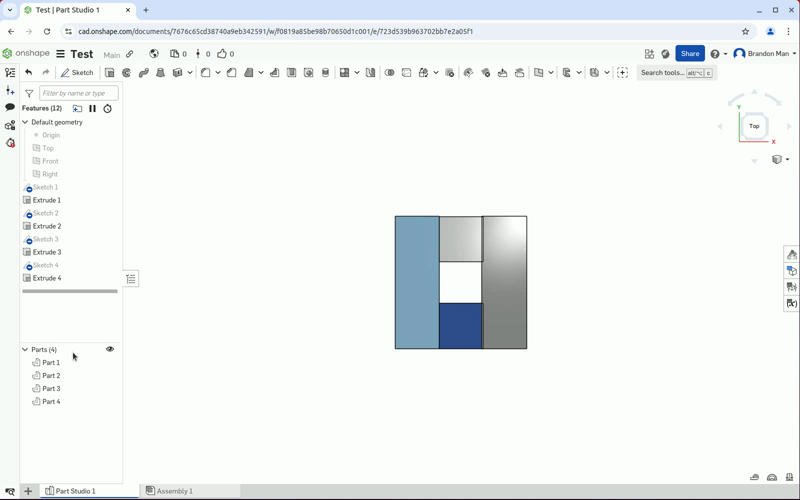
key(y)
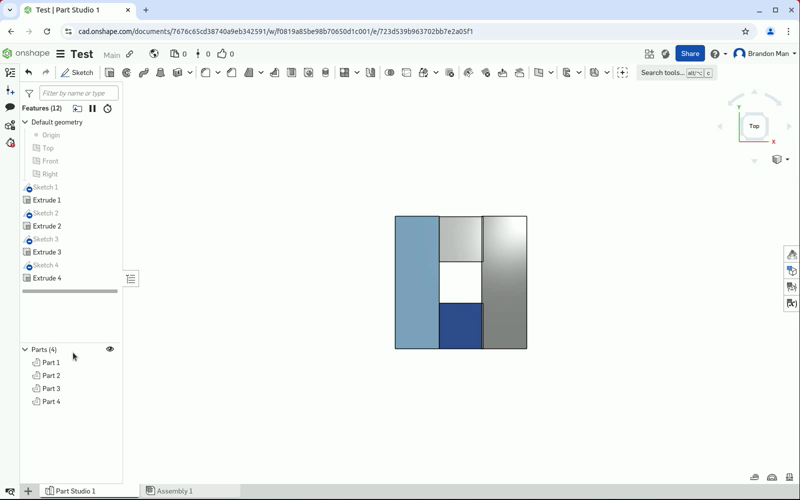
key(shift+p)
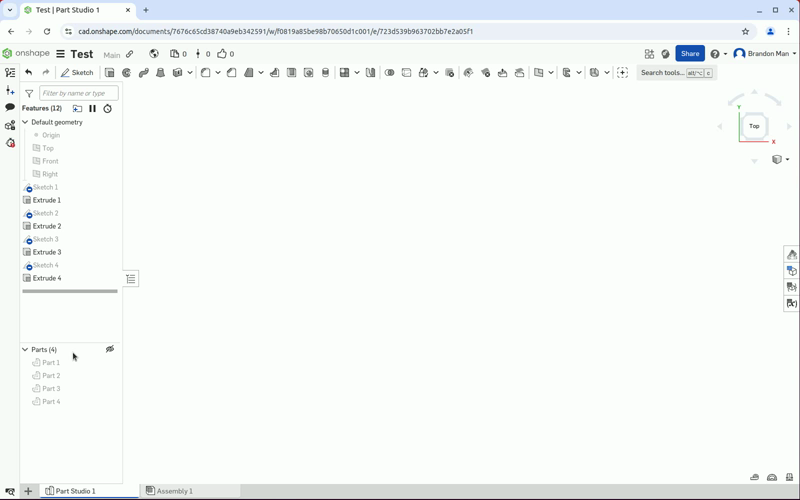
key(space)
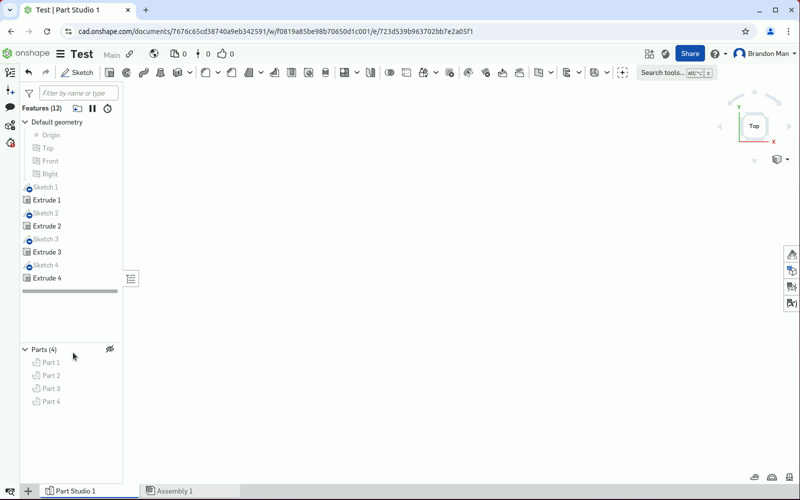
key_down(shift)
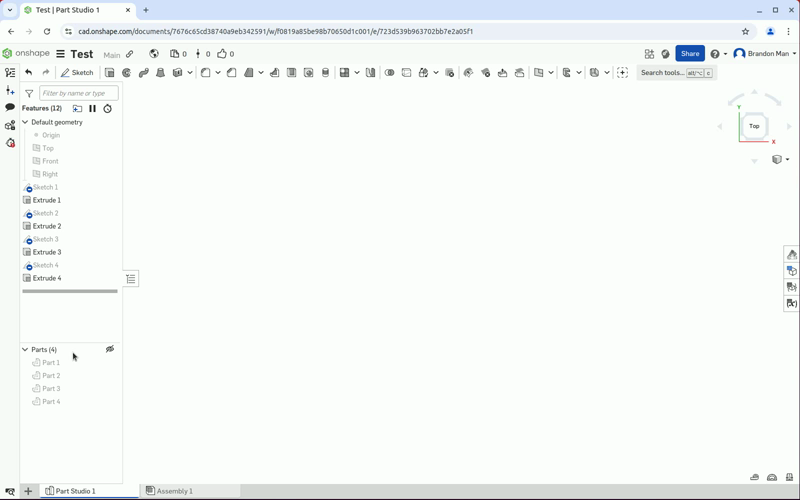
key(up)
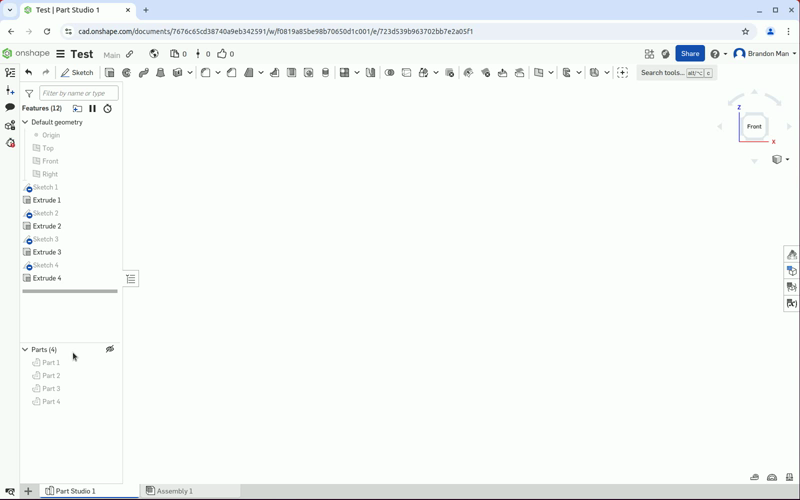
key_up(shift)
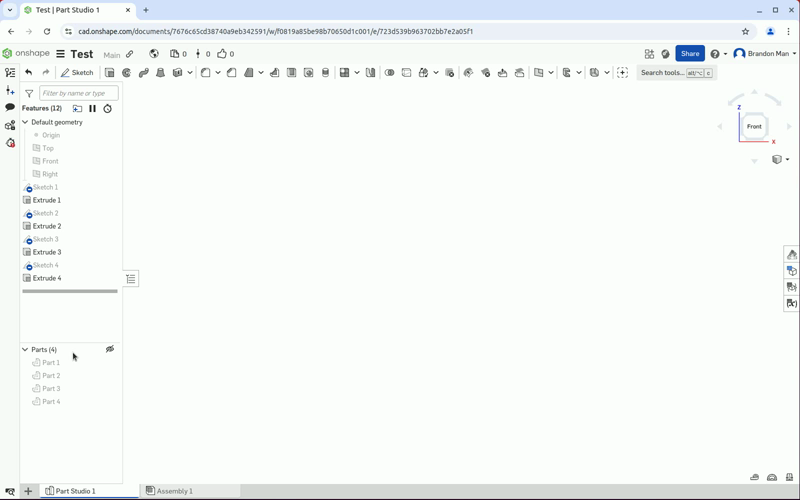
key(space)
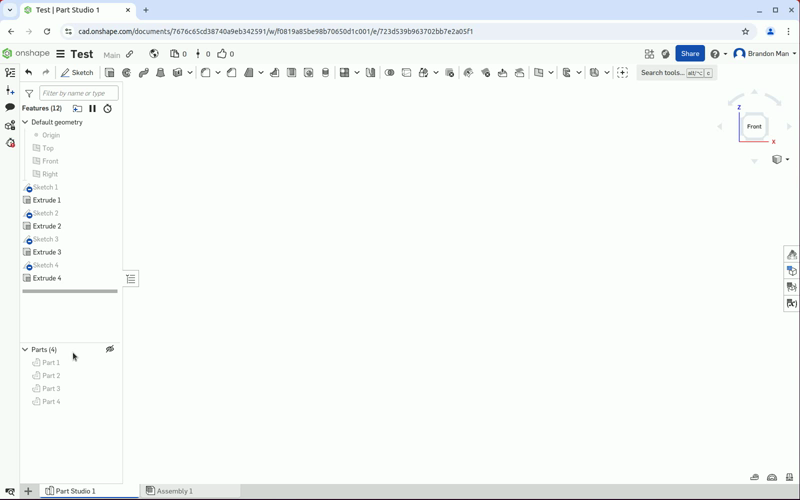
key_down(shift)
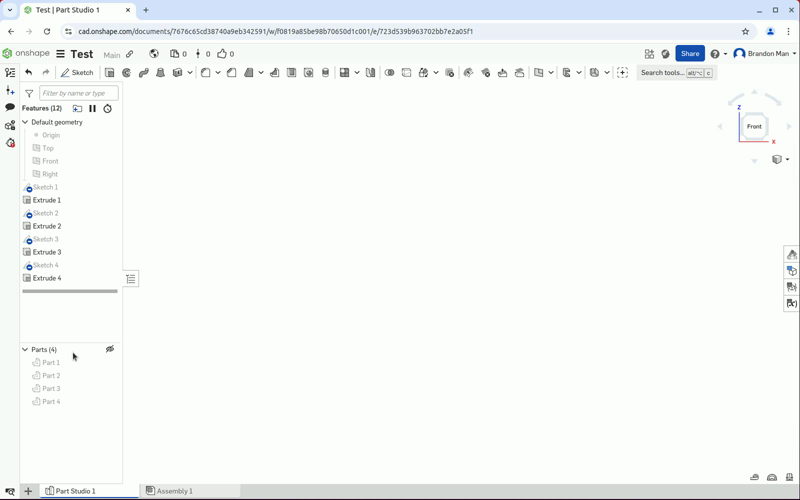
key(left)
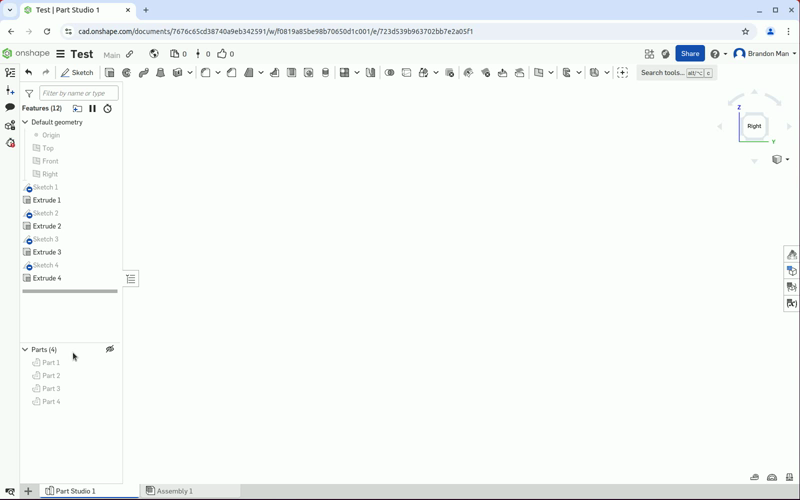
key_up(shift)
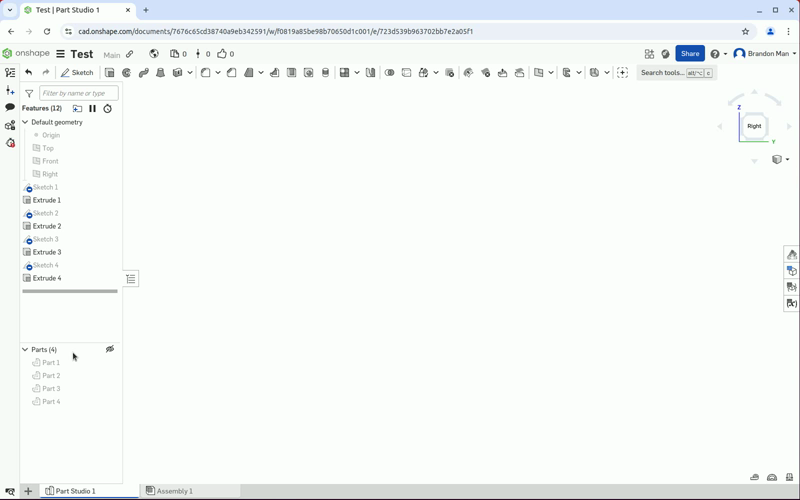
mouse_move(73, 352)
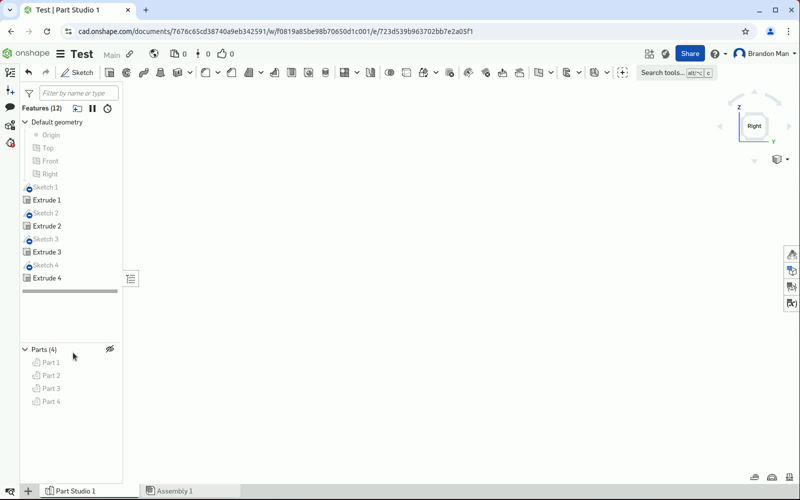
key(shift+y)
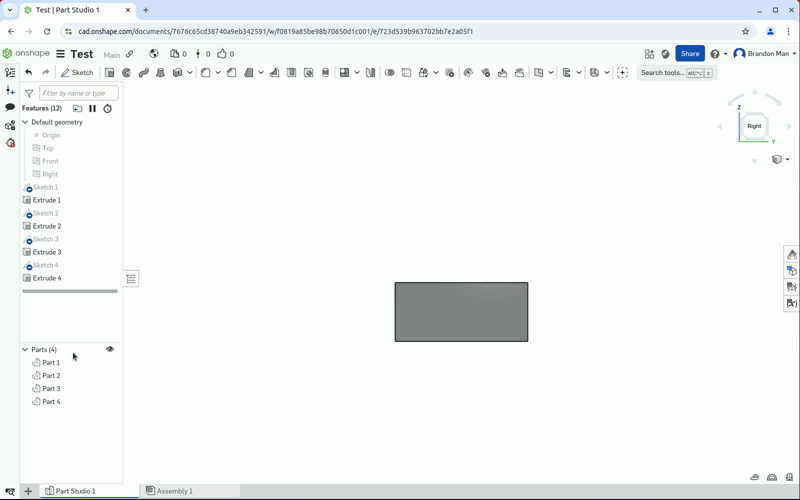
mouse_move(541, 75)
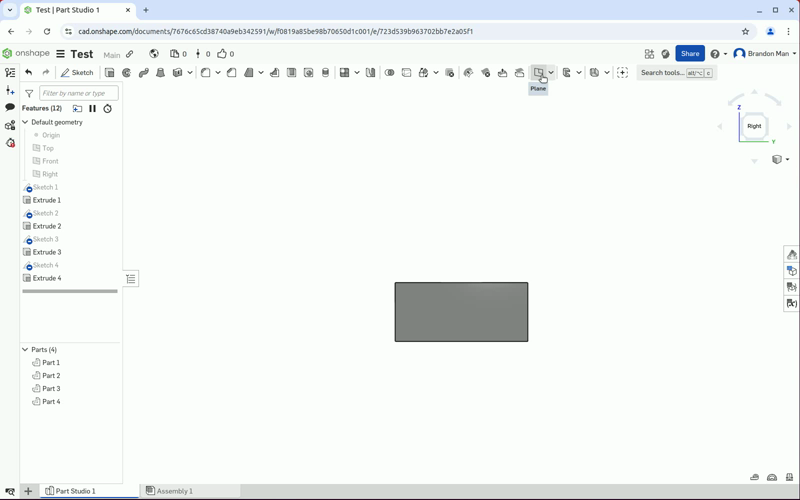
click(541, 75)
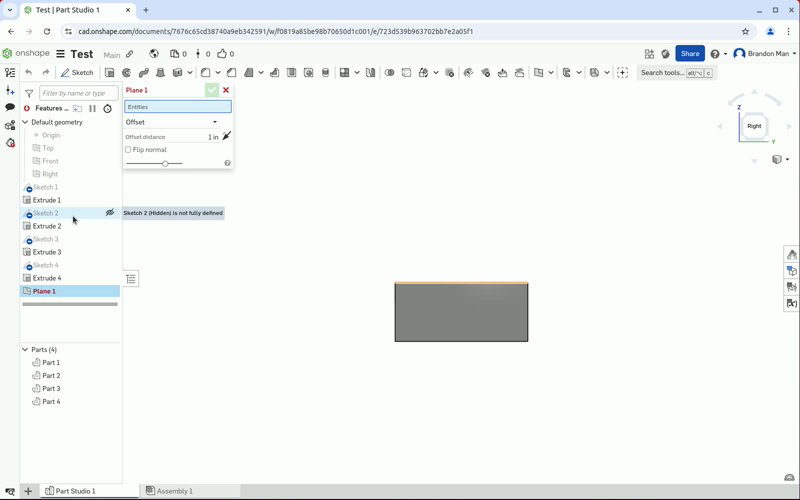
scroll(3)
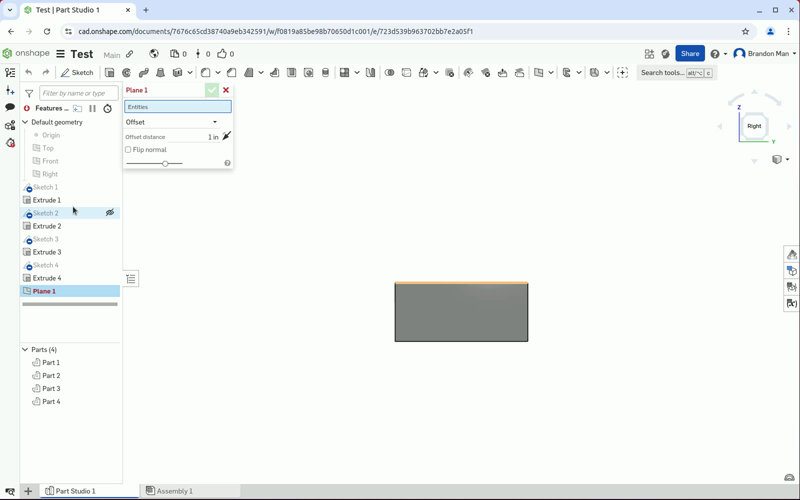
mouse_move(73, 176)
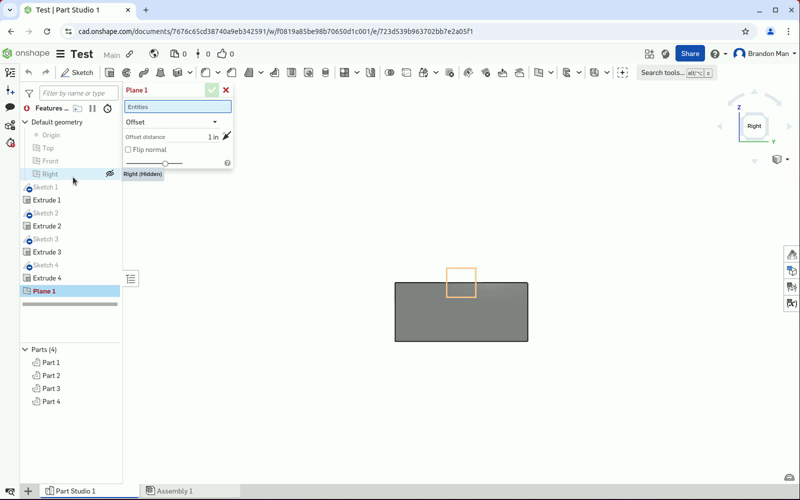
click(73, 176)
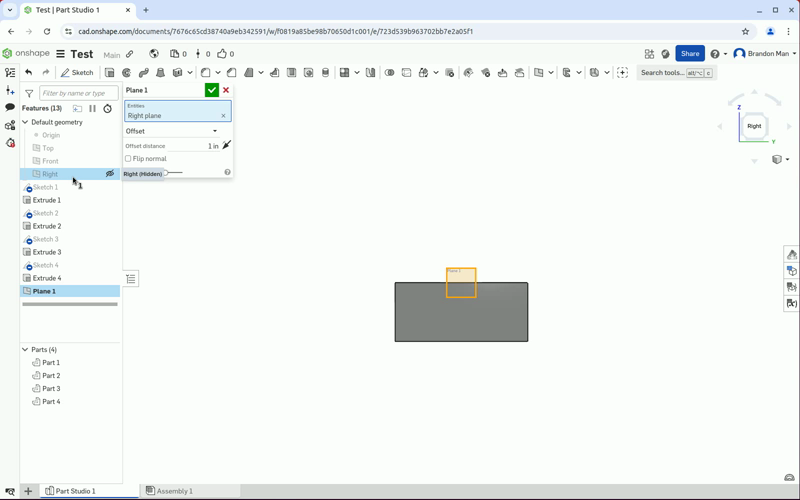
key(tab, 2)
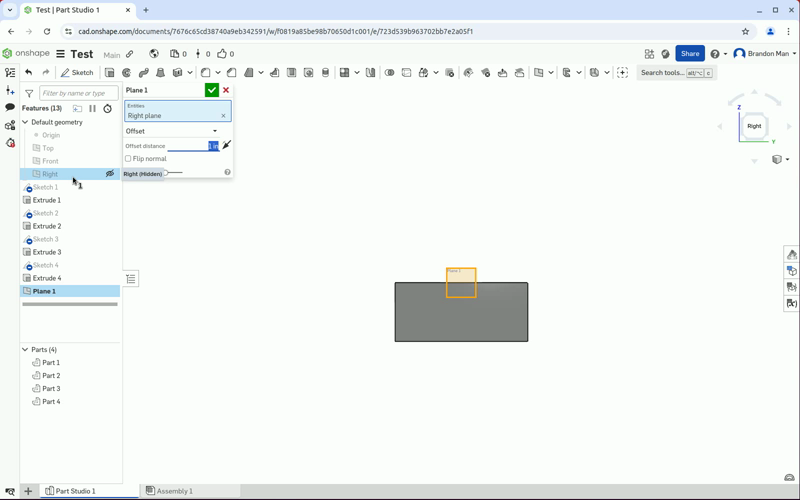
text(13.495)
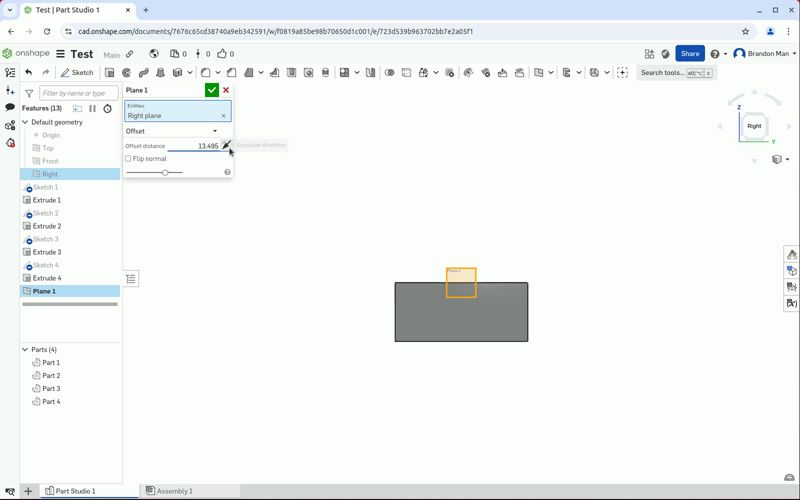
mouse_move(229, 147)
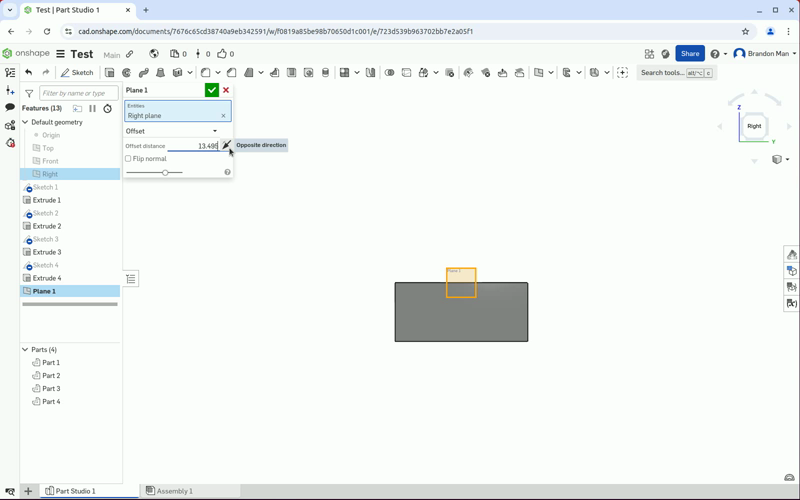
click(229, 147)
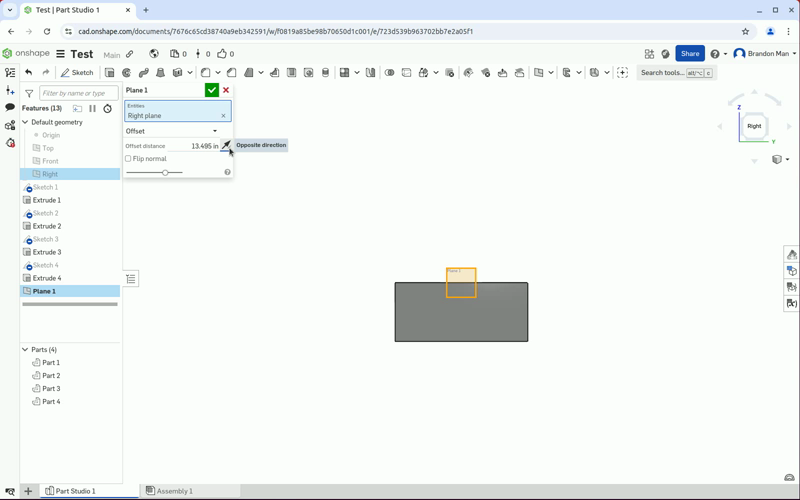
key(enter, 2)
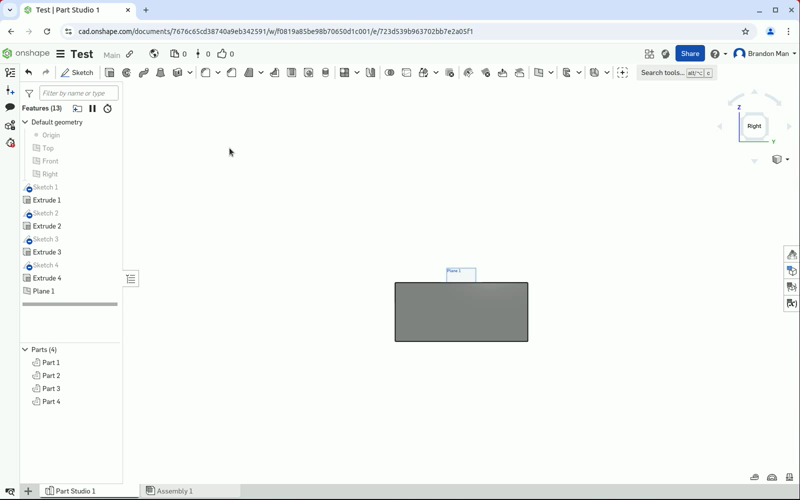
key(shift+s)
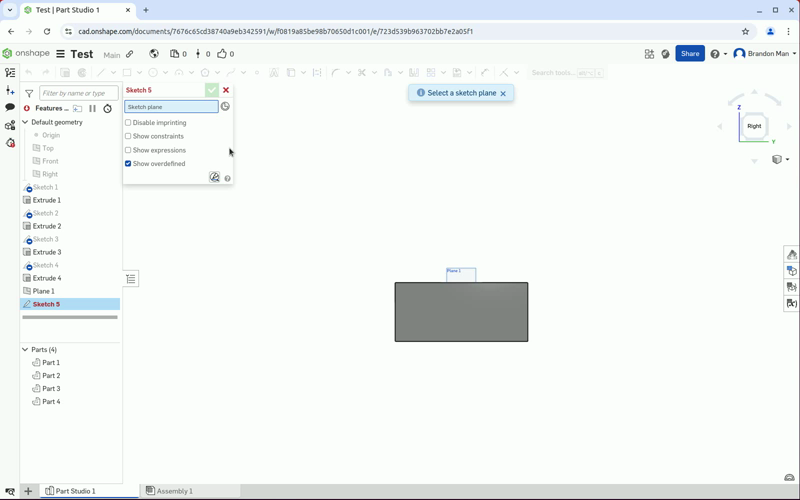
mouse_move(73, 293)
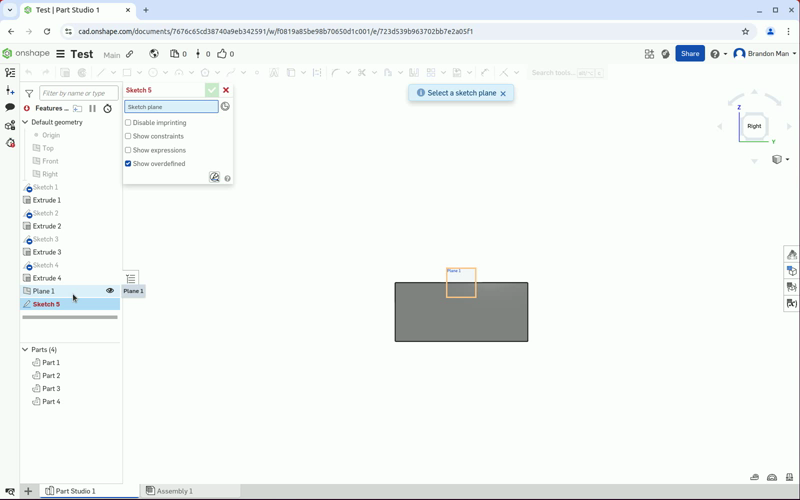
click(73, 293)
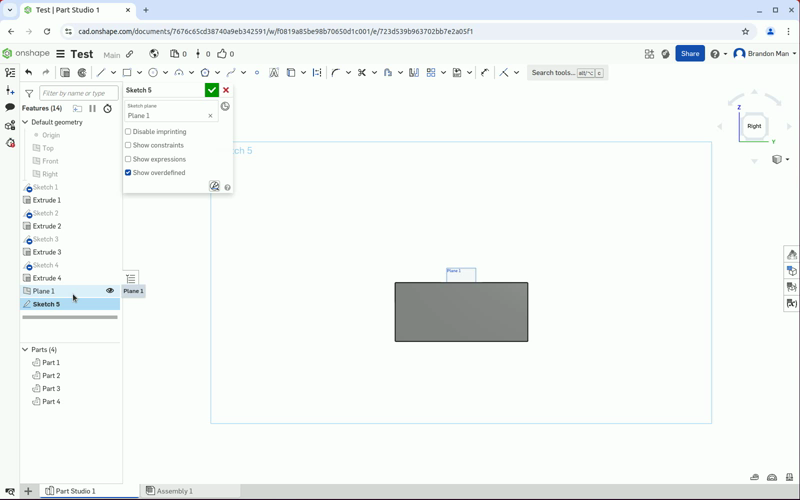
mouse_move(73, 352)
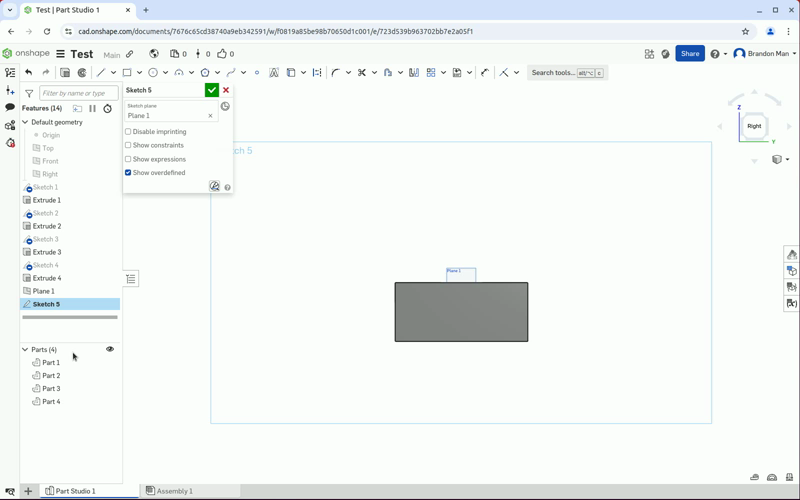
key(y)
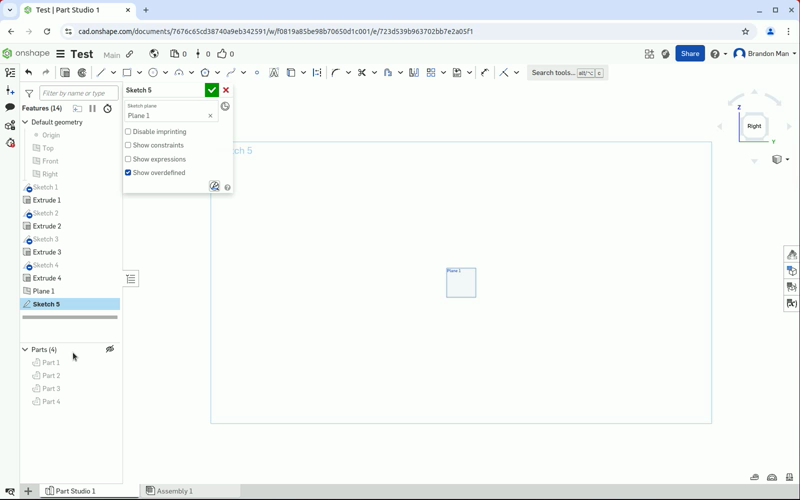
key(l)
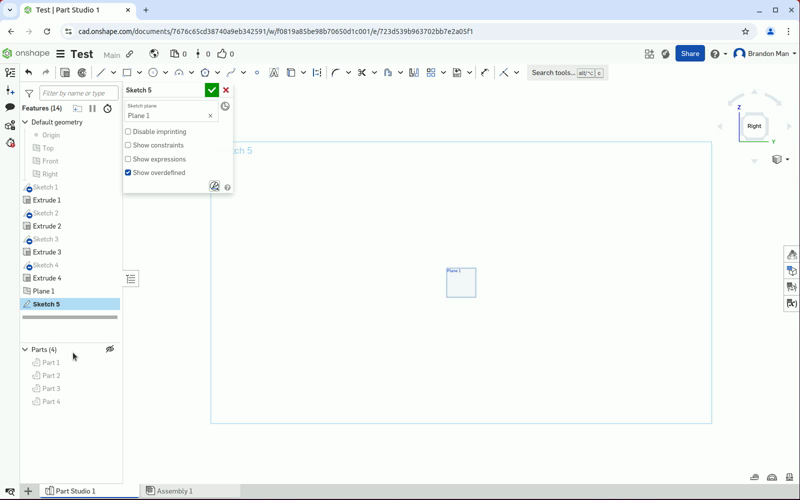
key_down(shift)
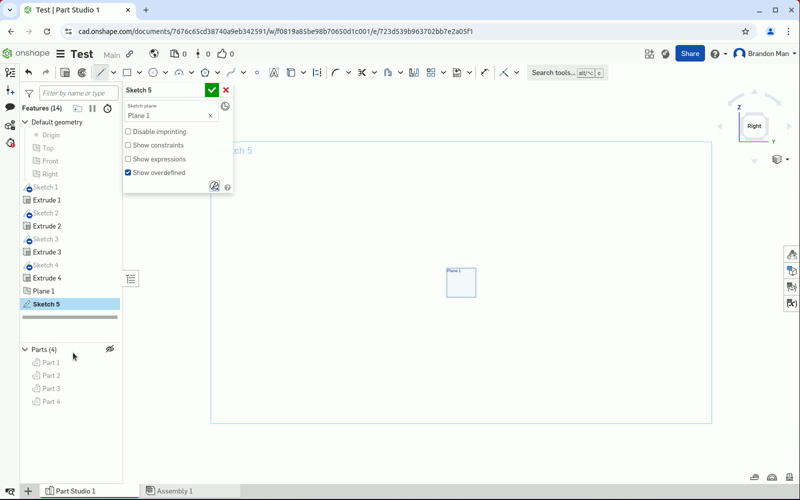
mouse_move(526, 329)
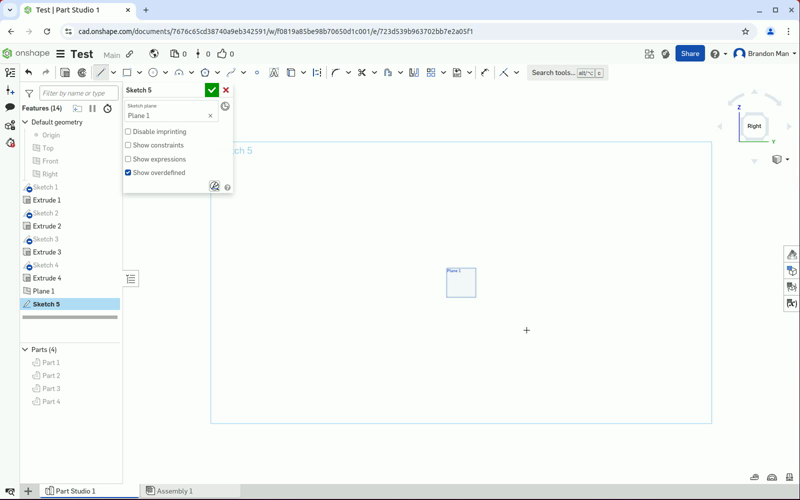
click(526, 329)
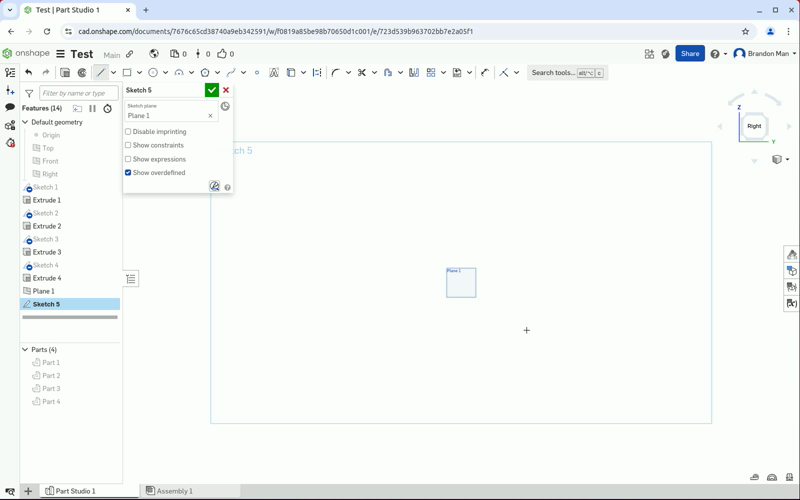
key_up(shift)
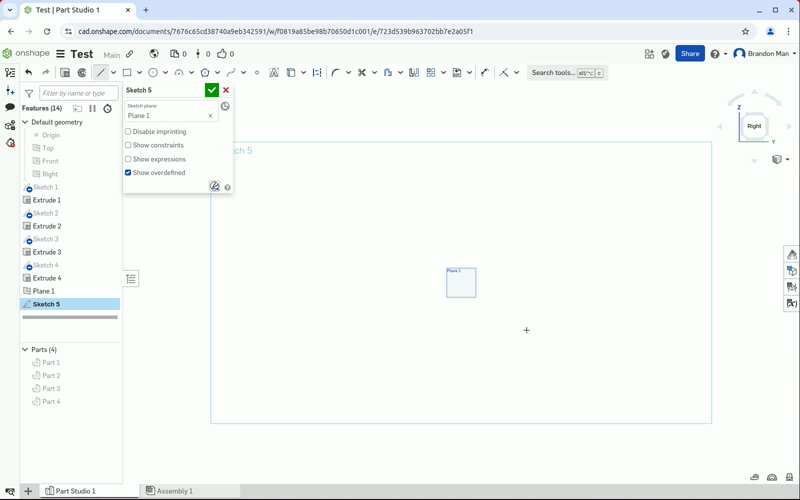
key_down(shift)
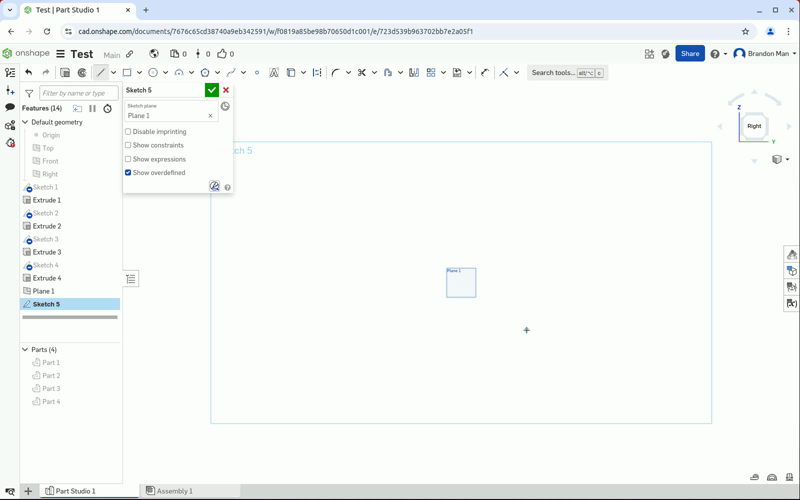
mouse_move(556, 329)
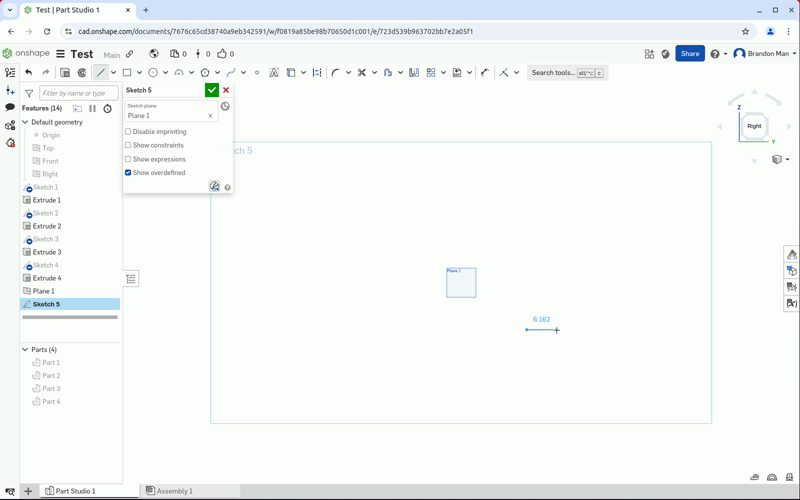
mouse_move(573, 329)
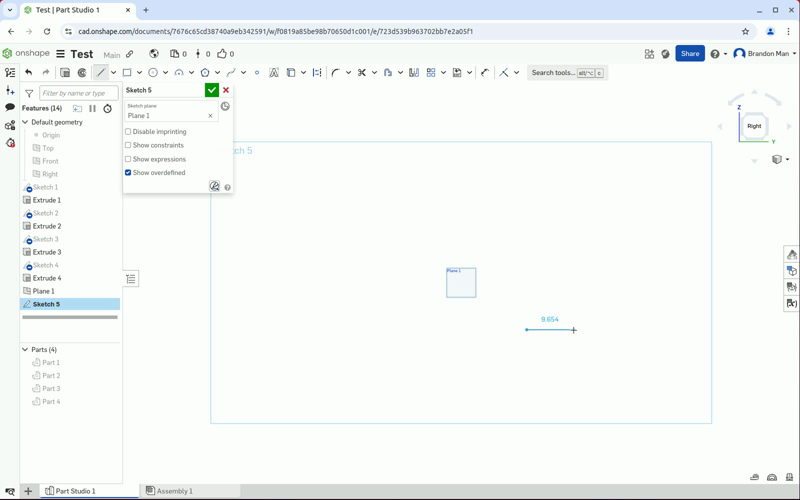
click(573, 329)
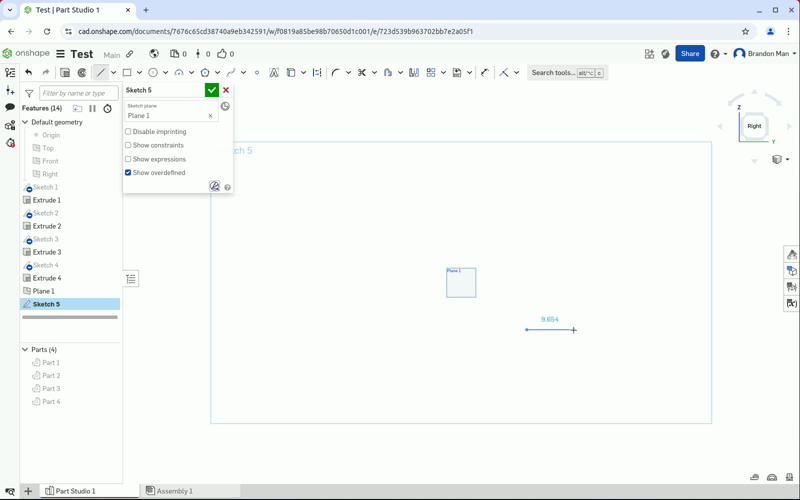
key_up(shift)
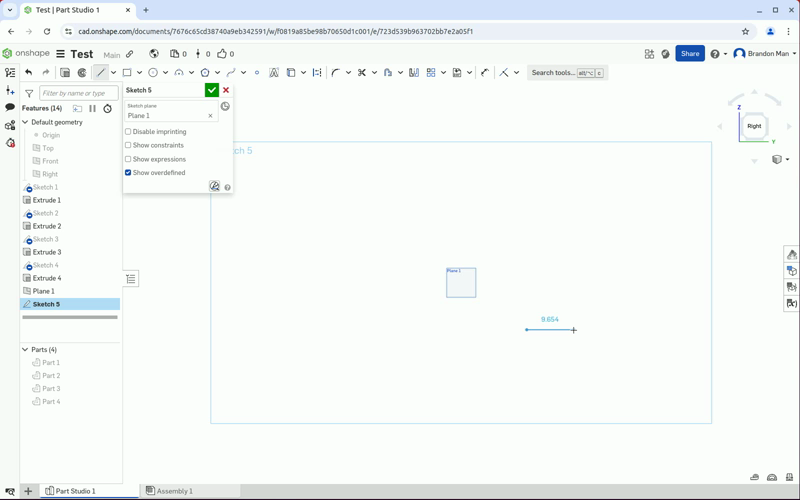
key_down(shift)
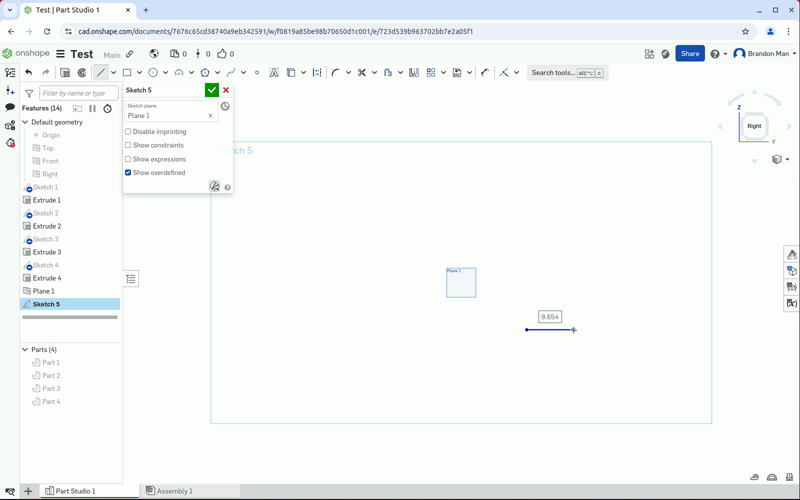
mouse_move(526, 282)
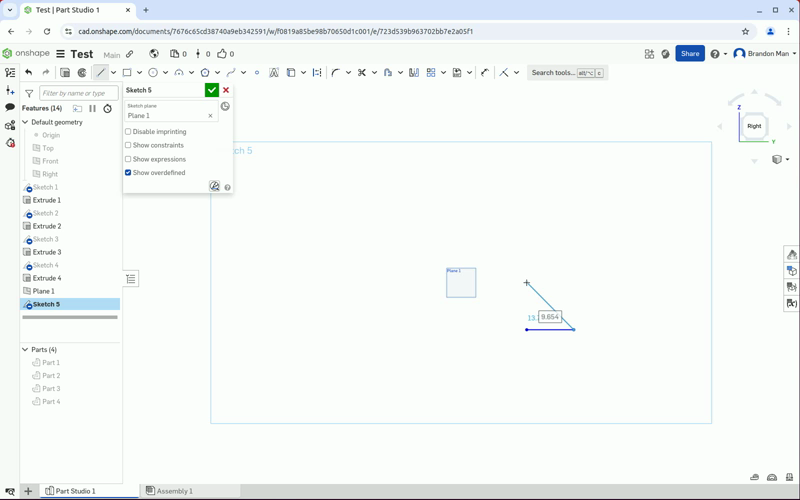
click(526, 282)
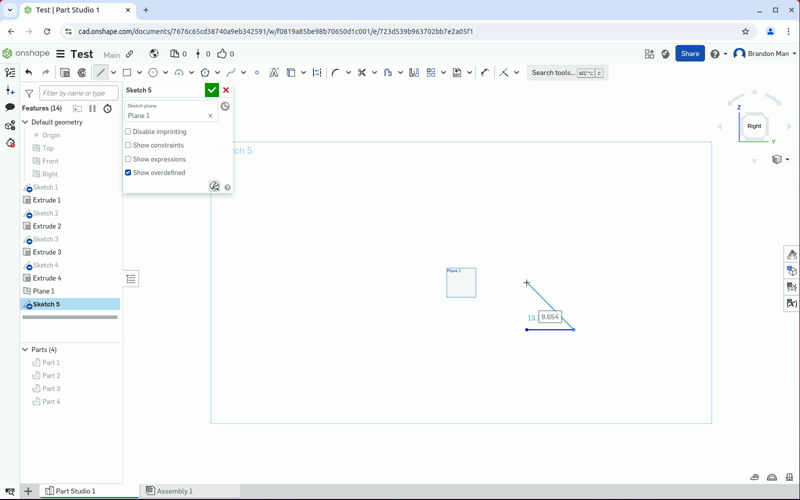
key_up(shift)
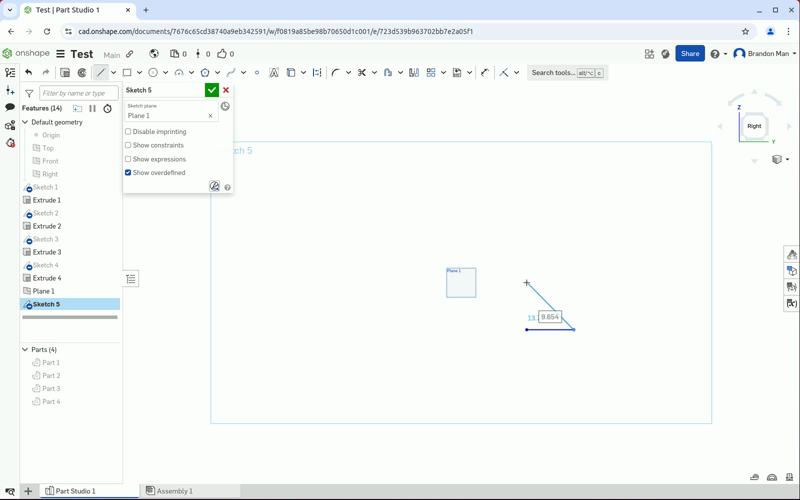
mouse_move(556, 282)
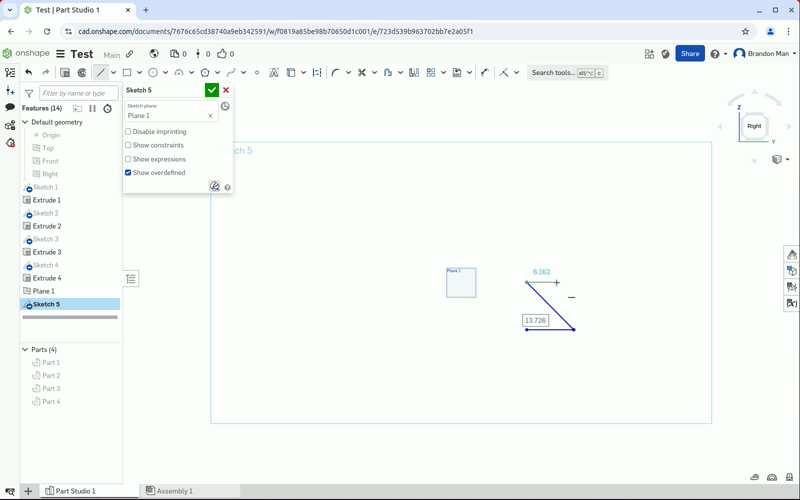
key_down(shift)
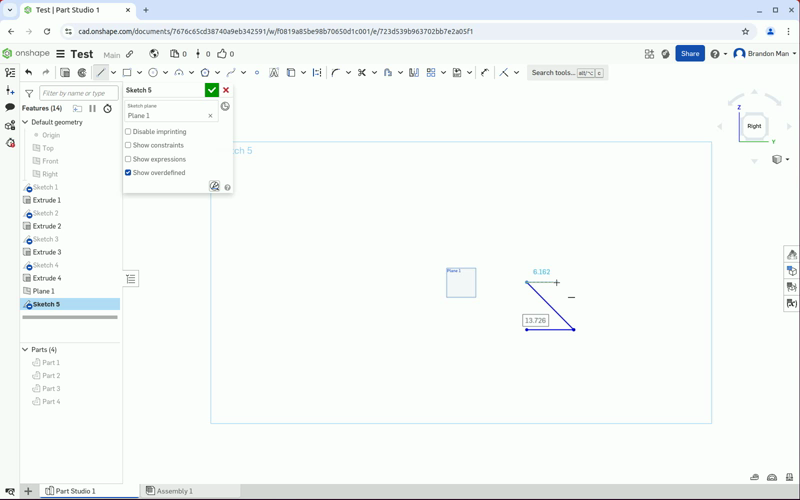
mouse_move(526, 329)
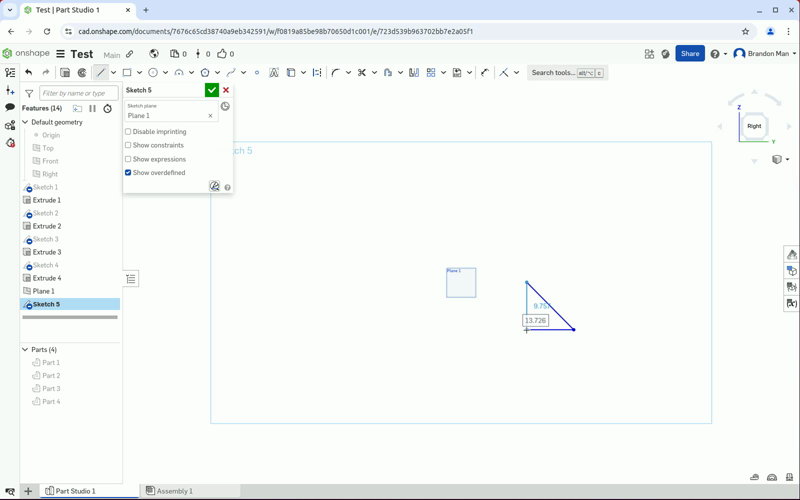
key_up(shift)
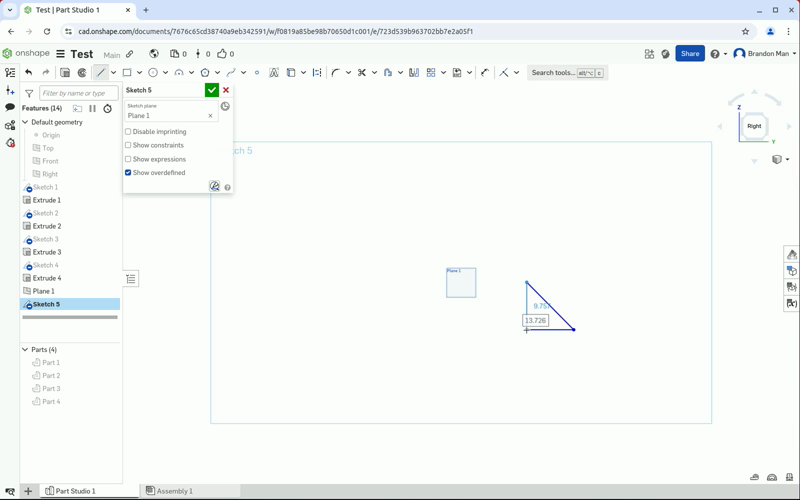
click(526, 329)
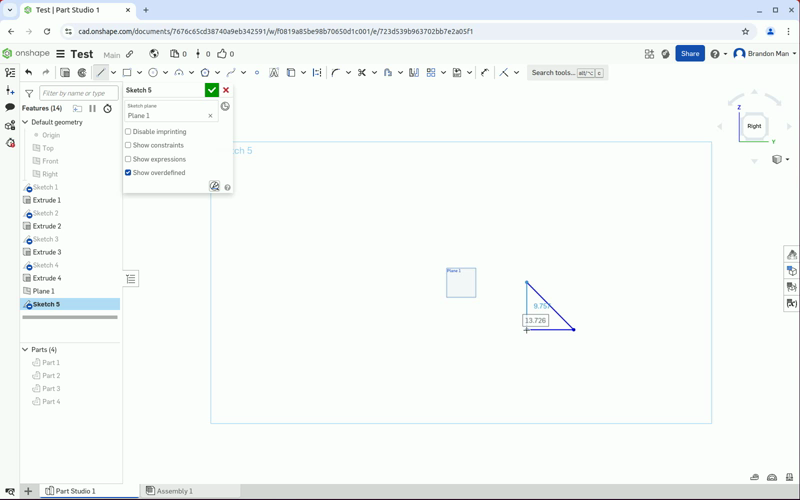
key(esc)
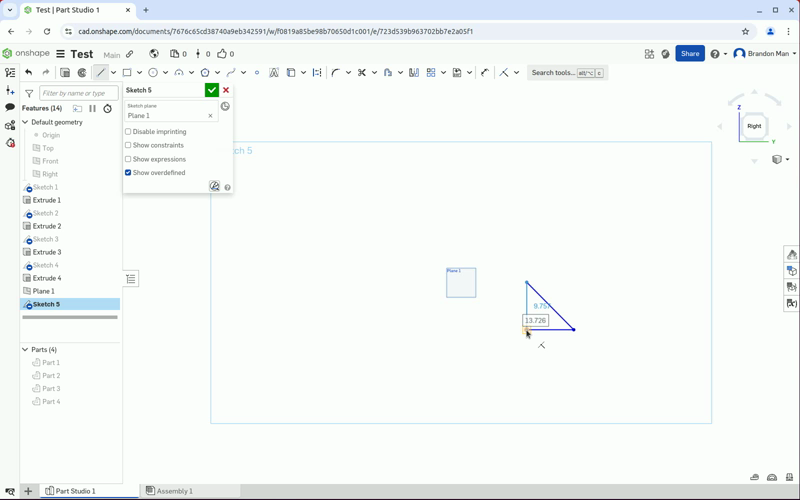
mouse_move(544, 309)
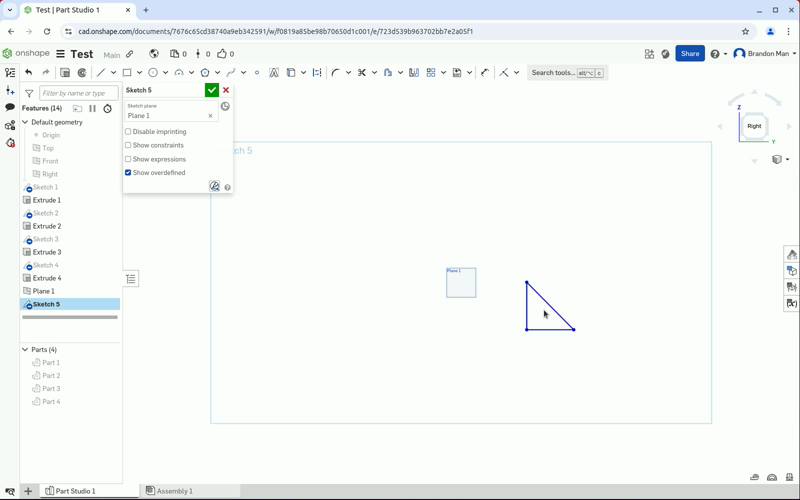
scroll(6)
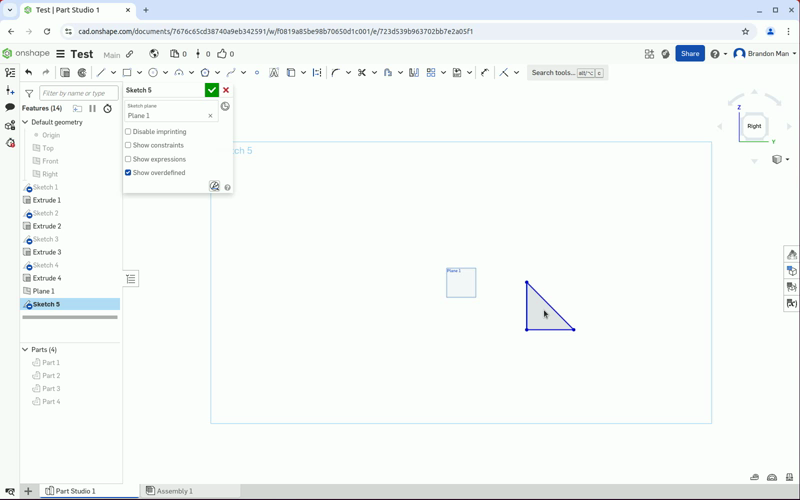
scroll(6)
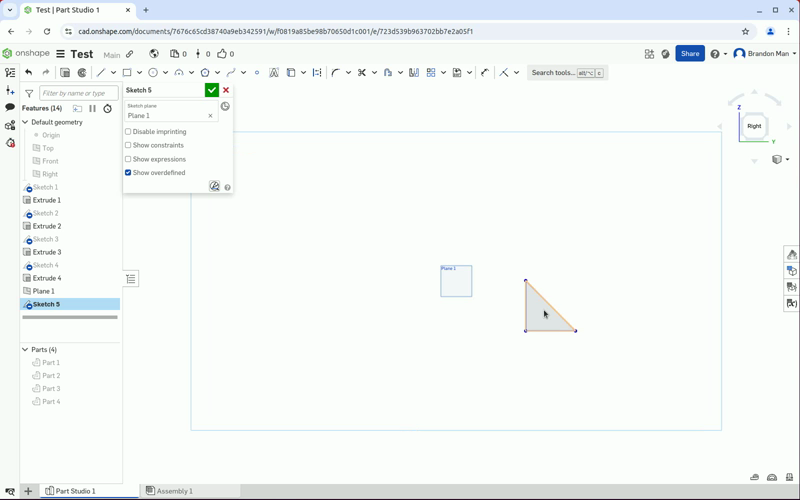
scroll(6)
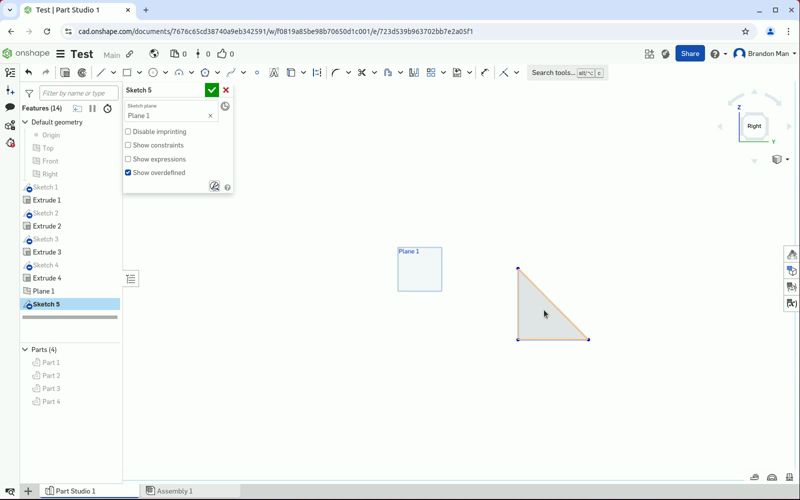
scroll(6)
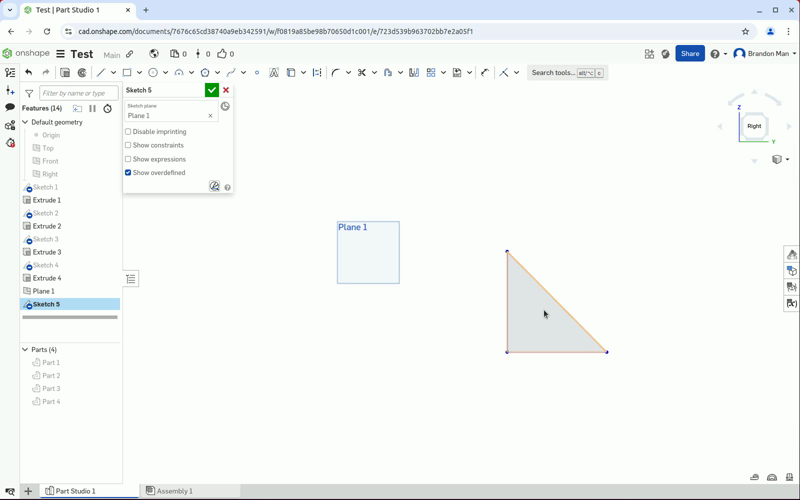
scroll(6)
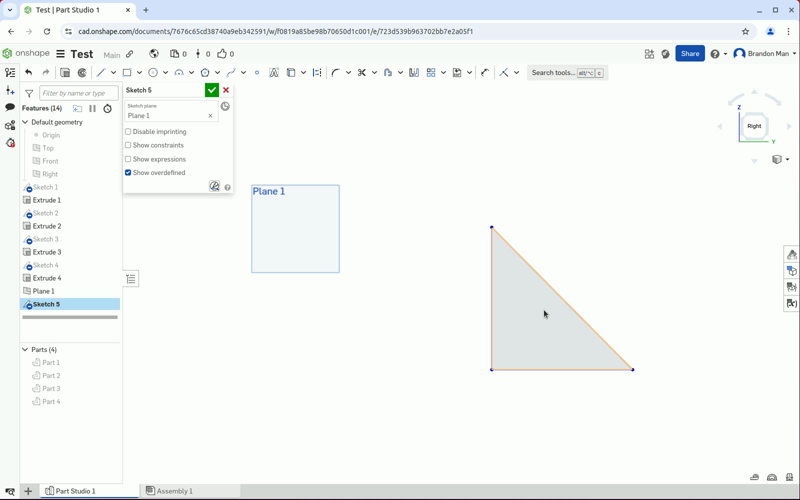
scroll(6)
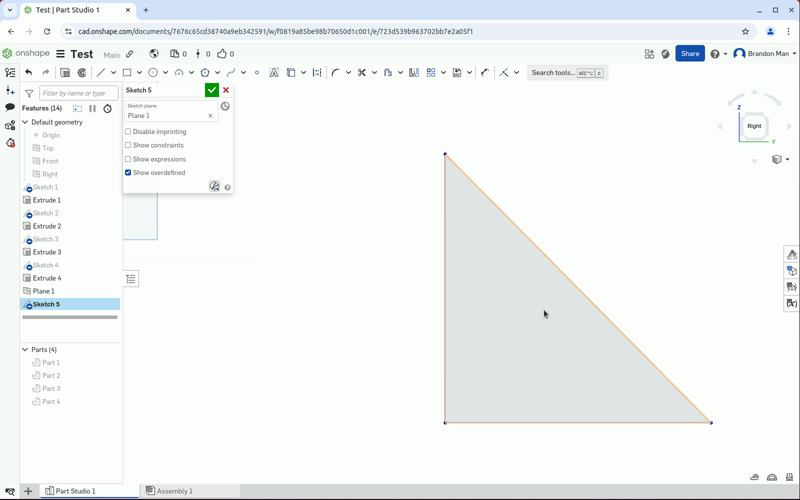
scroll(6)
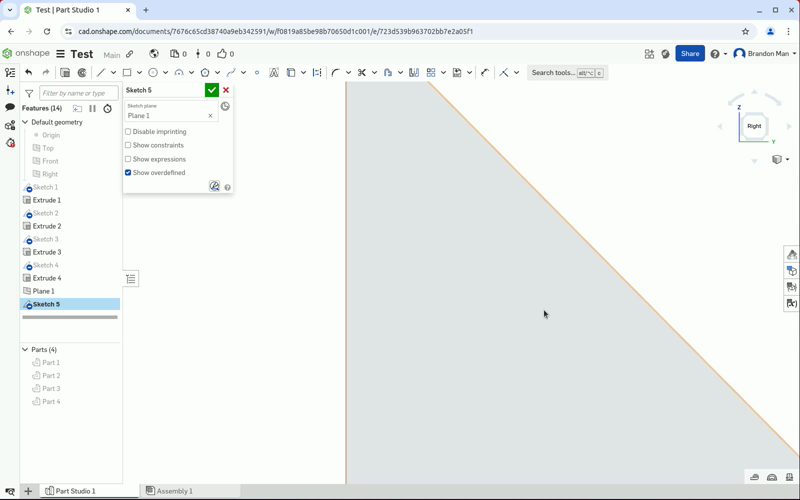
click(544, 309)
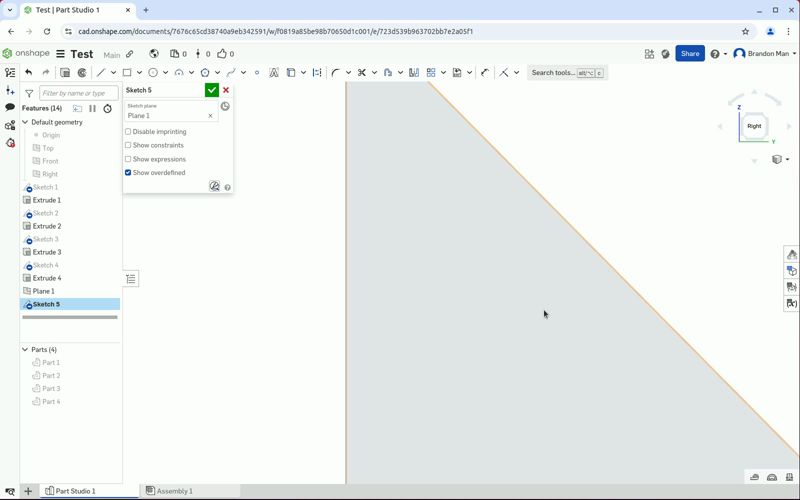
scroll(-6)
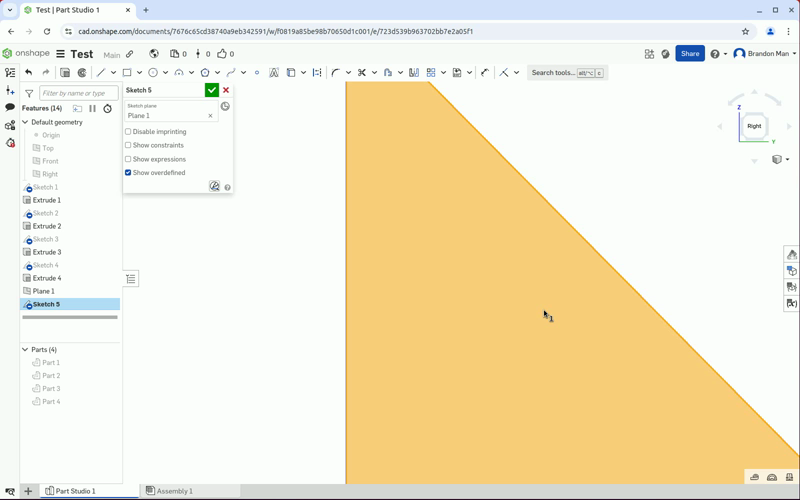
scroll(-6)
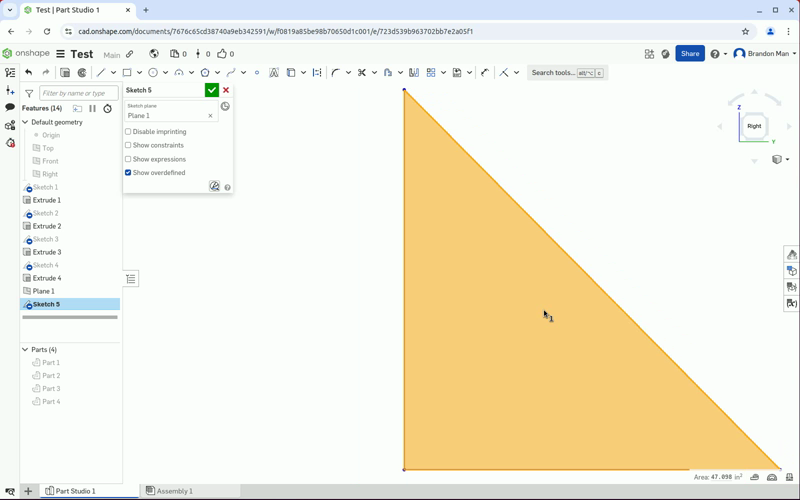
scroll(-6)
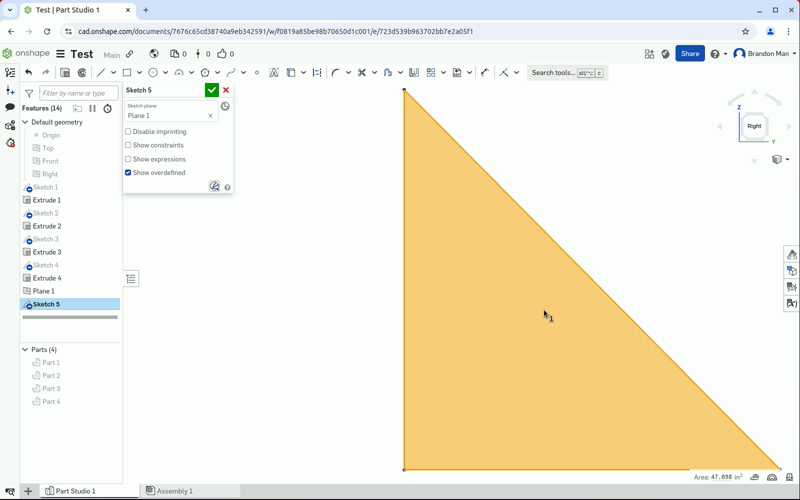
scroll(-6)
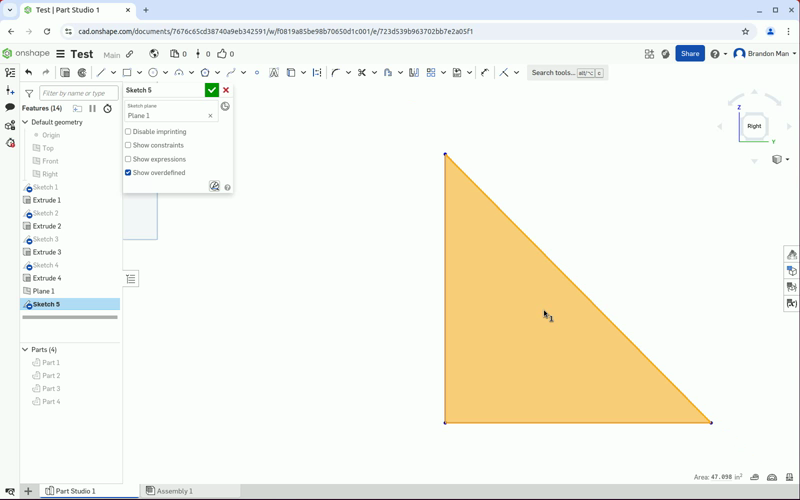
scroll(-6)
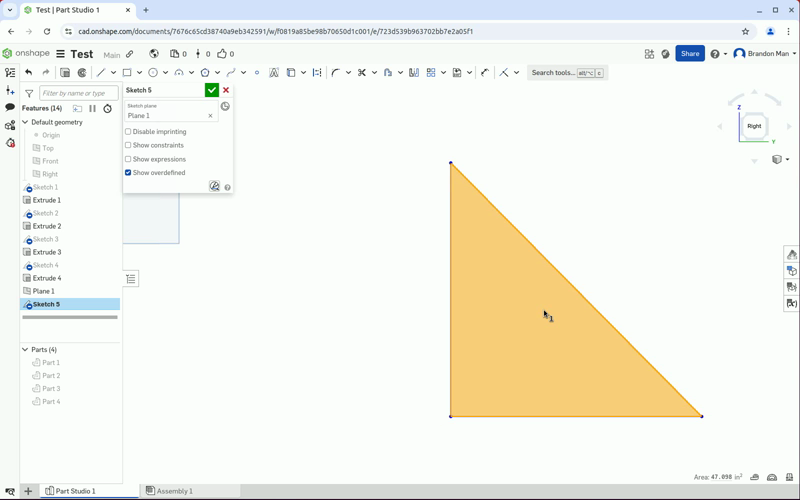
scroll(-6)
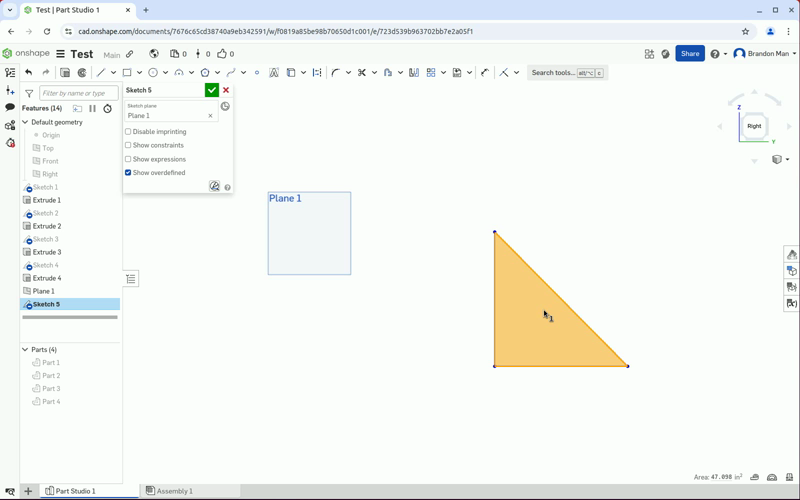
scroll(-6)
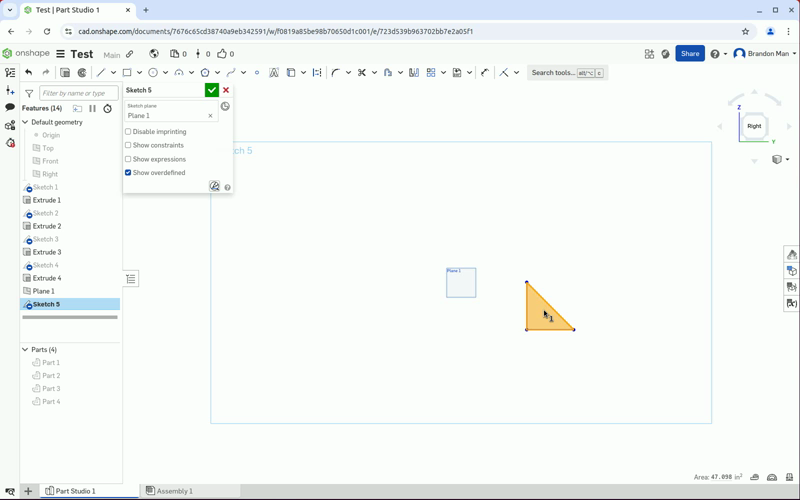
mouse_move(73, 352)
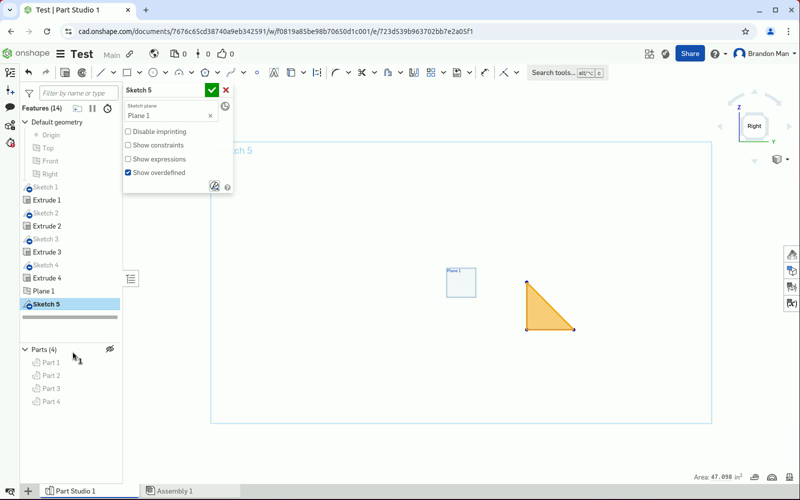
key(shift+y)
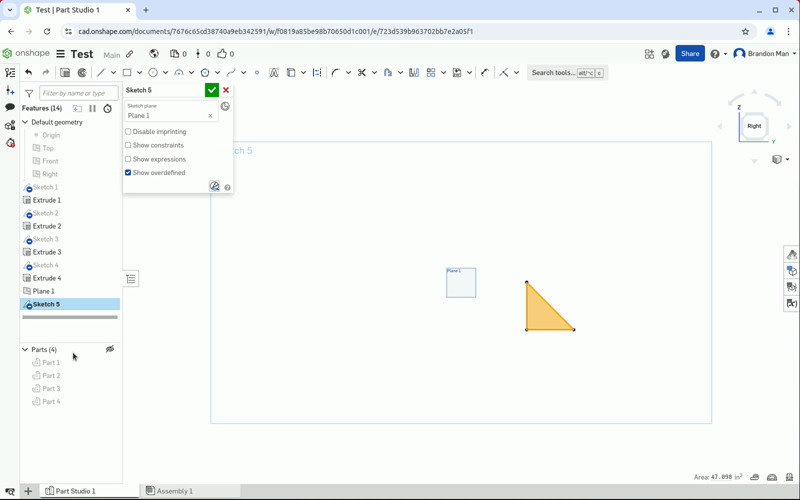
key(shift+e)
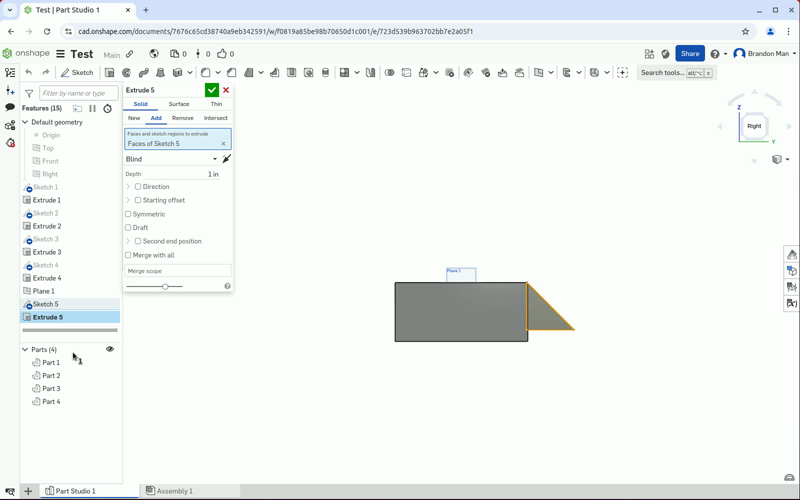
mouse_move(143, 106)
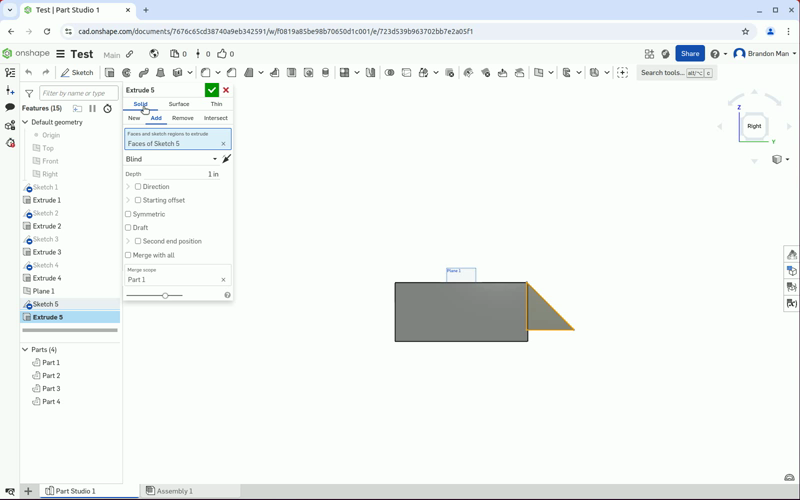
click(143, 106)
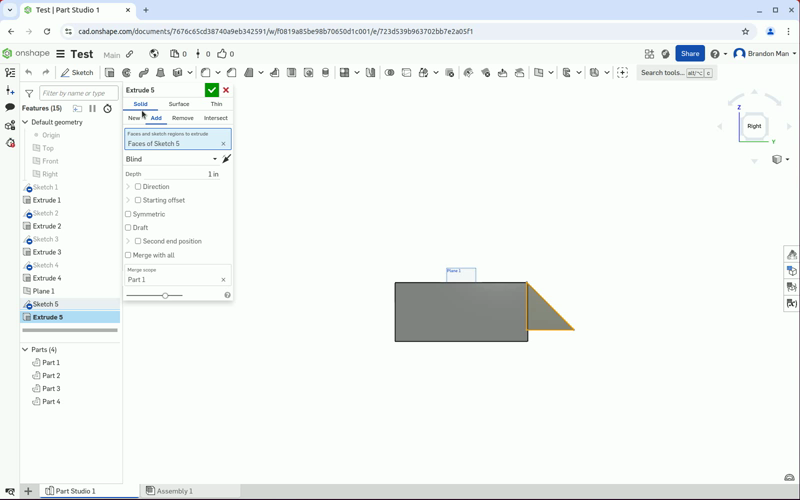
mouse_move(137, 120)
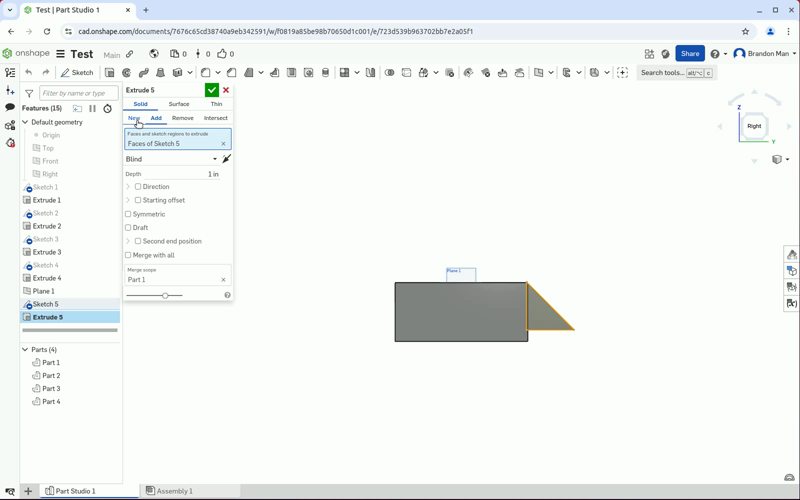
click(137, 120)
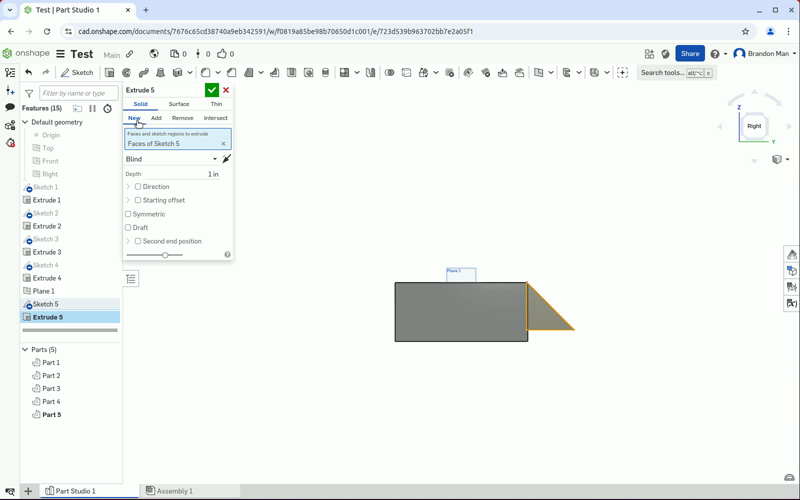
key(tab, 4)
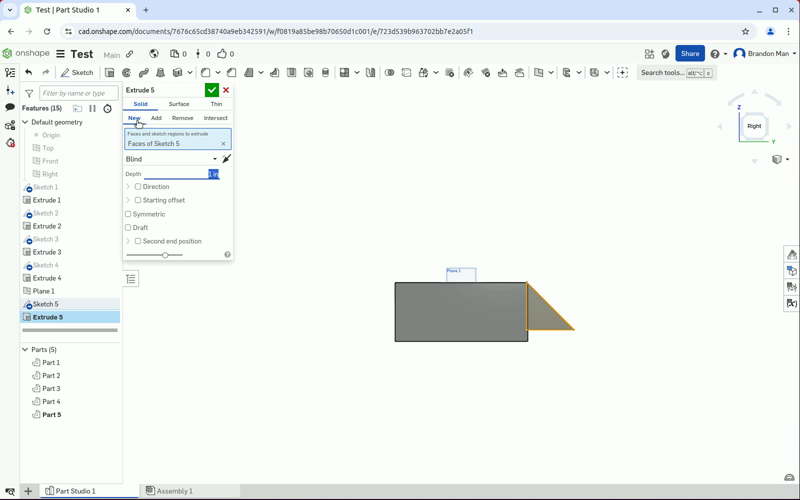
text(-9.147)
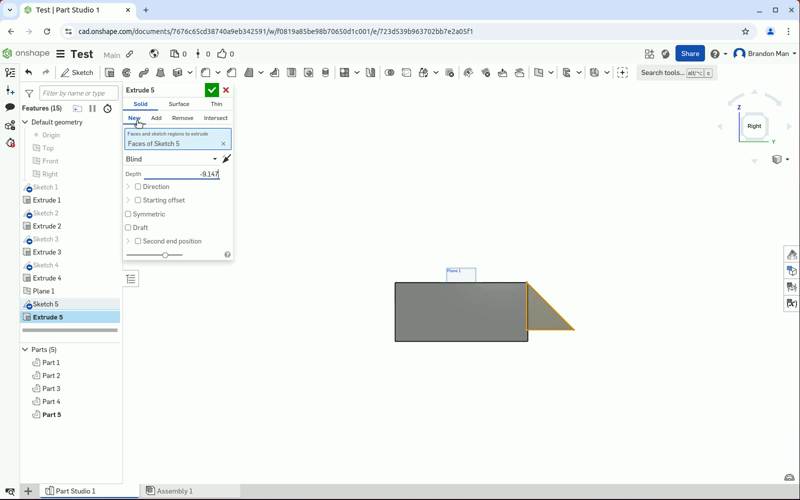
key(enter)
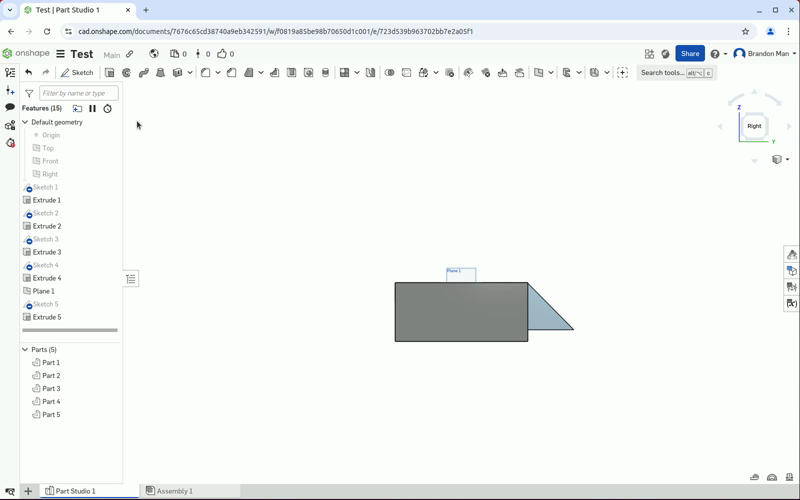
key(shift+h)
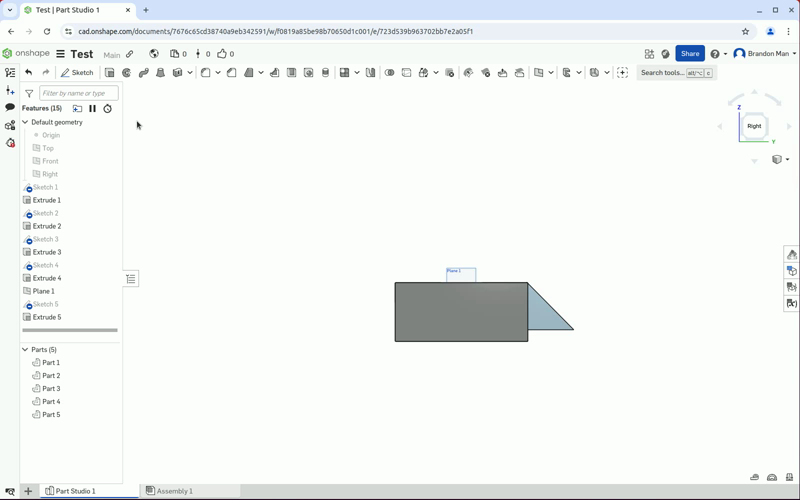
key(shift+h)
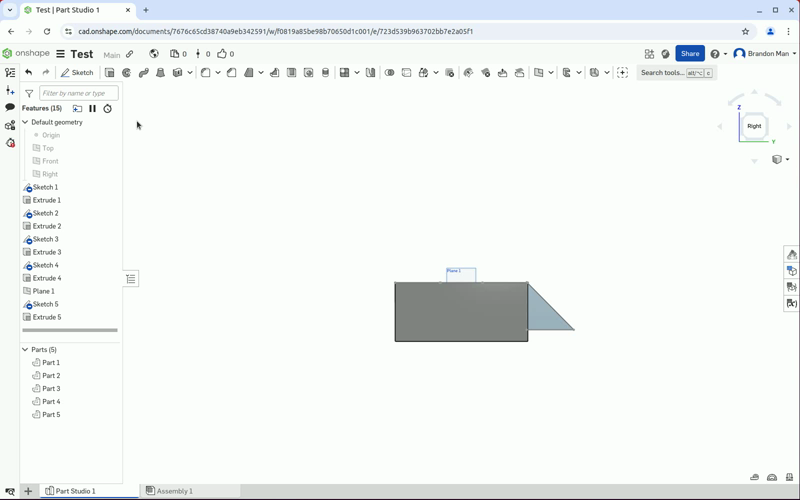
key(shift+7)
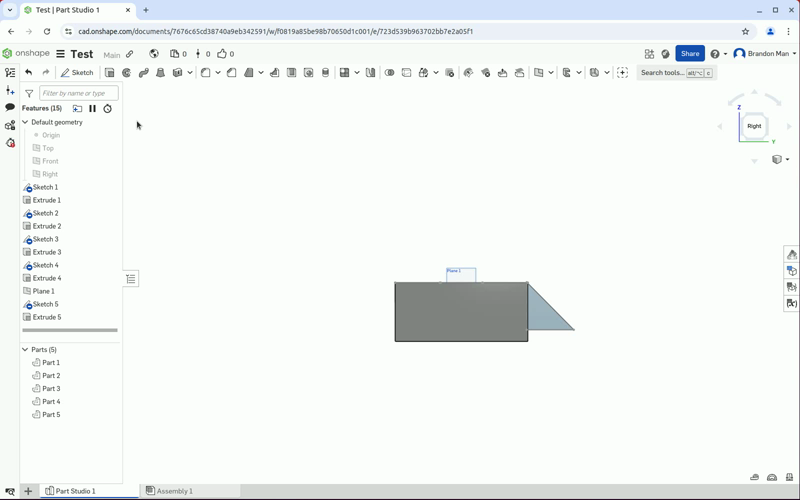
key(right, 2)
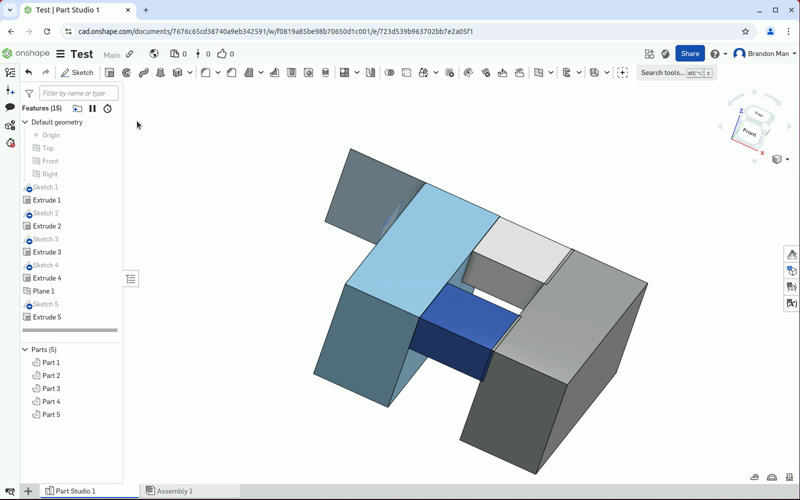
key(down, 2)
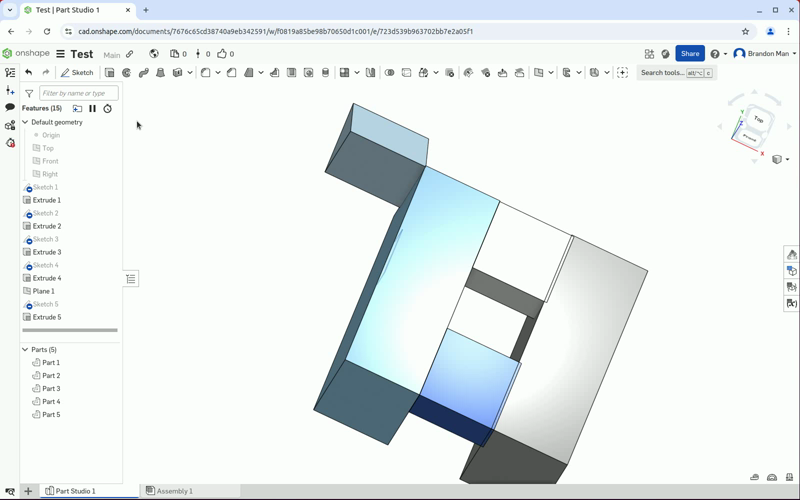
key(up, 2)
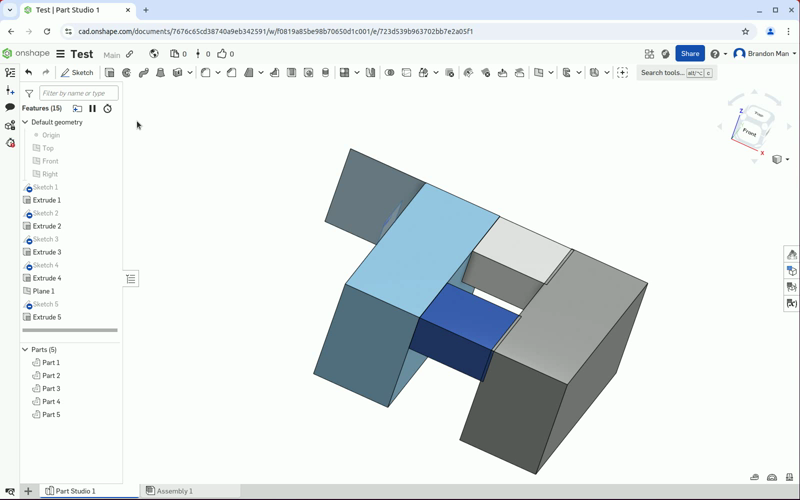
key(left, 2)
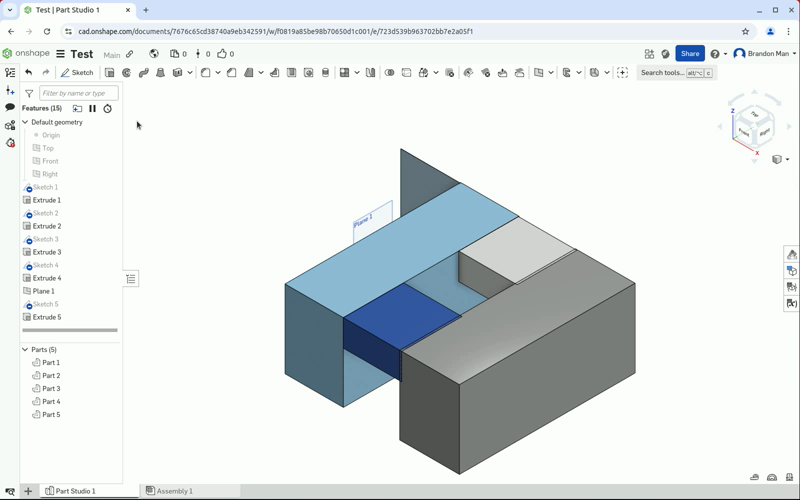
mouse_move(73, 189)
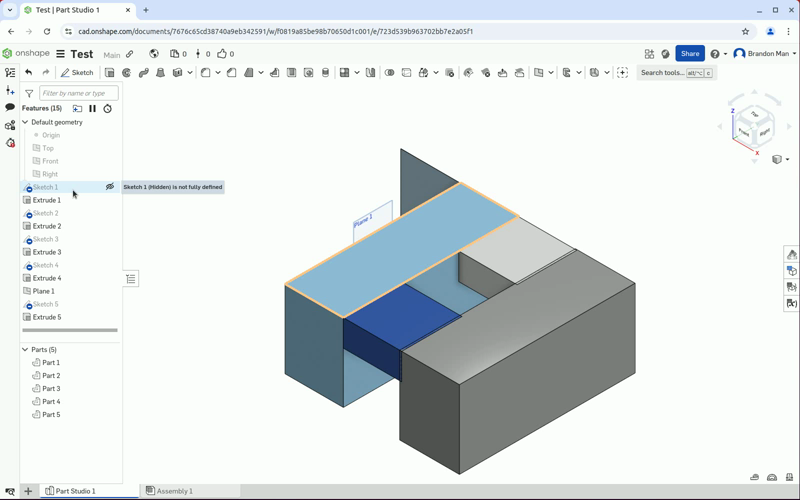
click(73, 189)